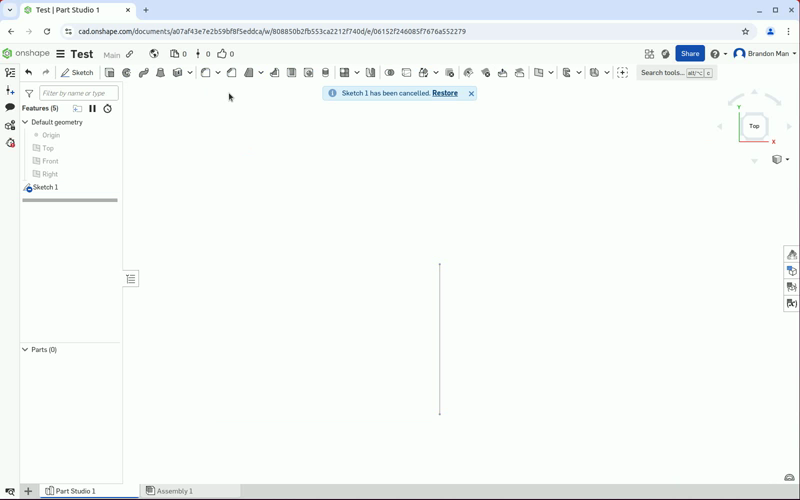
key(shift+h)
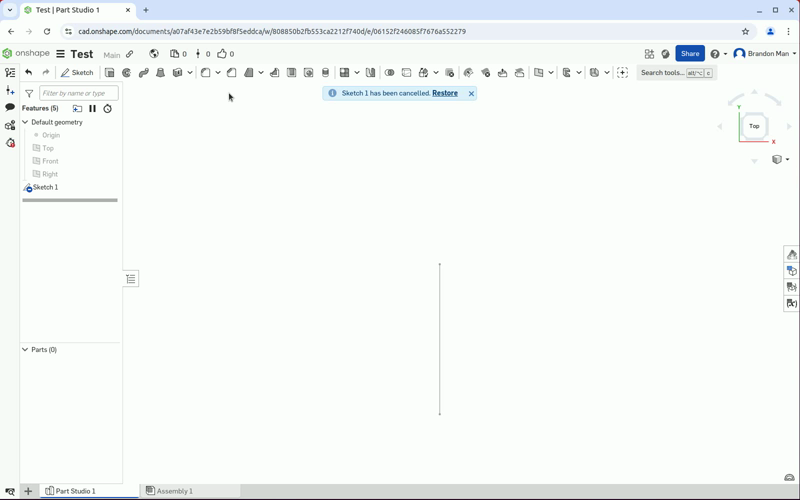
key(shift+s)
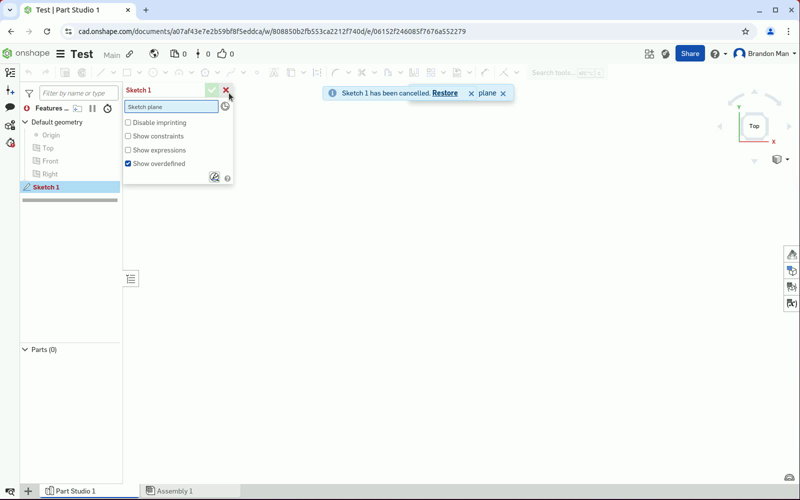
mouse_move(73, 150)
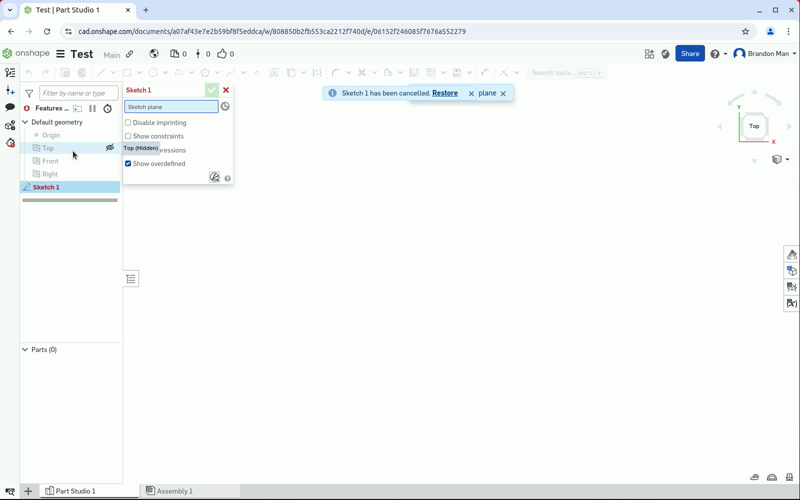
click(73, 150)
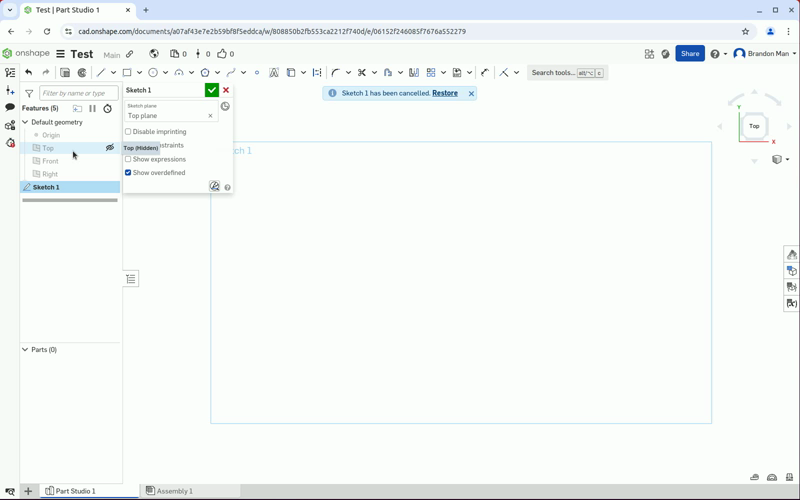
mouse_move(73, 352)
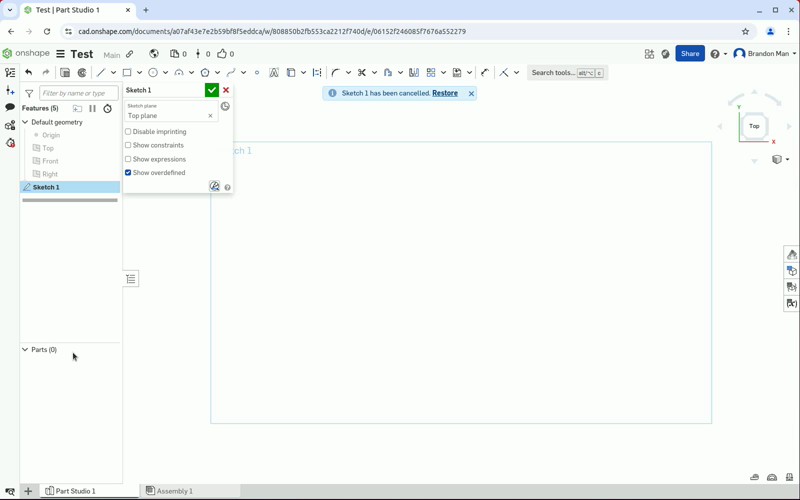
key(y)
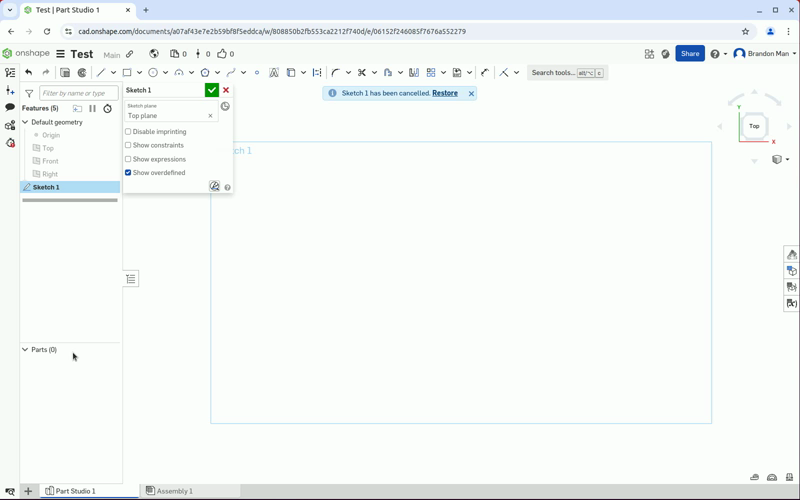
key(l)
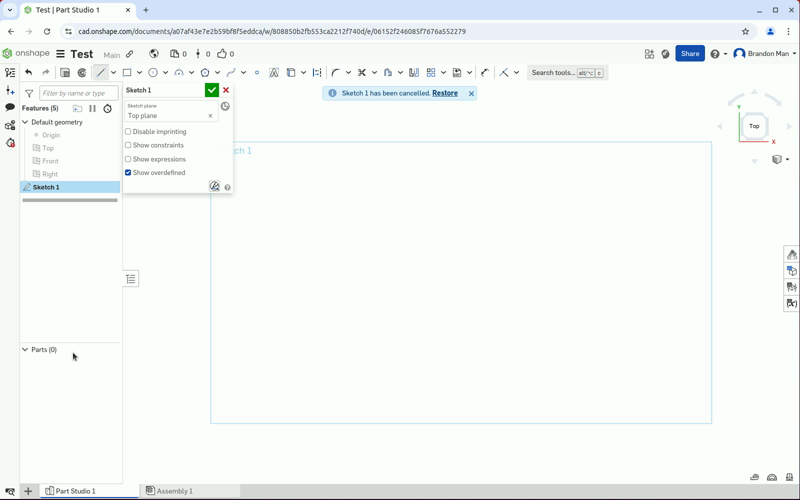
key_down(shift)
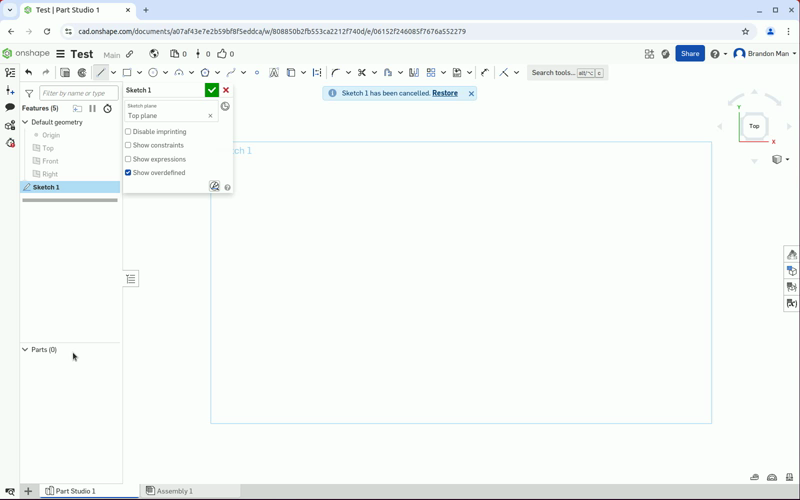
mouse_move(413, 329)
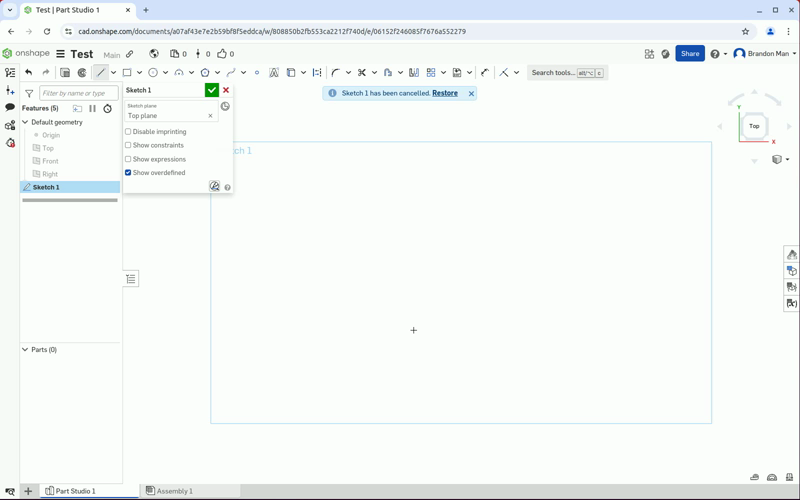
click(413, 329)
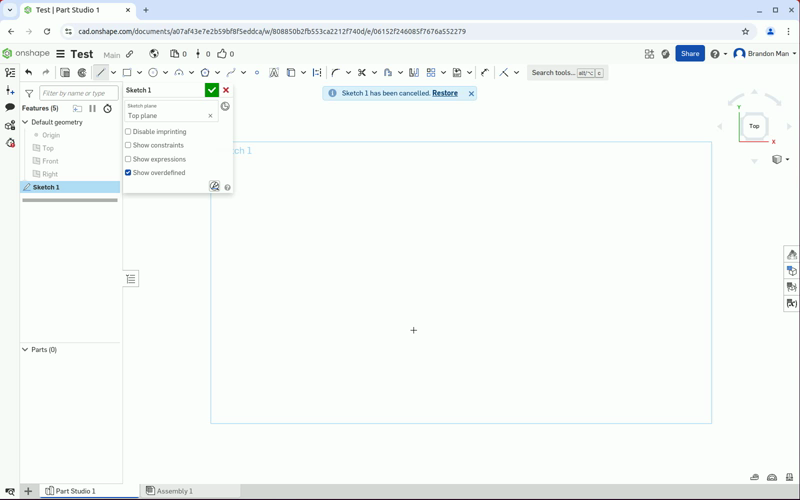
key_up(shift)
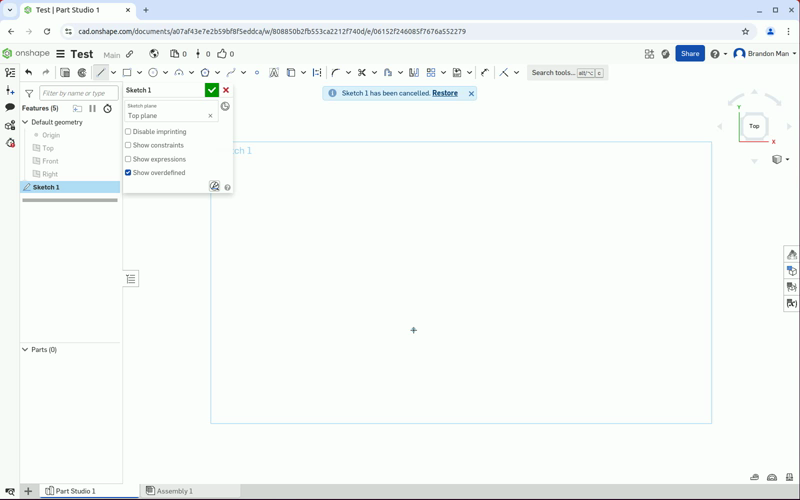
key_down(shift)
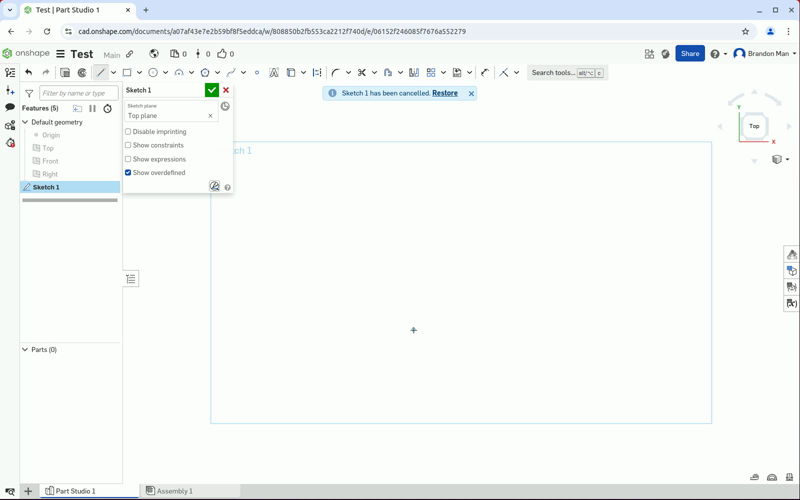
mouse_move(507, 329)
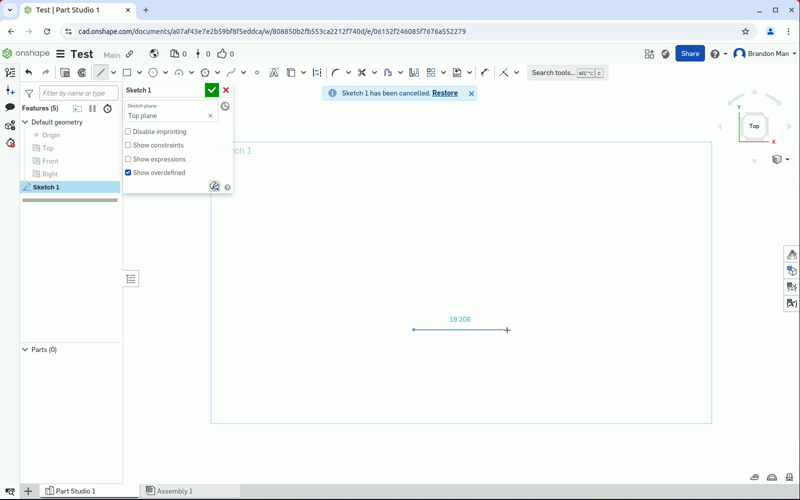
click(507, 329)
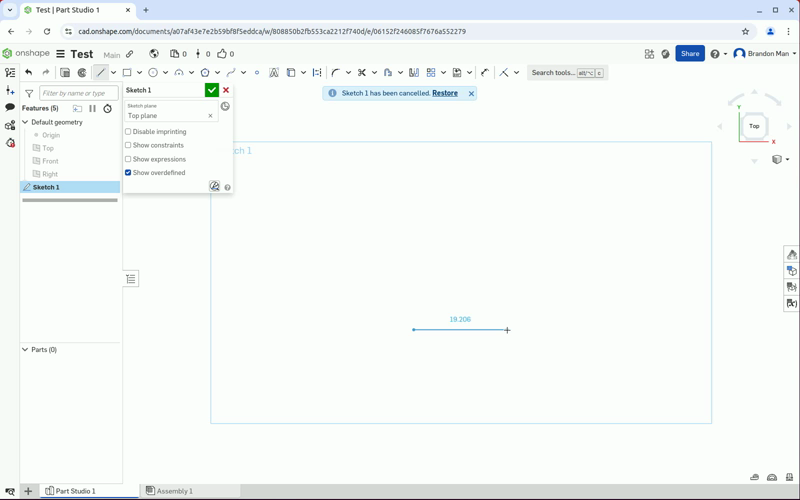
key_up(shift)
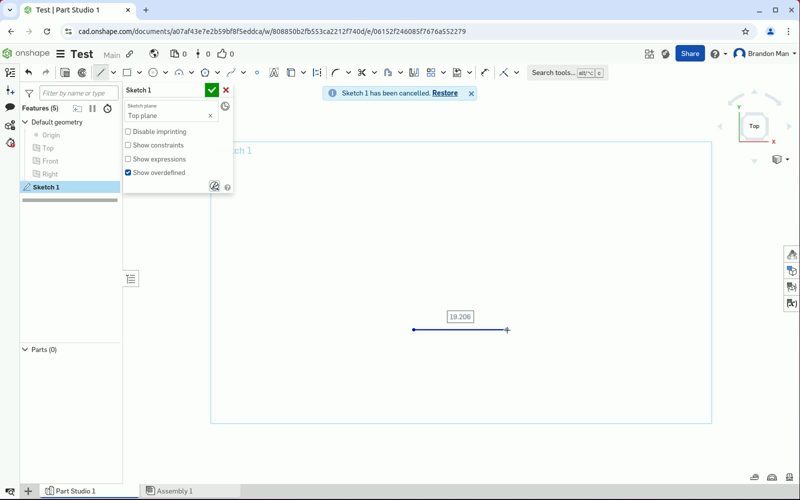
key_down(shift)
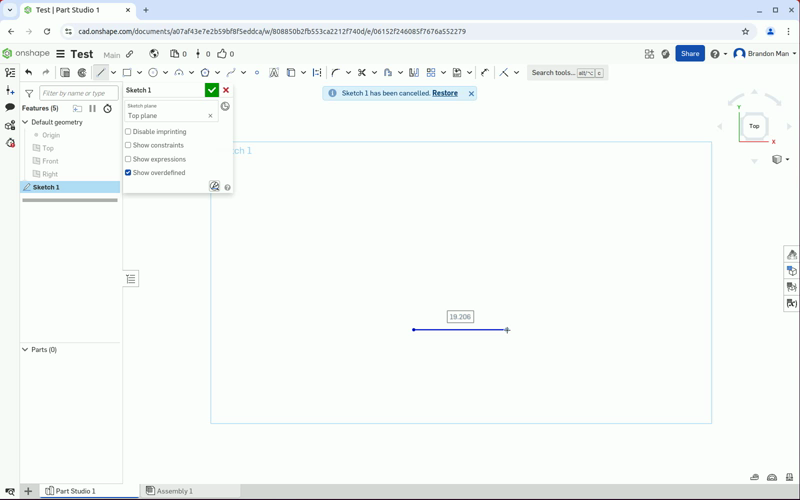
mouse_move(507, 236)
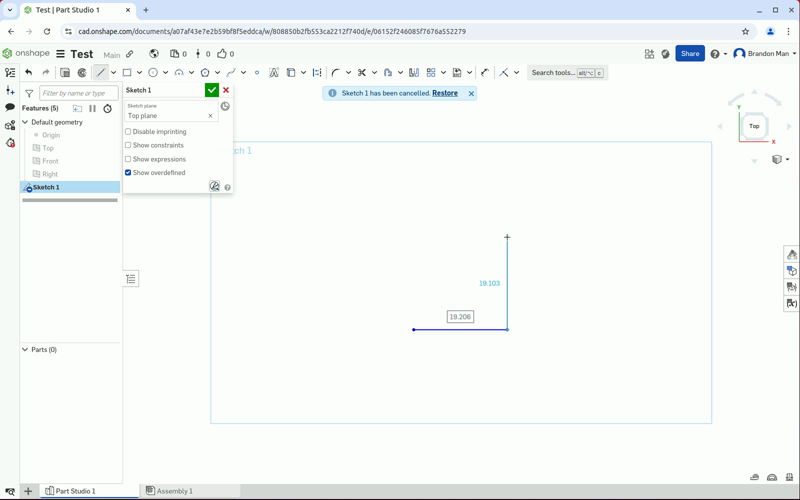
click(507, 236)
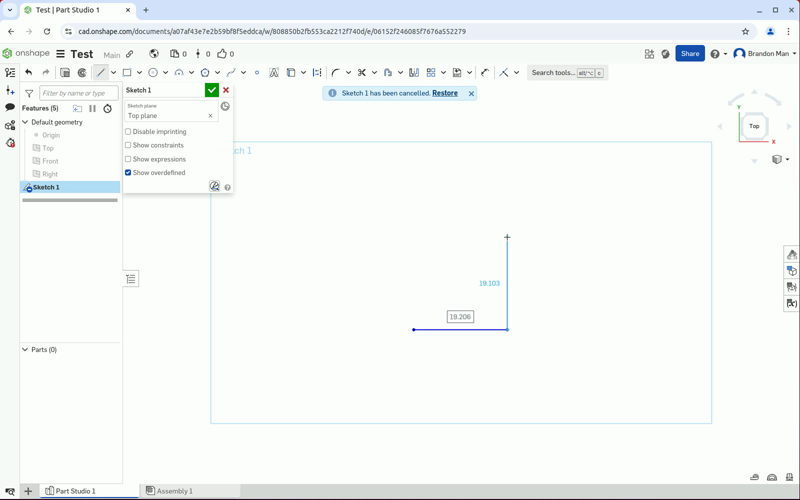
key_up(shift)
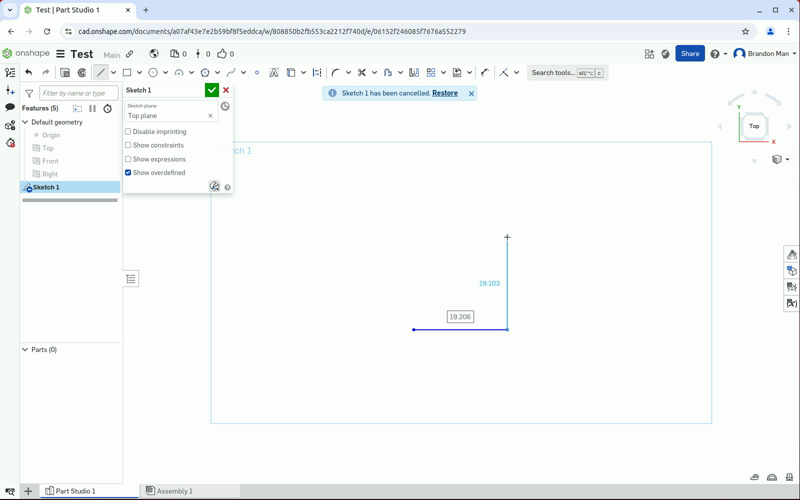
key_down(shift)
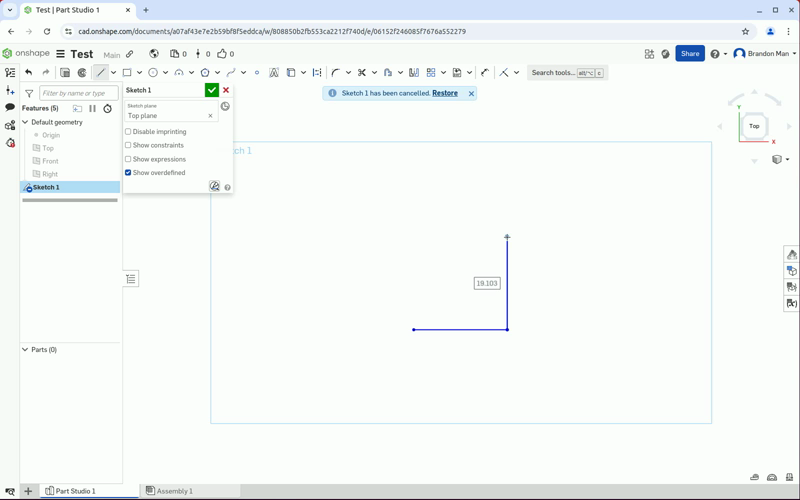
mouse_move(413, 235)
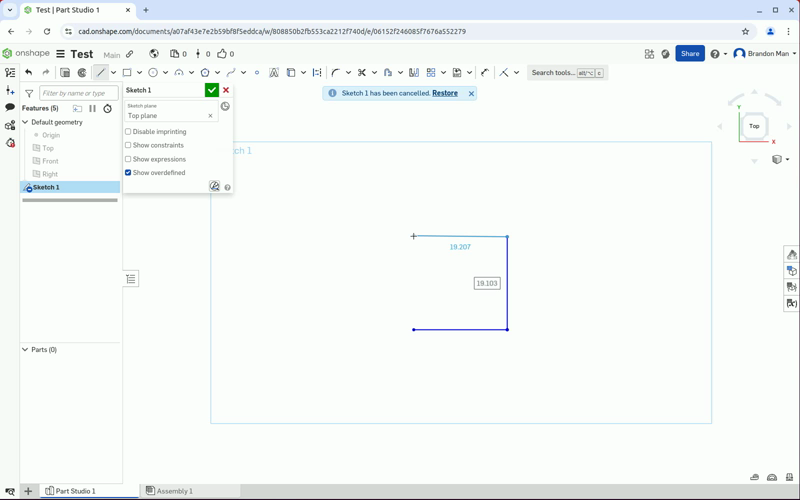
click(413, 235)
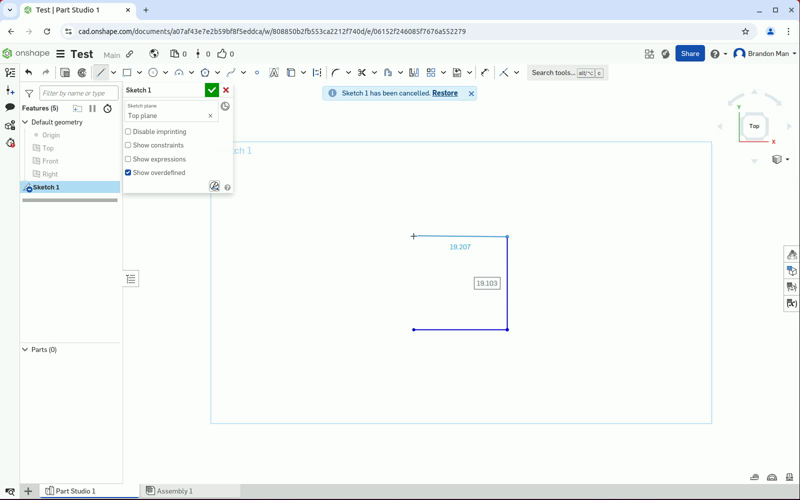
key_up(shift)
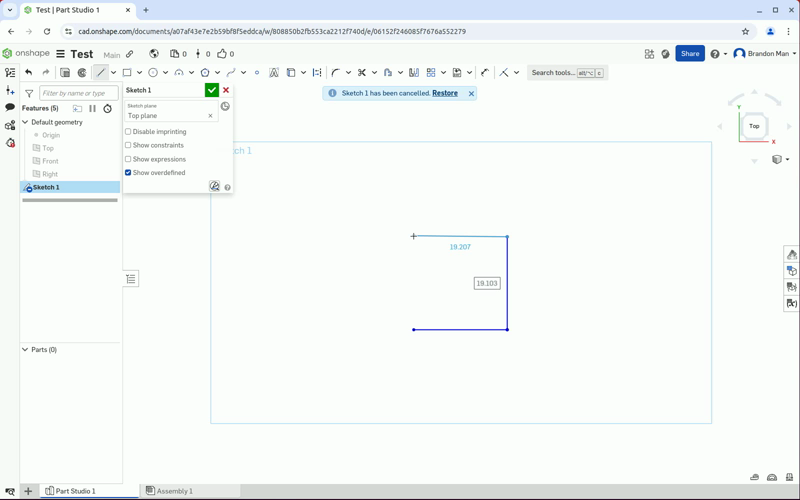
key_down(shift)
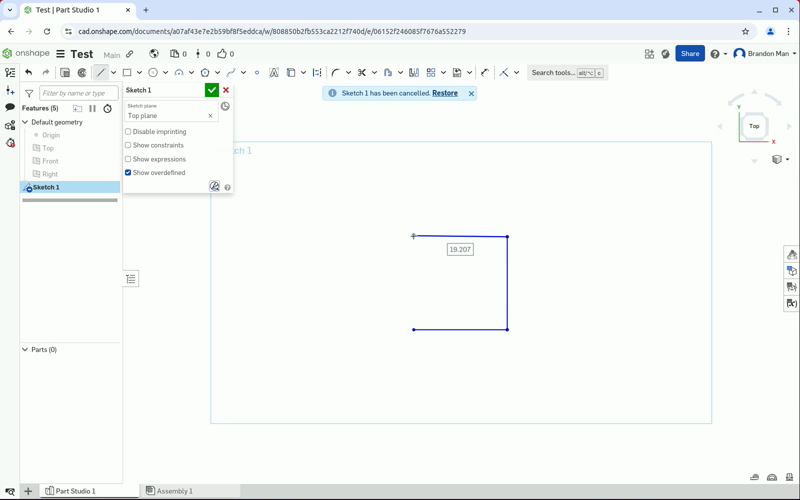
mouse_move(413, 329)
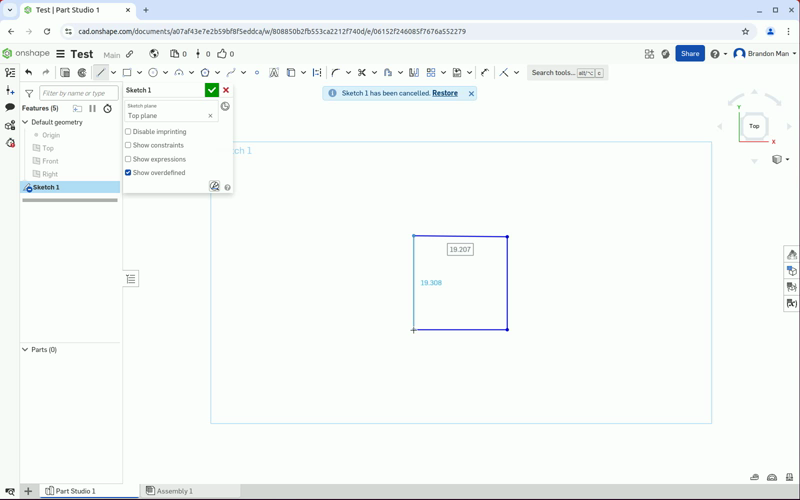
key_up(shift)
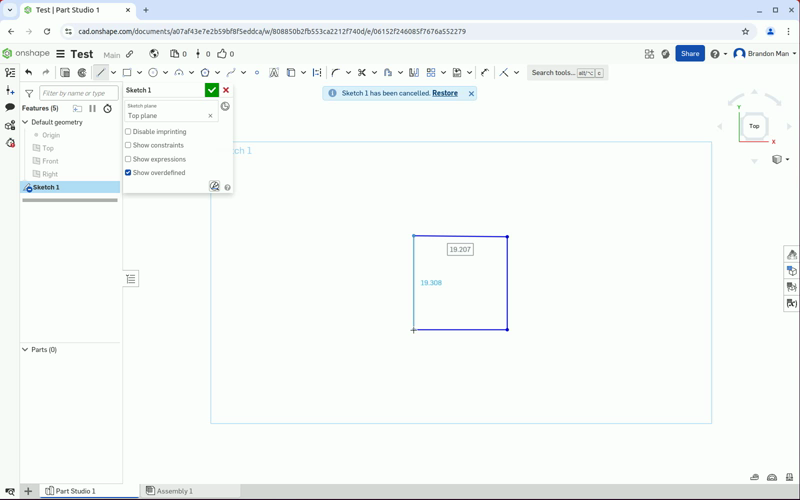
click(413, 329)
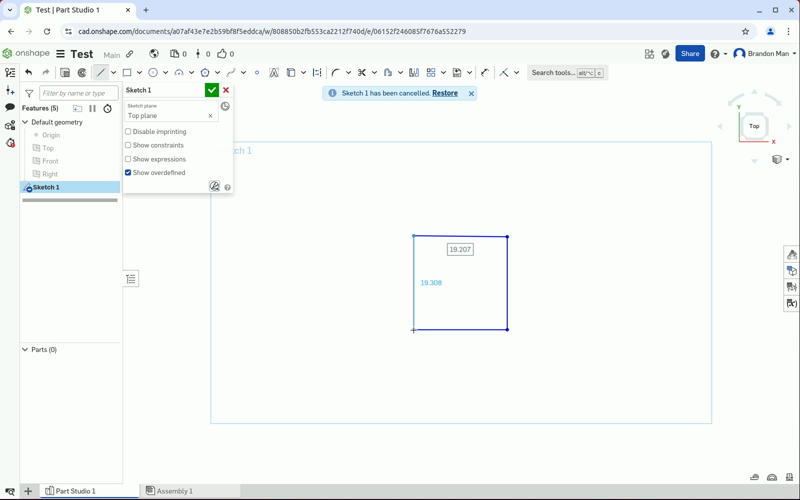
key(esc)
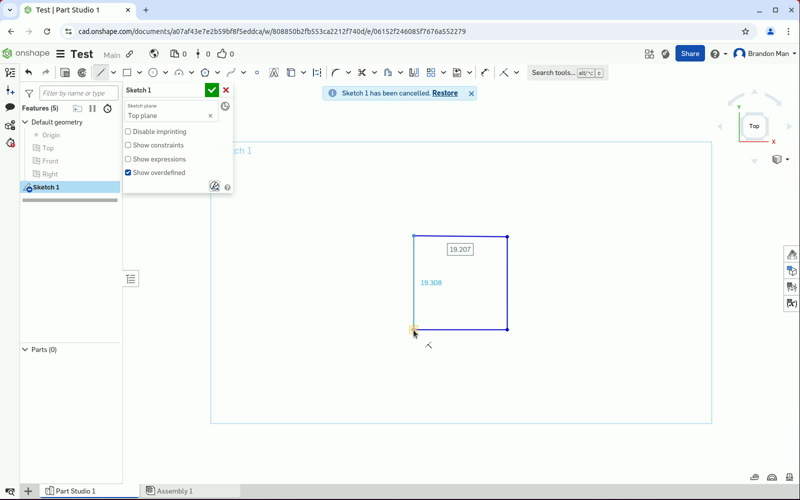
mouse_move(454, 319)
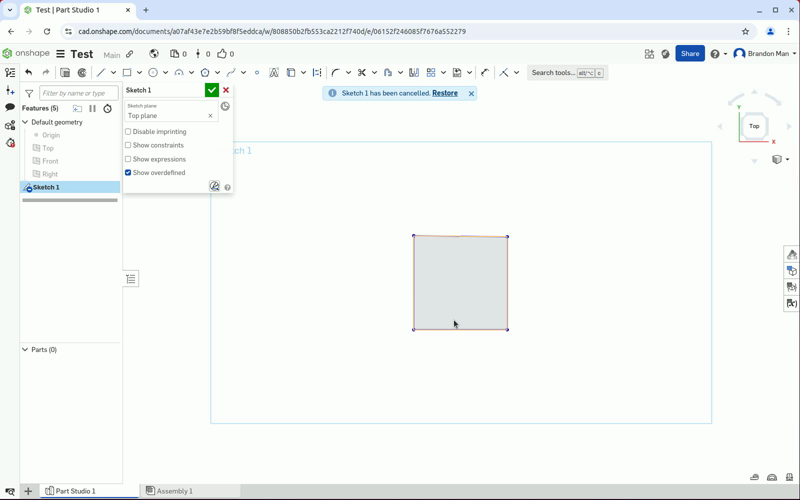
click(454, 319)
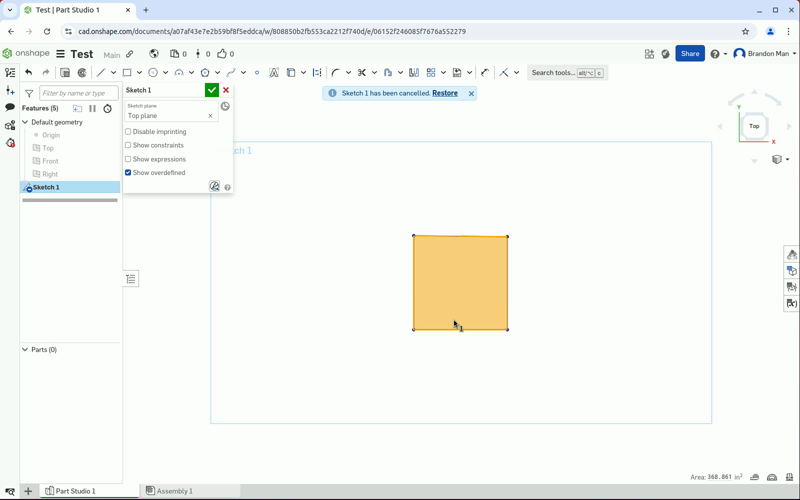
mouse_move(73, 352)
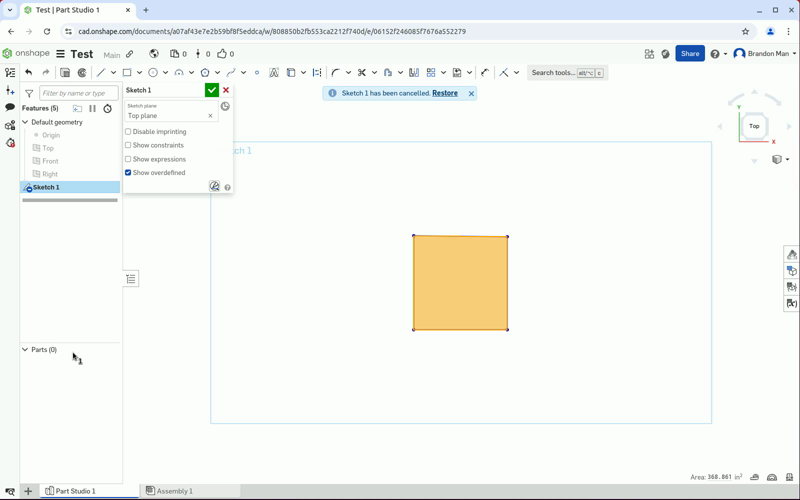
key(shift+y)
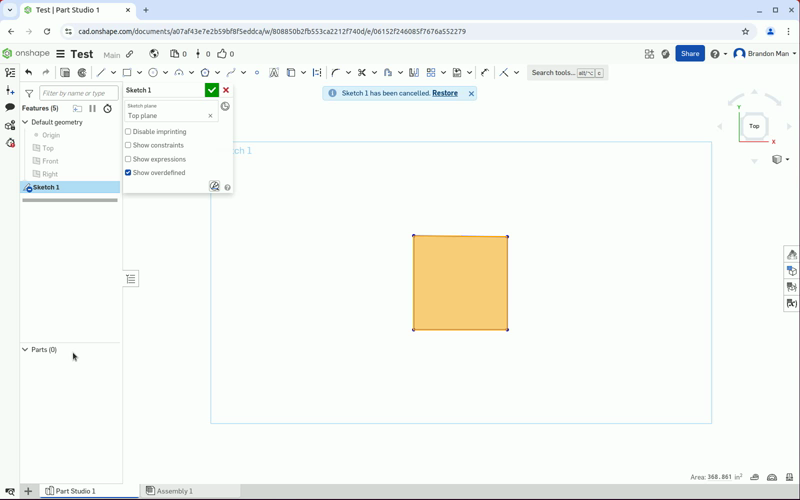
key(shift+e)
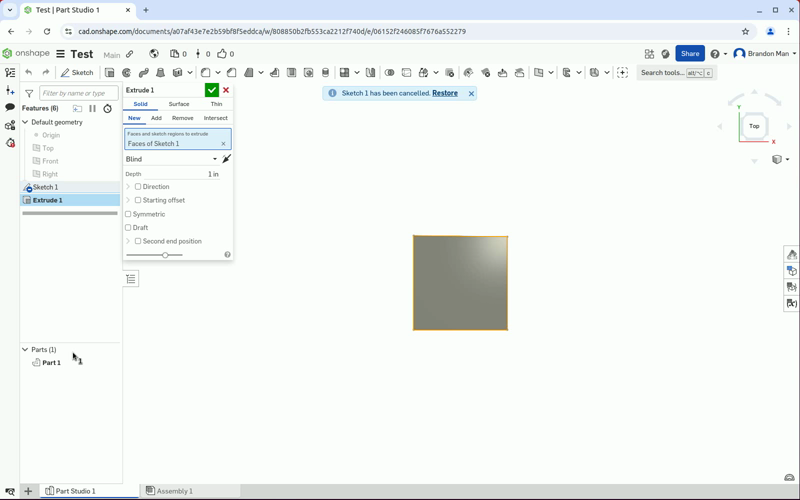
mouse_move(143, 106)
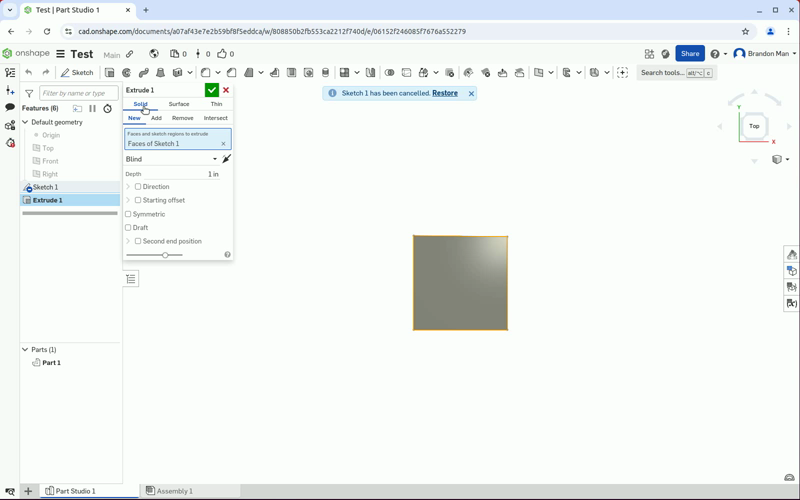
click(143, 106)
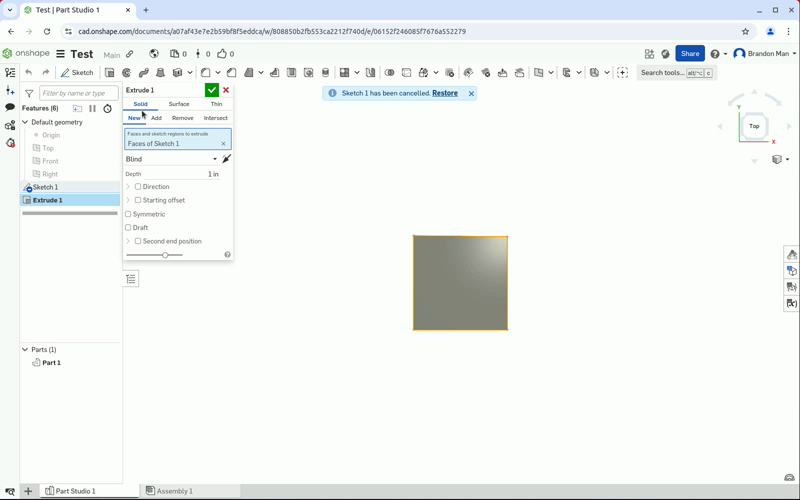
mouse_move(137, 120)
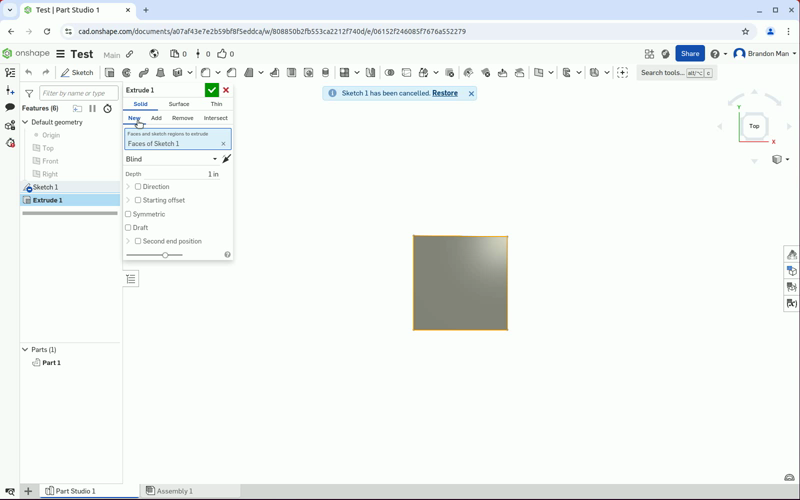
click(137, 120)
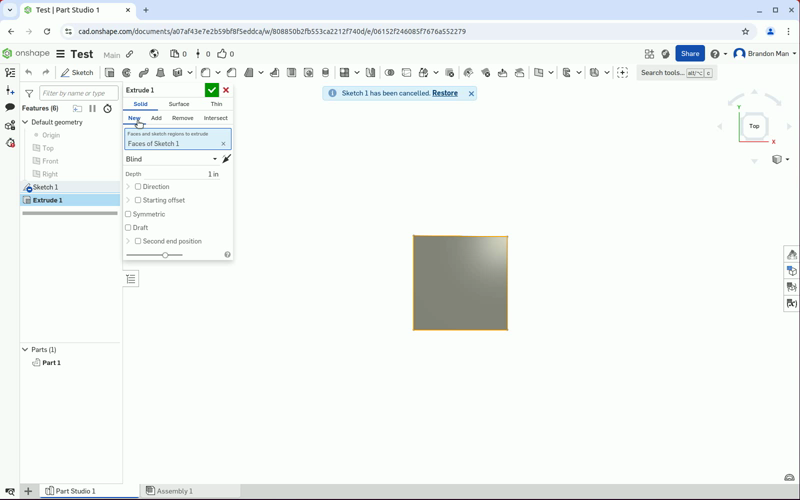
key(tab, 4)
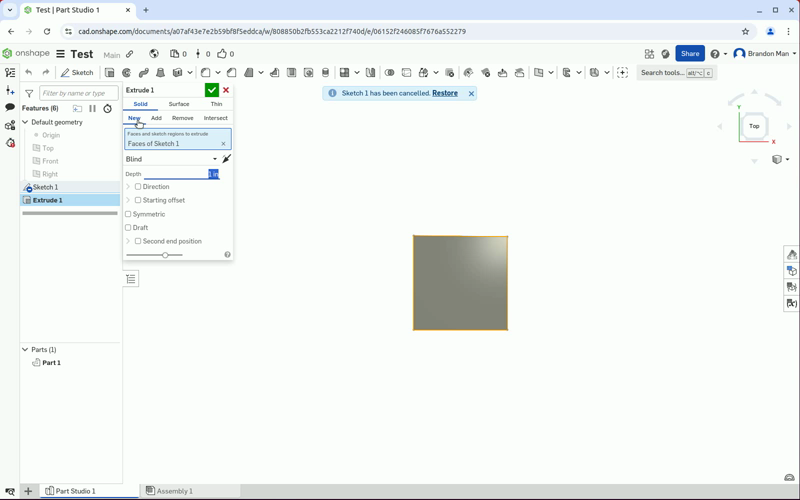
text(23.108)
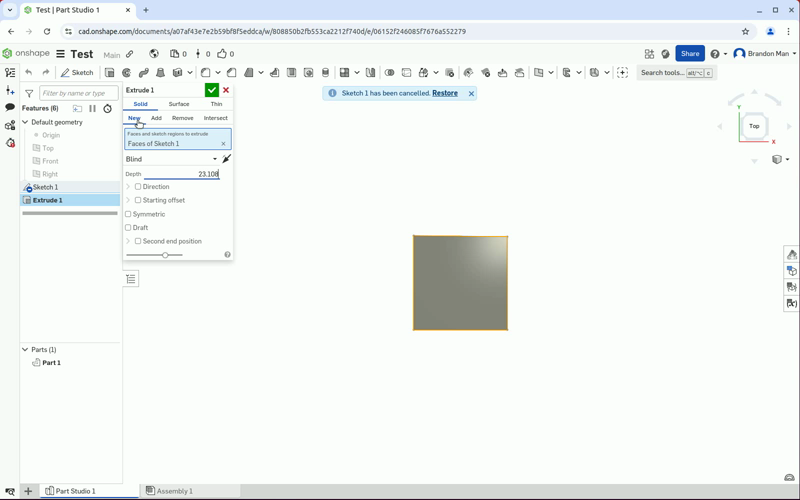
key(enter)
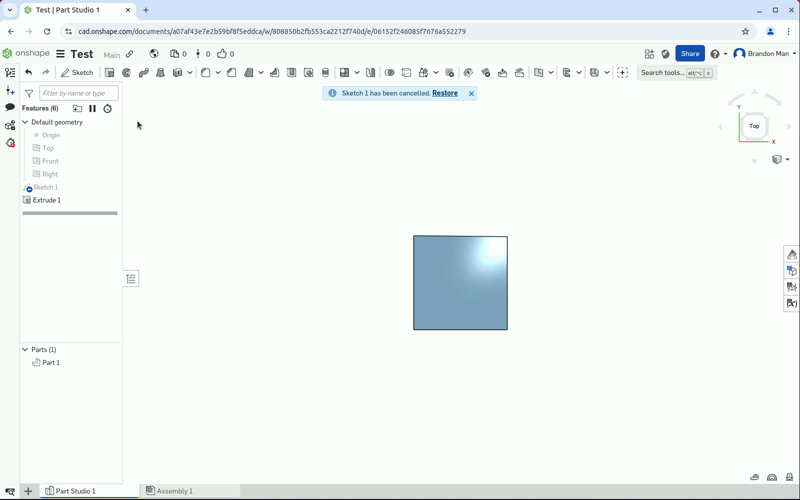
key(shift+h)
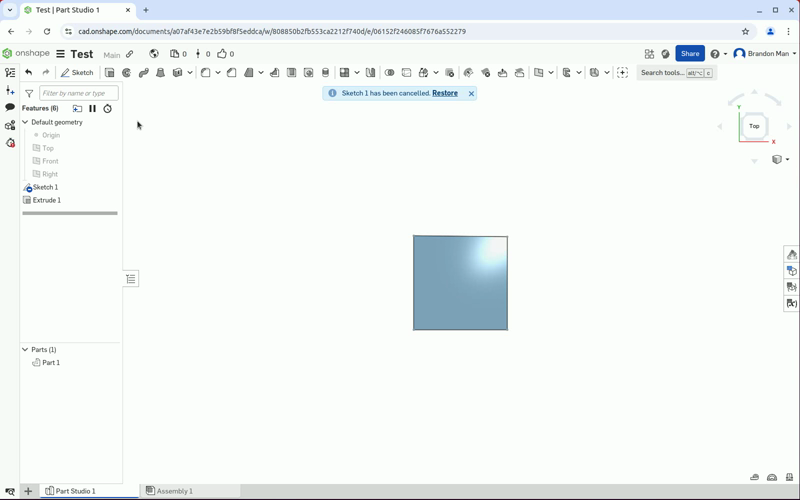
key(shift+h)
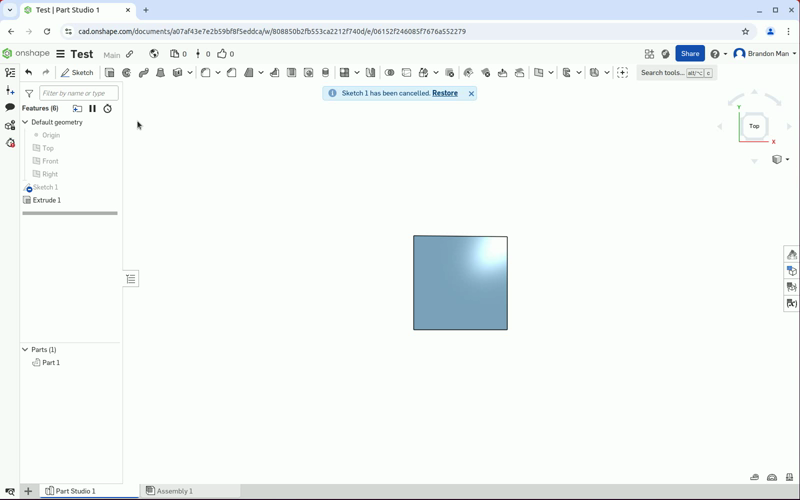
mouse_move(73, 189)
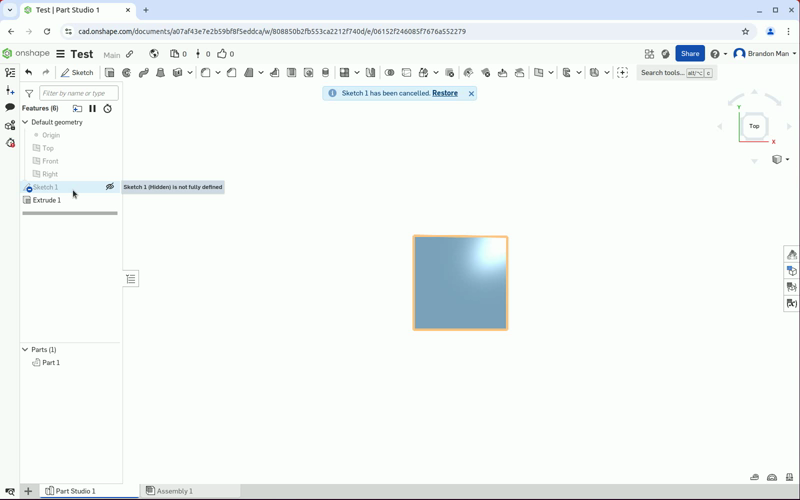
click(73, 189)
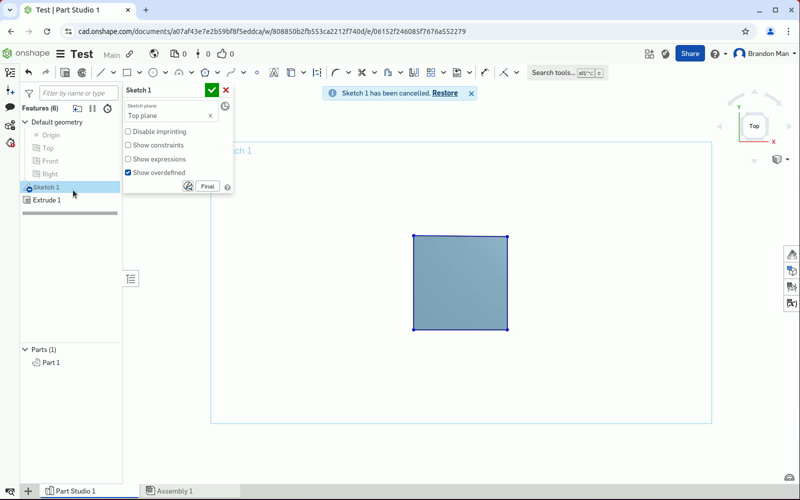
mouse_move(229, 92)
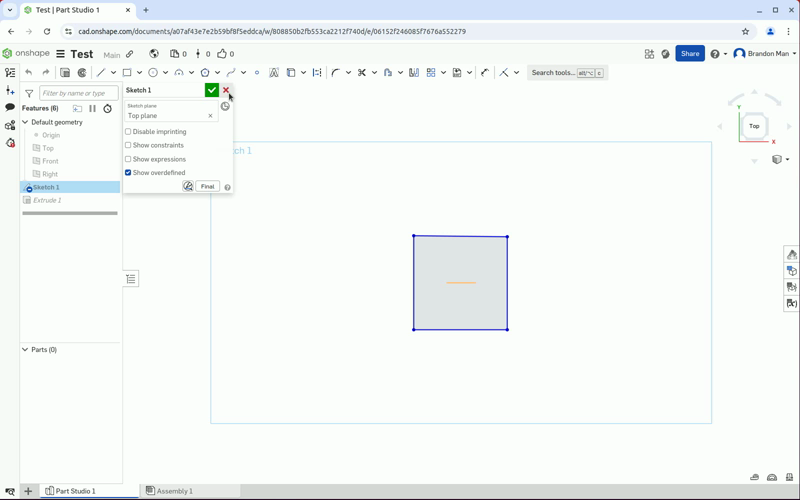
click(229, 92)
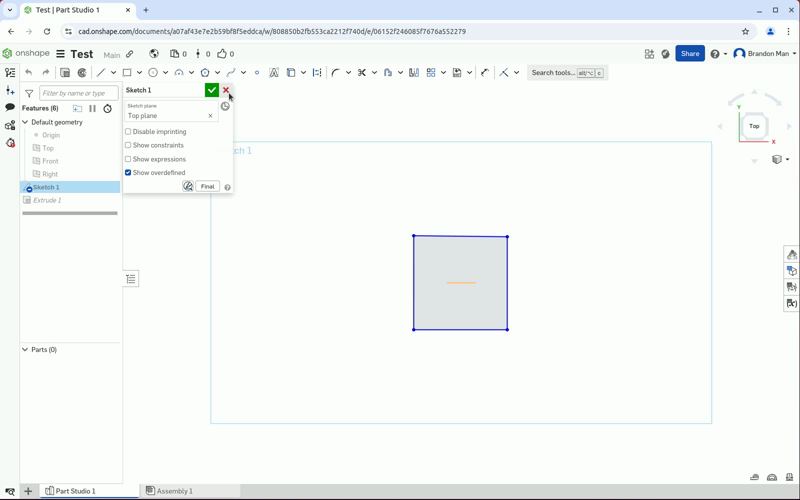
key(shift+s)
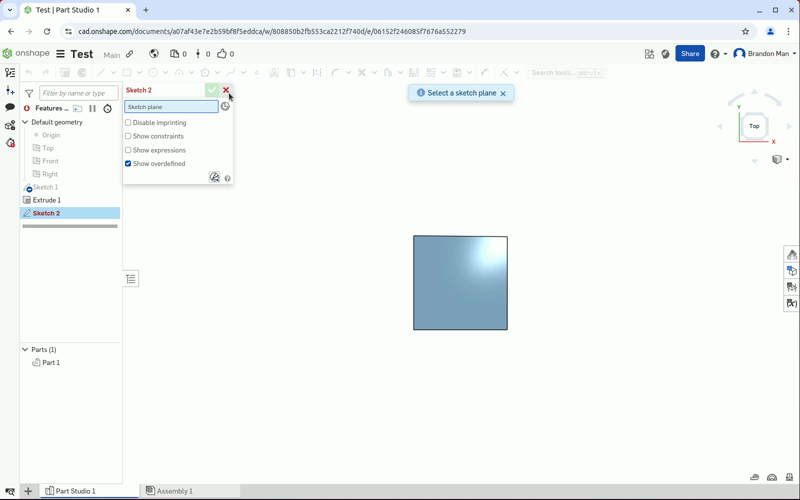
mouse_move(73, 150)
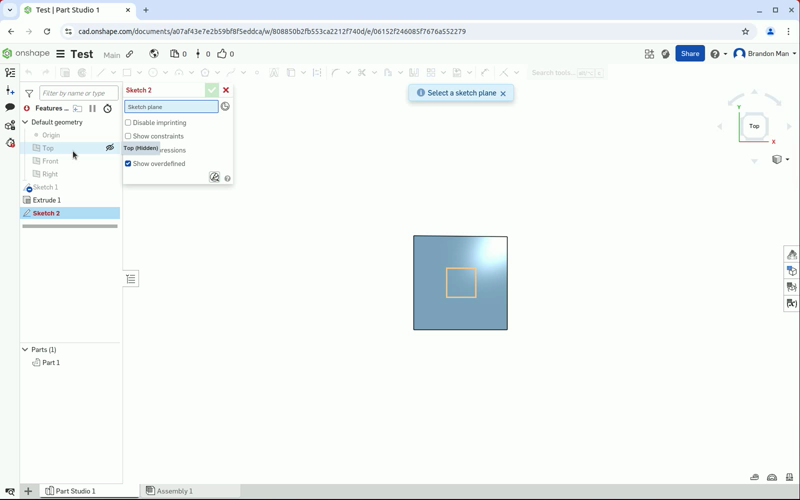
click(73, 150)
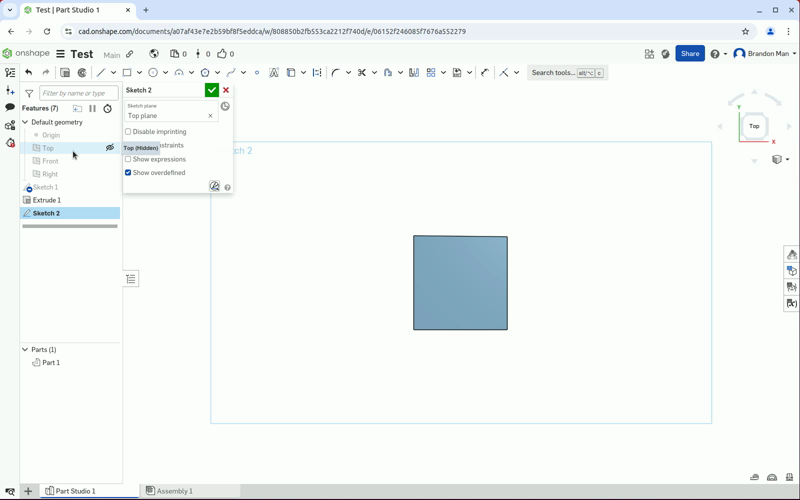
mouse_move(73, 352)
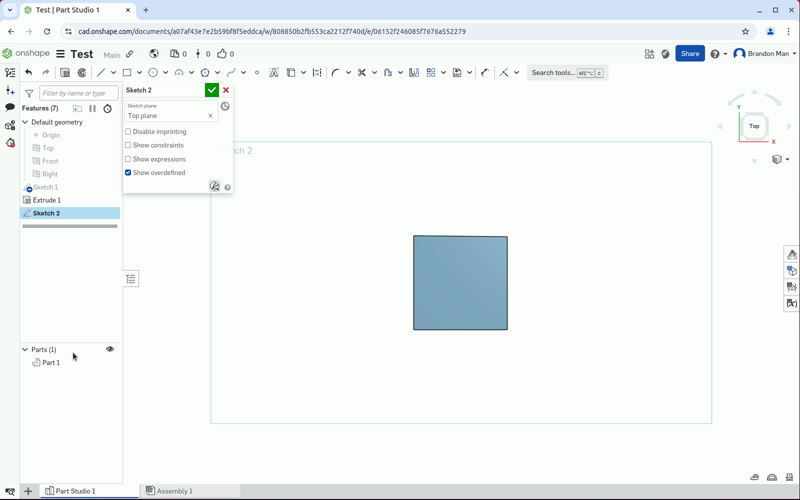
key(y)
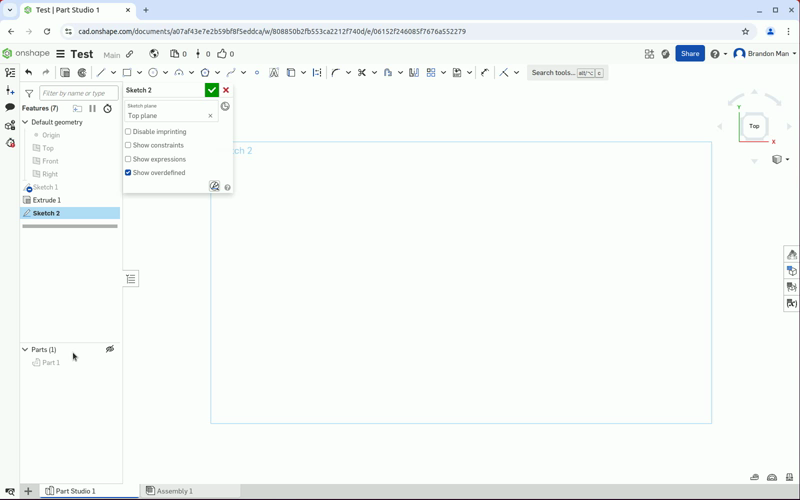
key(l)
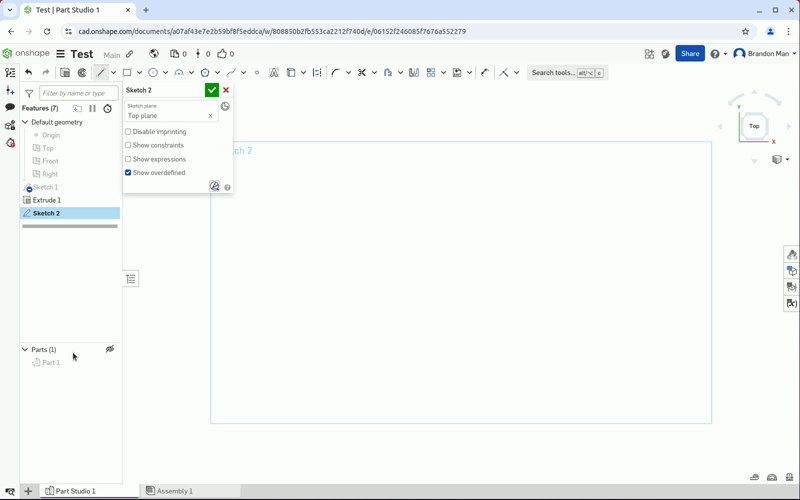
key_down(shift)
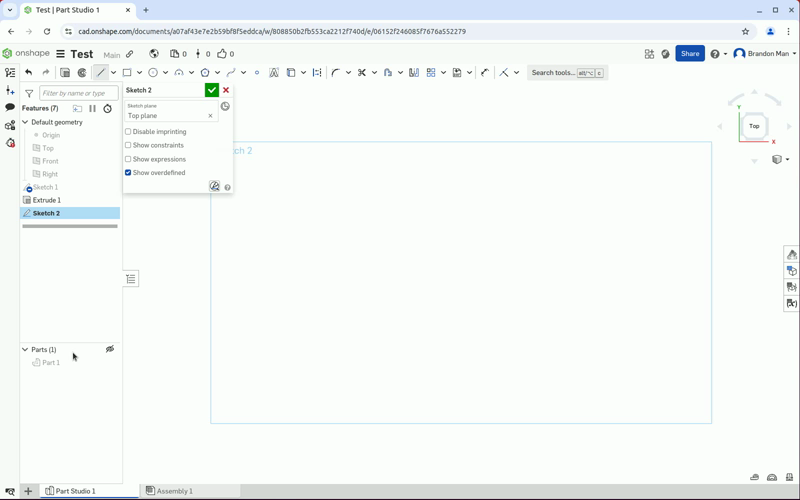
mouse_move(413, 273)
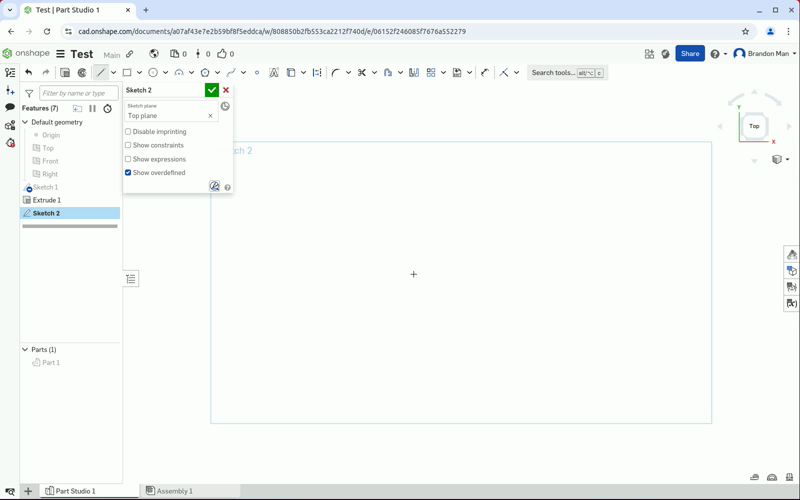
click(413, 273)
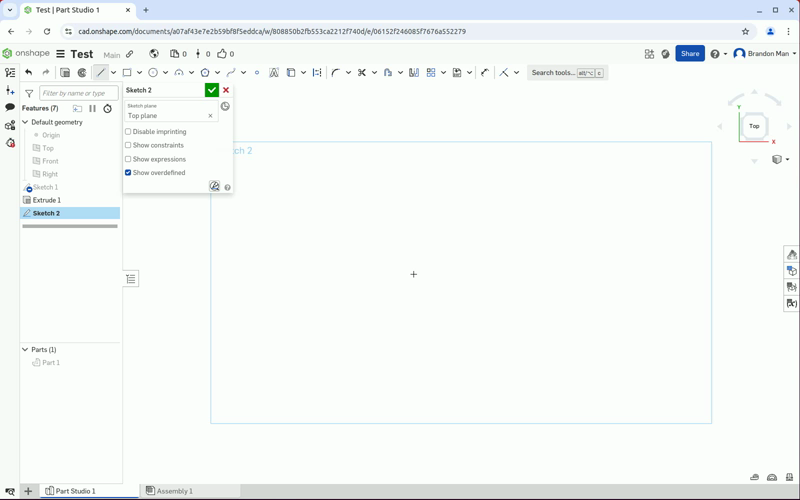
key_up(shift)
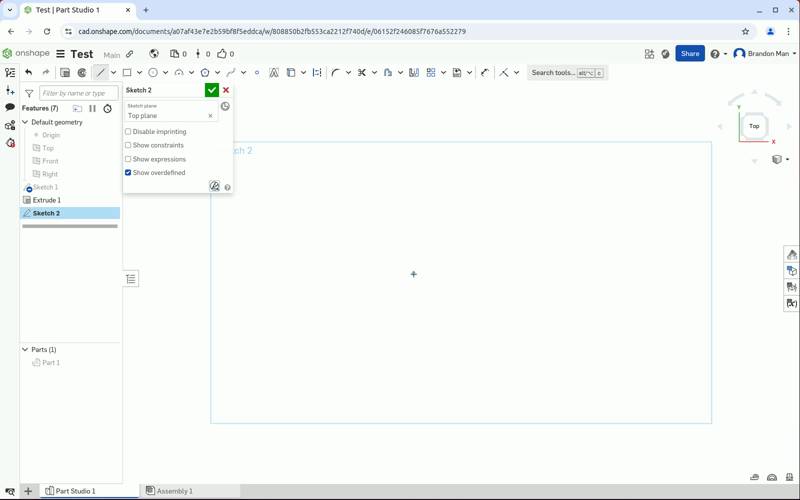
key_down(shift)
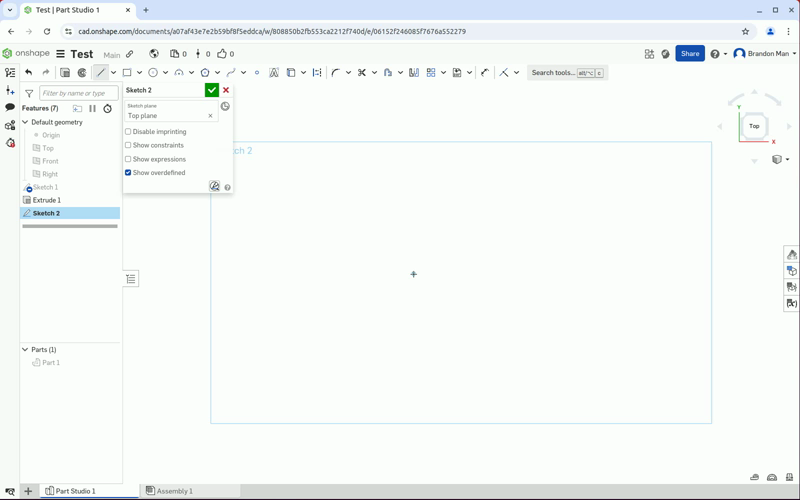
mouse_move(444, 273)
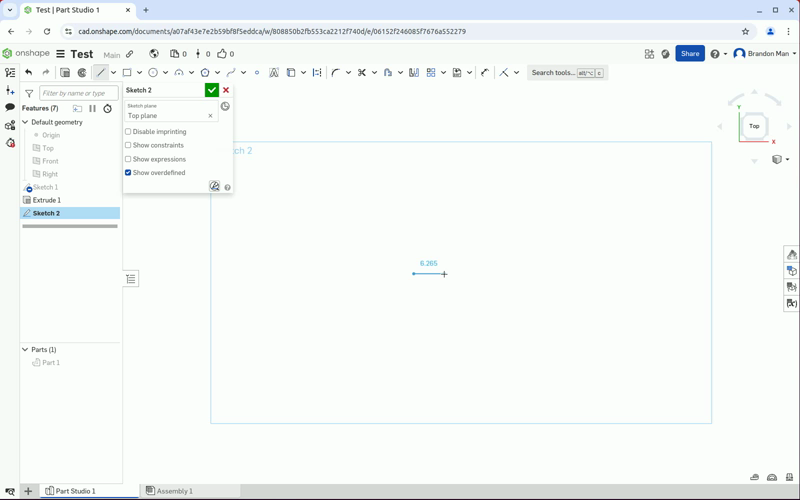
mouse_move(413, 235)
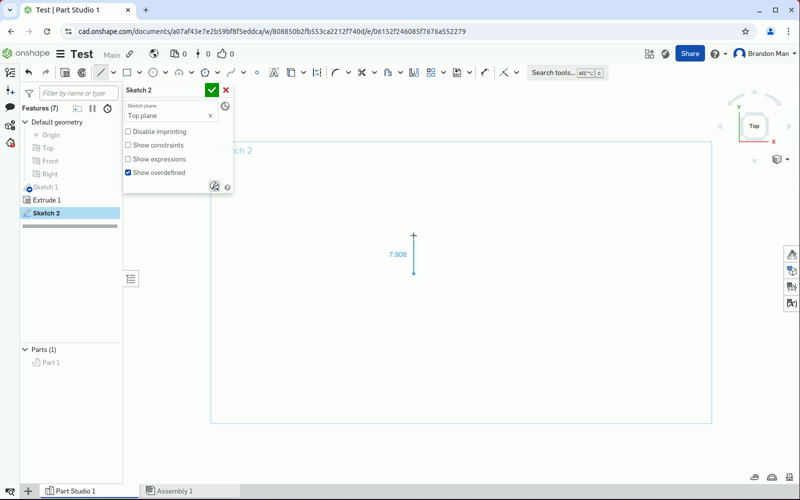
click(413, 235)
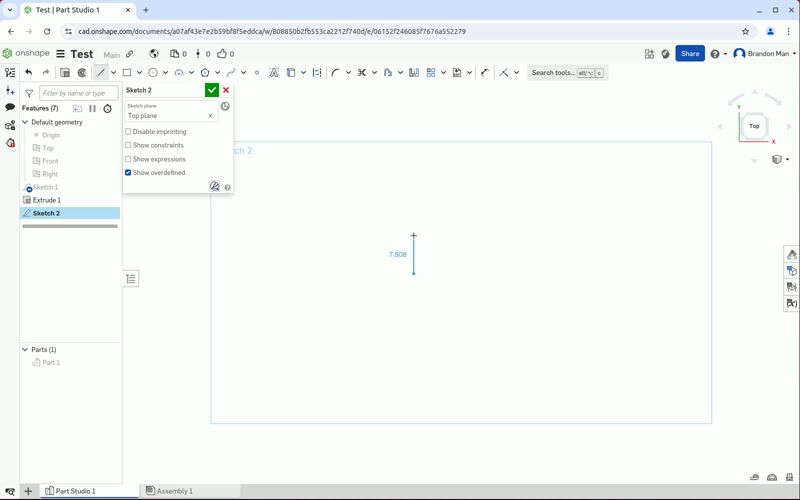
key_up(shift)
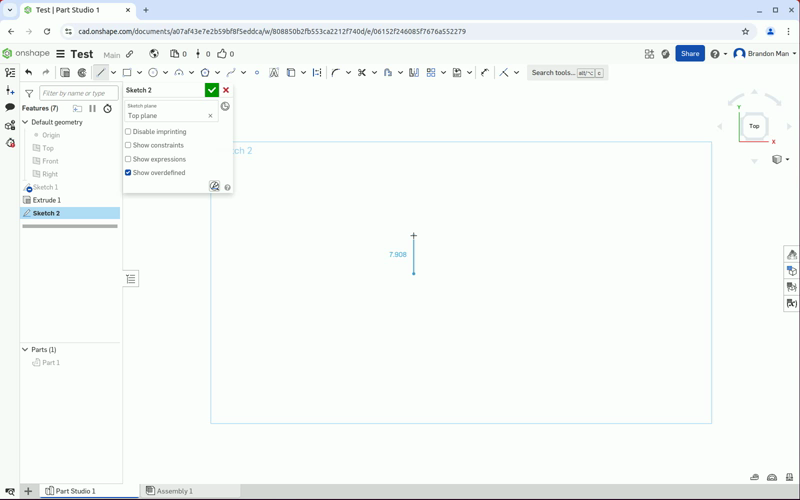
key_down(shift)
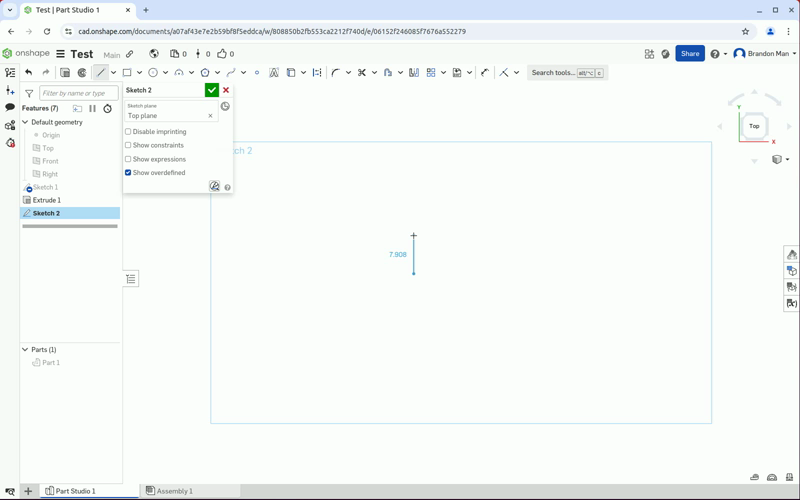
mouse_move(444, 235)
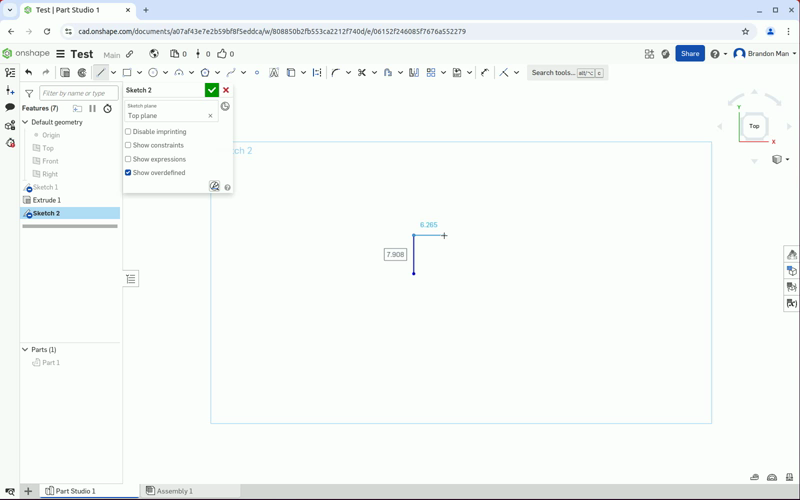
mouse_move(452, 235)
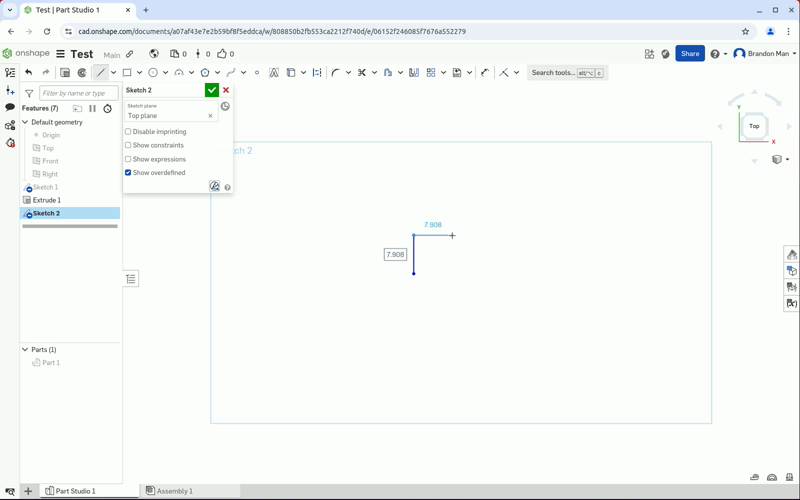
click(452, 235)
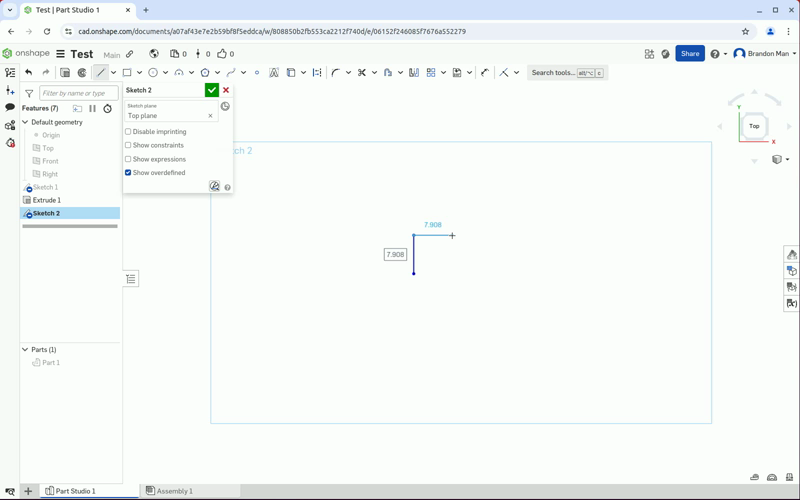
key_up(shift)
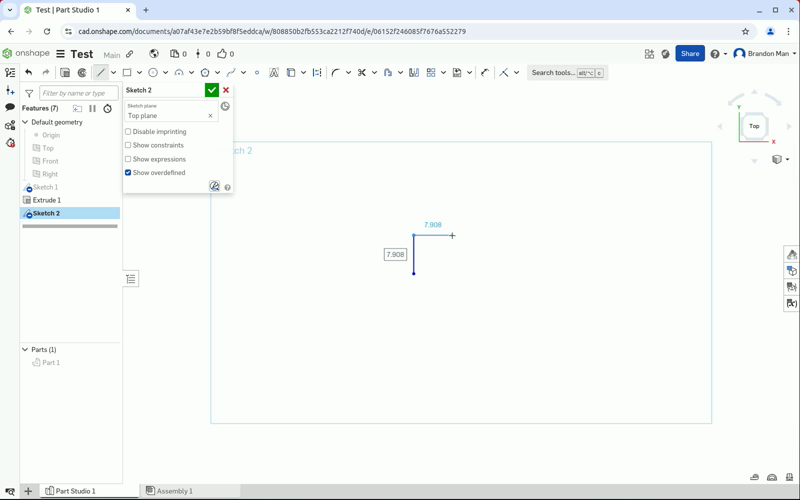
key_down(shift)
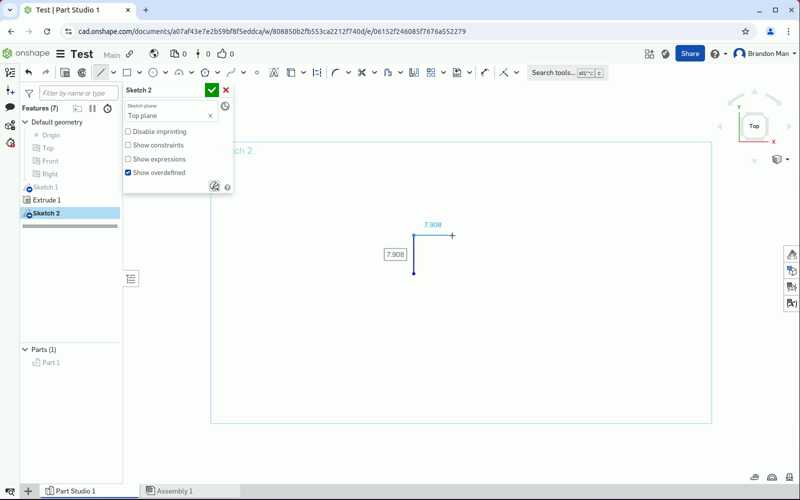
mouse_move(482, 235)
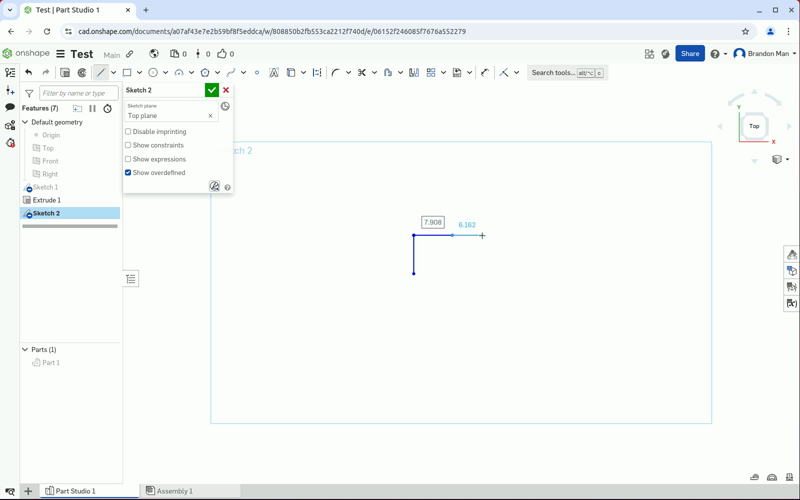
mouse_move(451, 235)
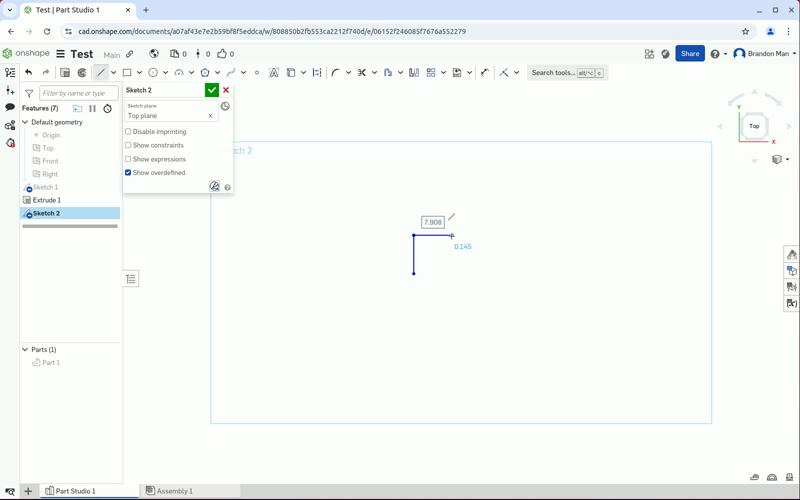
scroll(6)
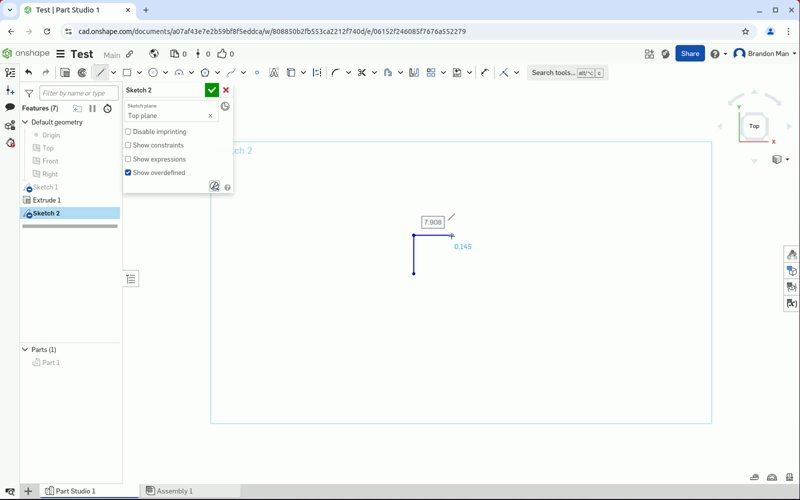
scroll(6)
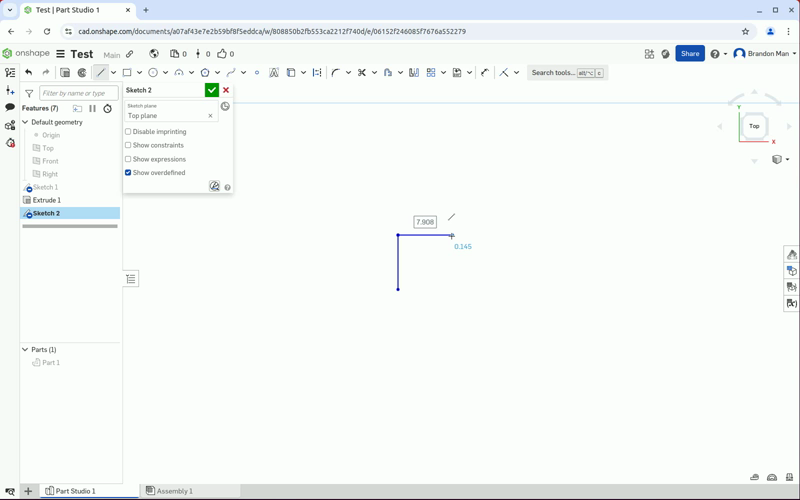
scroll(6)
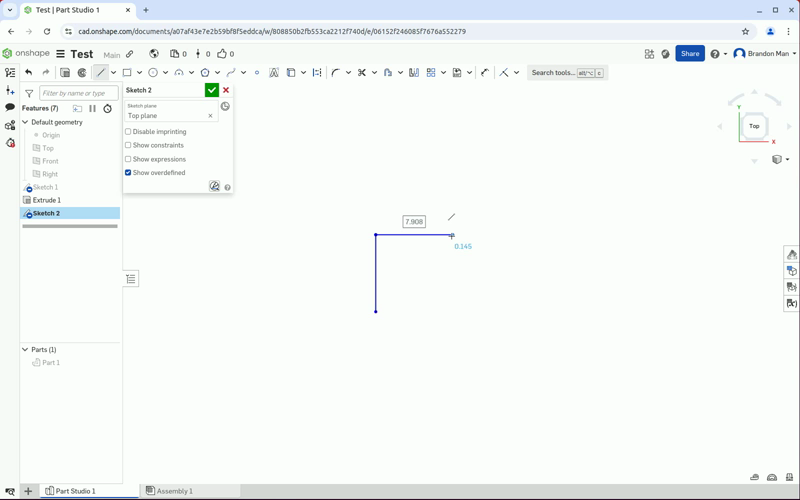
scroll(6)
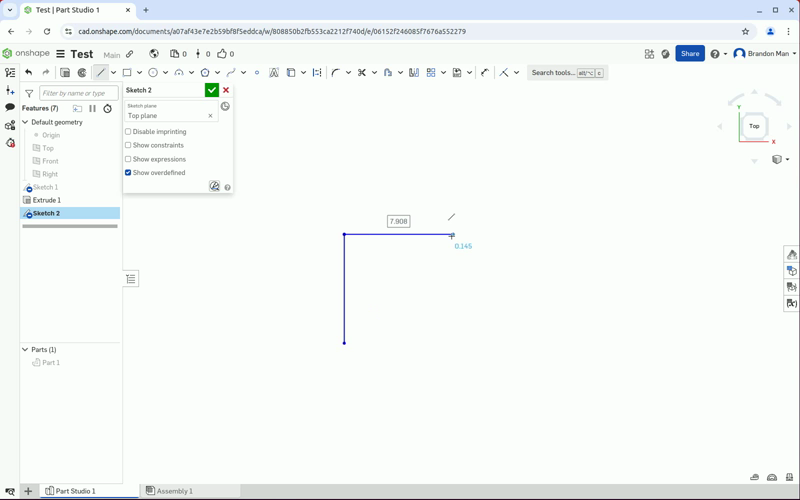
scroll(6)
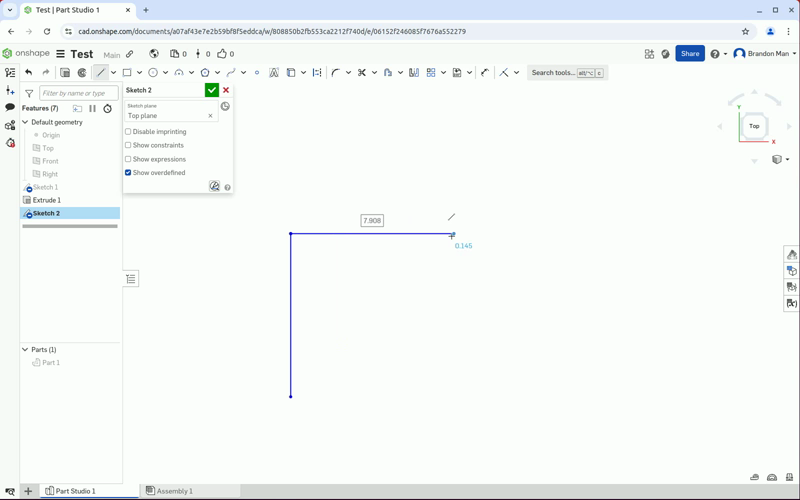
scroll(6)
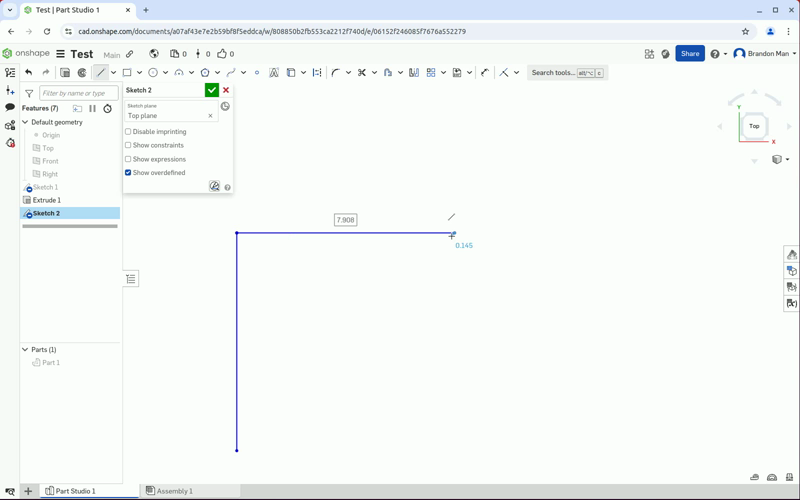
scroll(6)
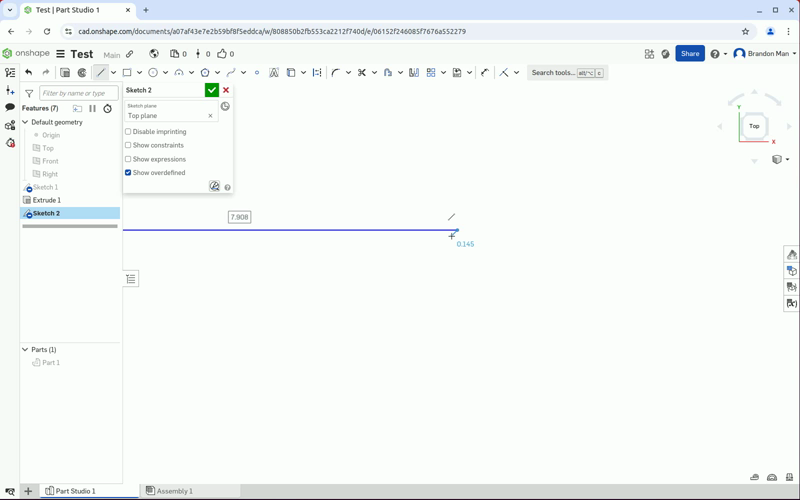
click(451, 235)
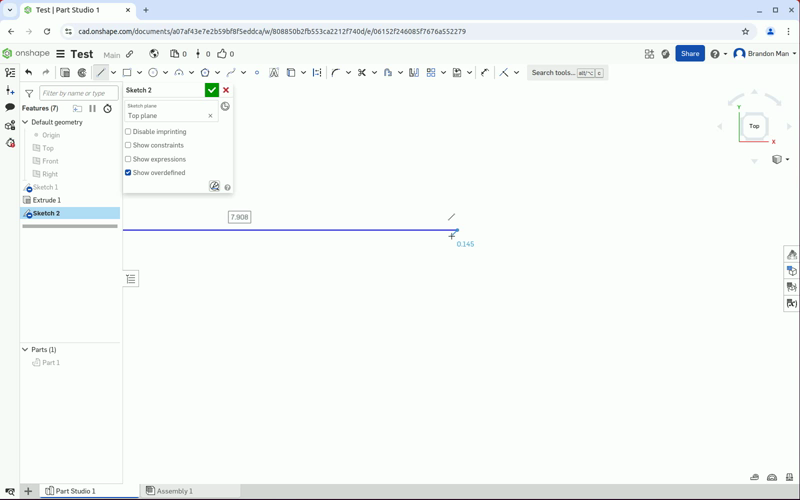
scroll(-6)
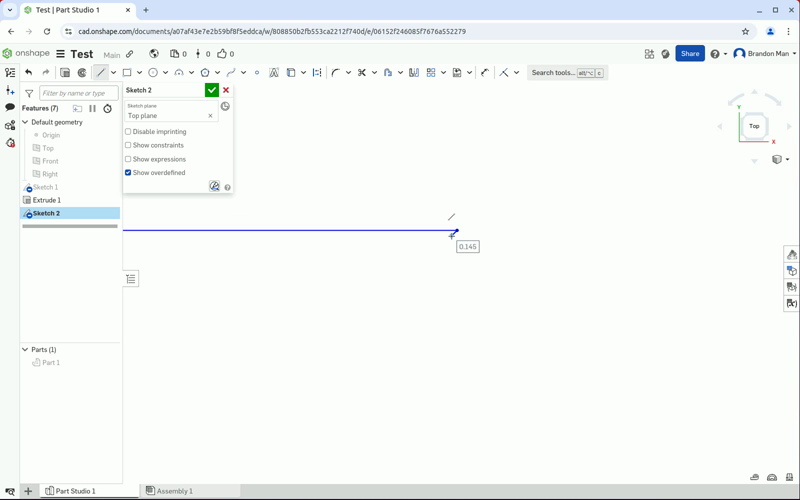
scroll(-6)
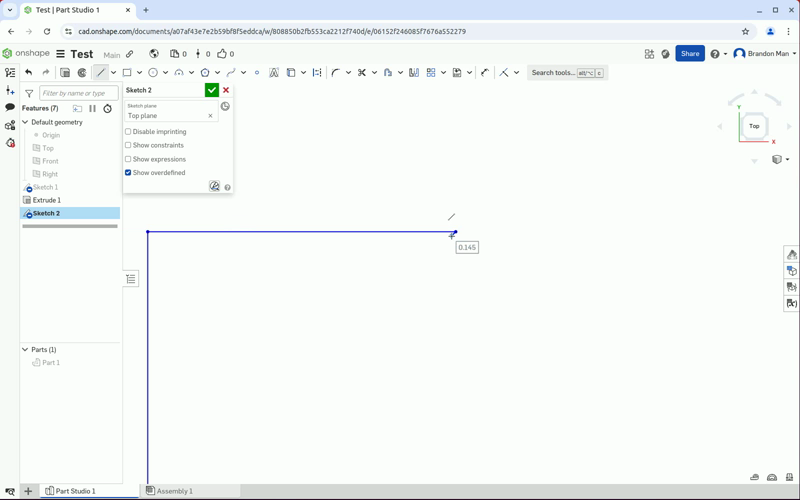
scroll(-6)
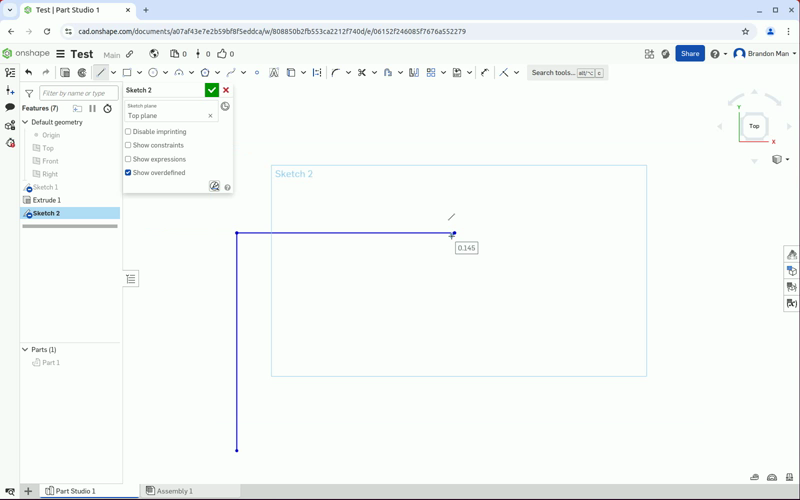
scroll(-6)
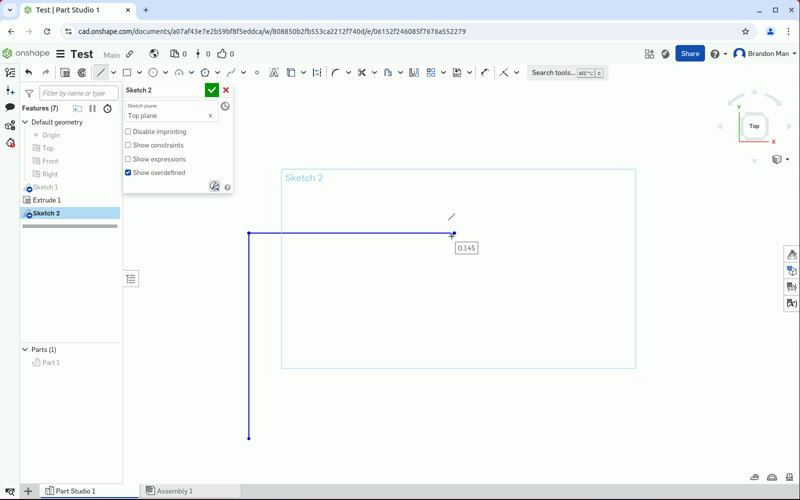
scroll(-6)
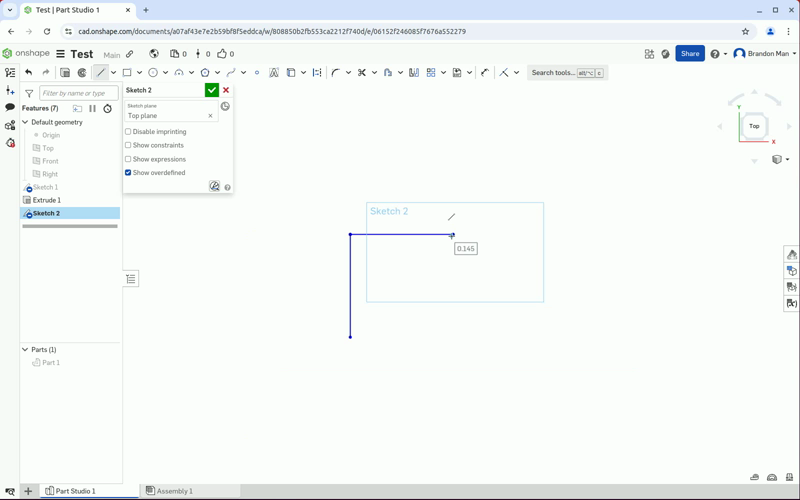
scroll(-6)
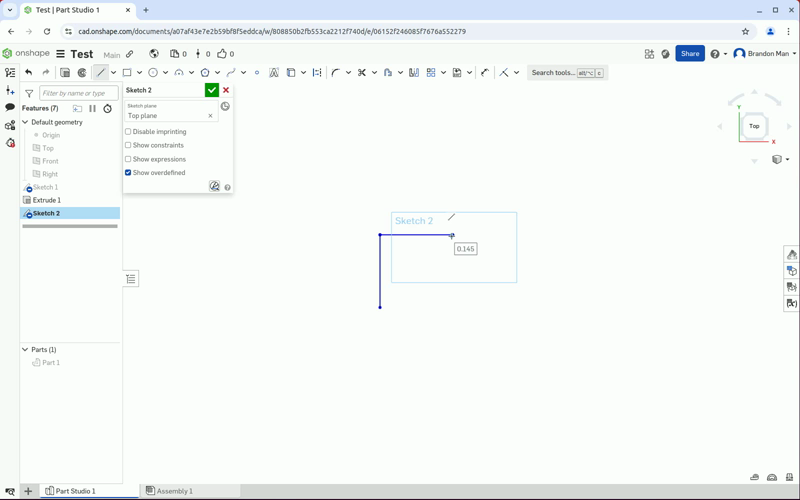
scroll(-6)
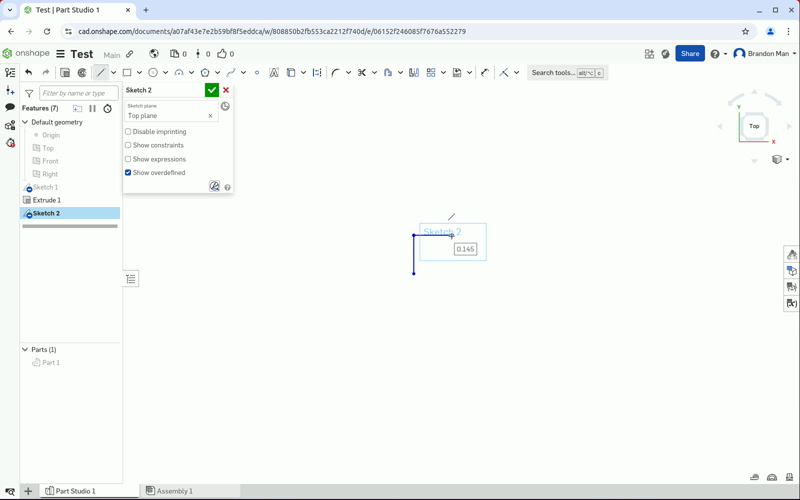
key_up(shift)
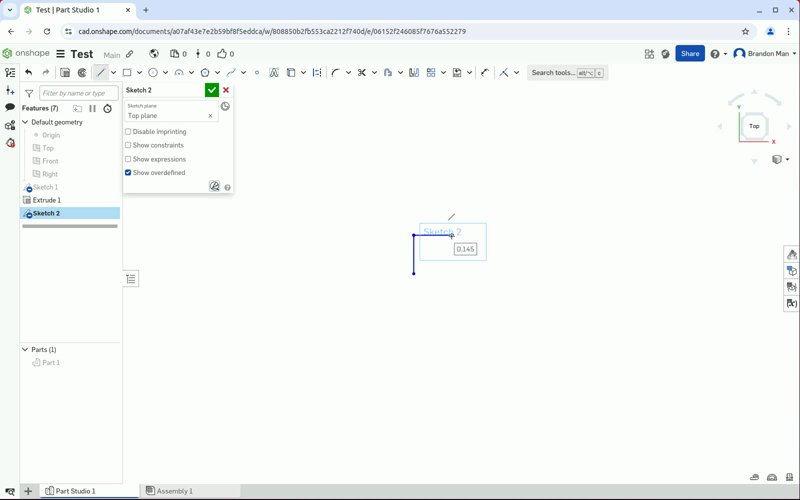
key_down(shift)
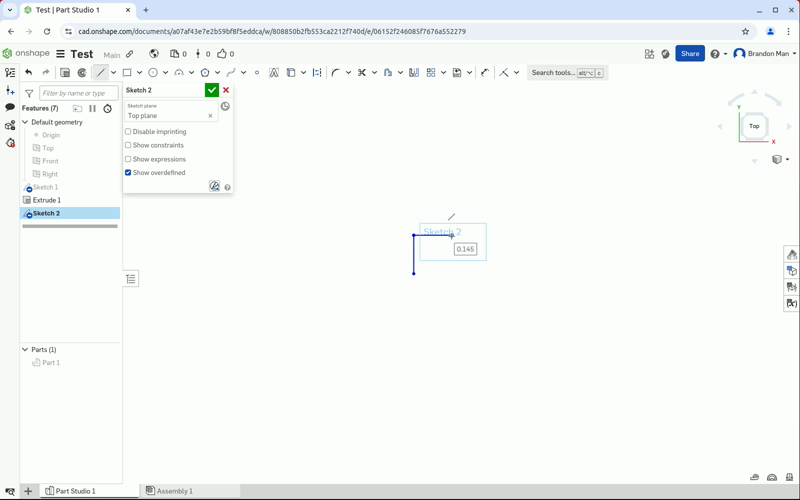
mouse_move(481, 235)
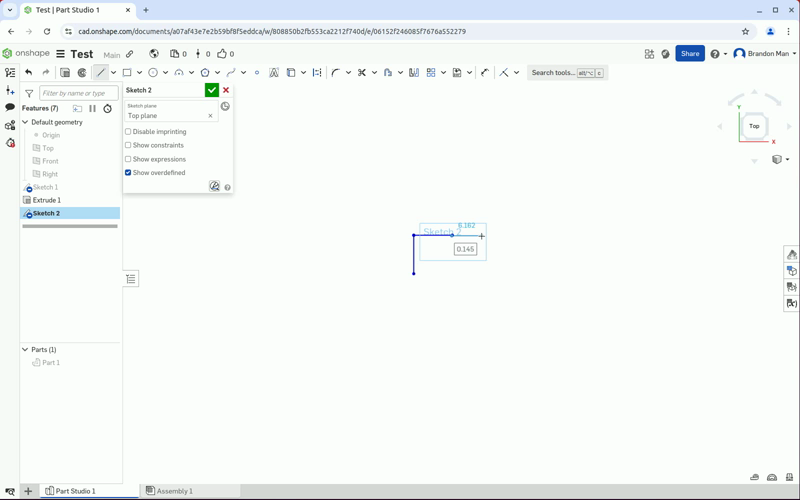
mouse_move(413, 235)
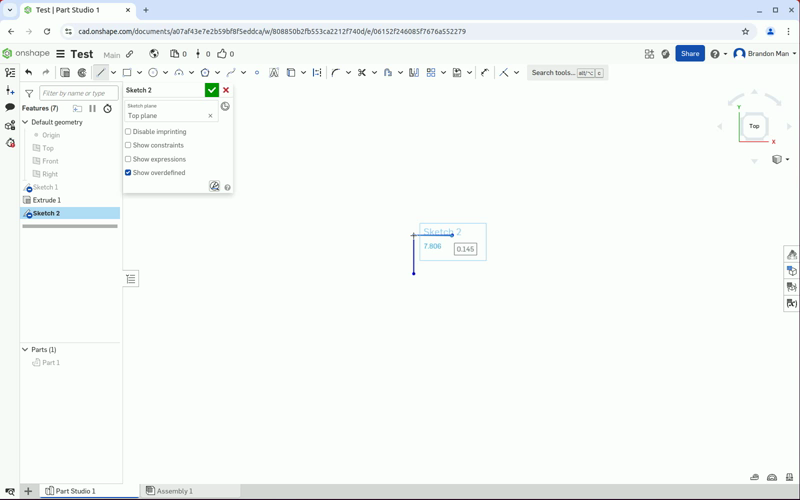
click(413, 235)
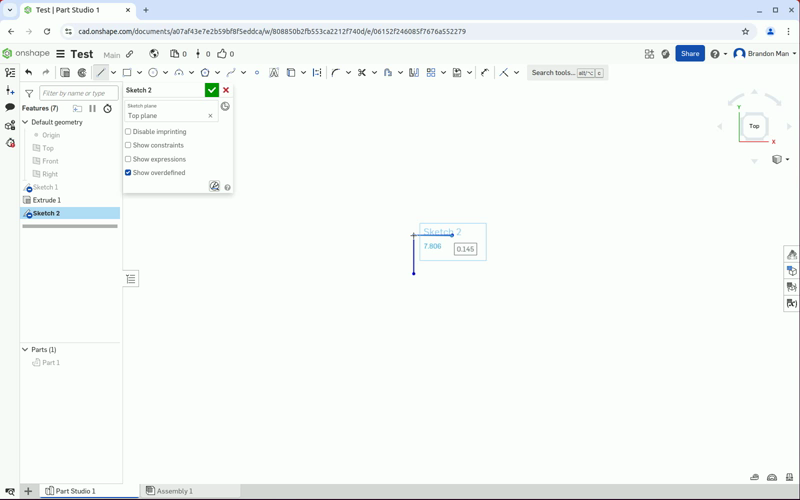
key_up(shift)
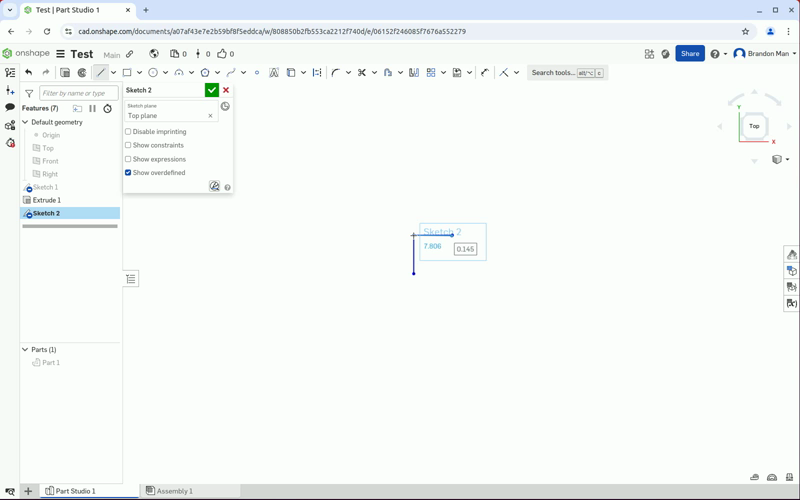
key_down(shift)
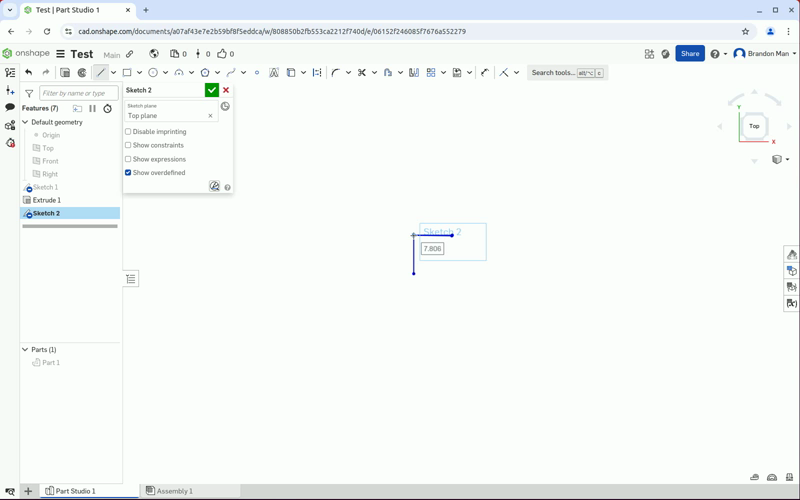
mouse_move(444, 235)
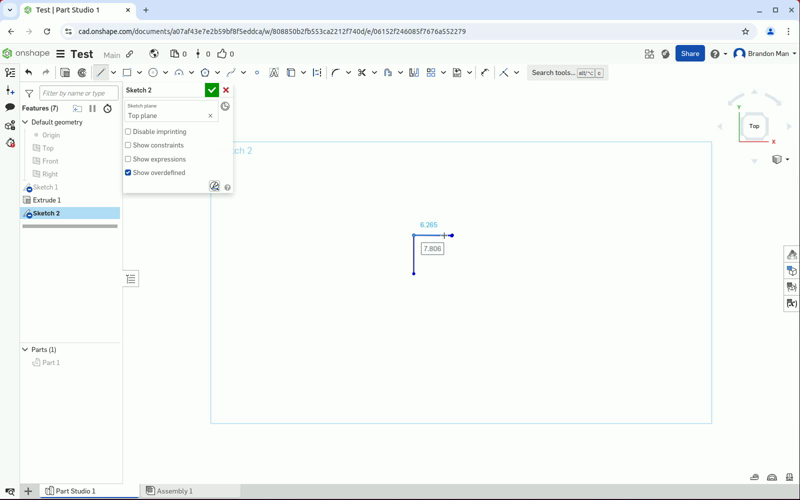
mouse_move(413, 273)
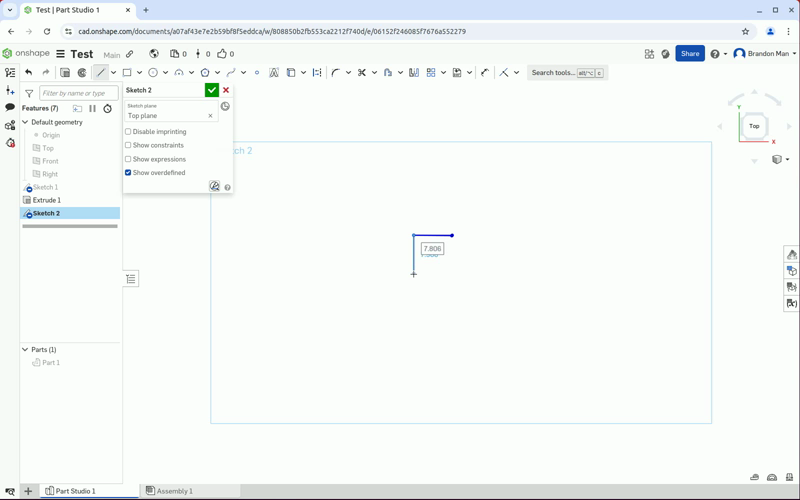
click(413, 273)
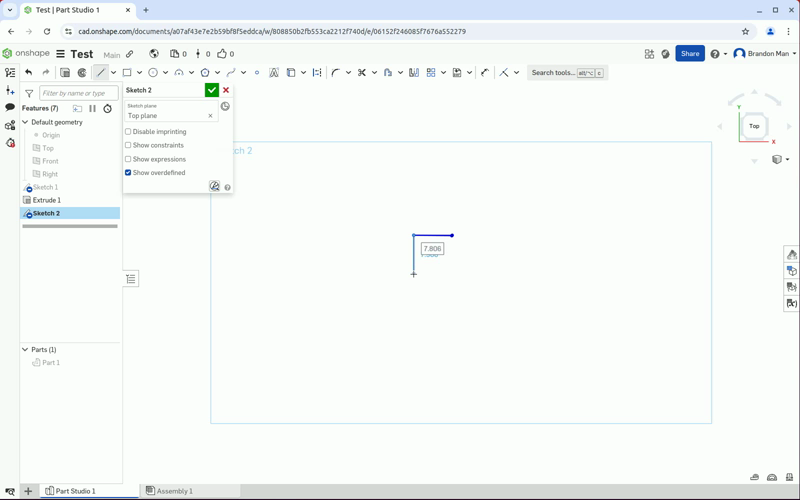
key_up(shift)
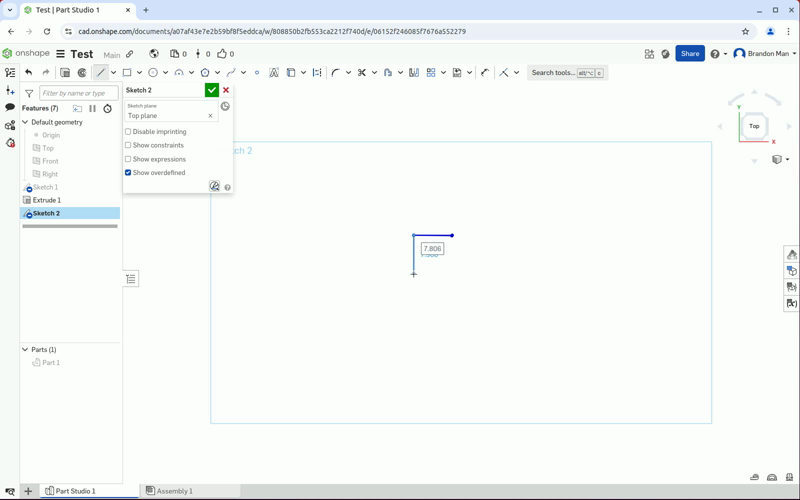
key(esc)
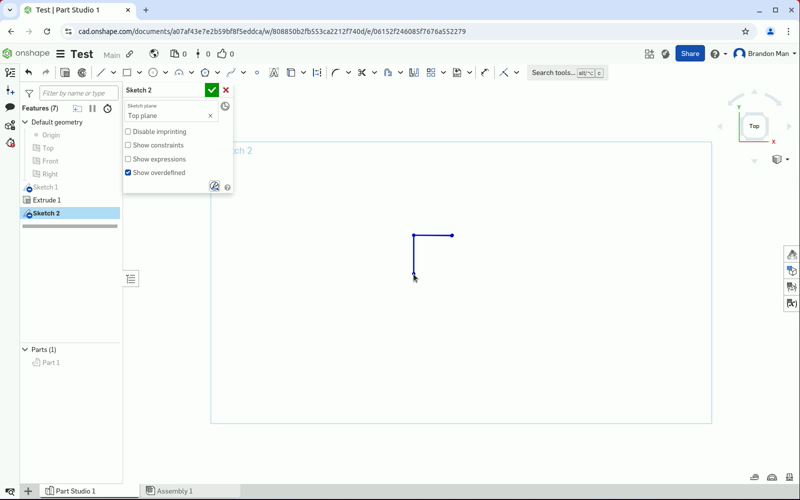
mouse_move(422, 235)
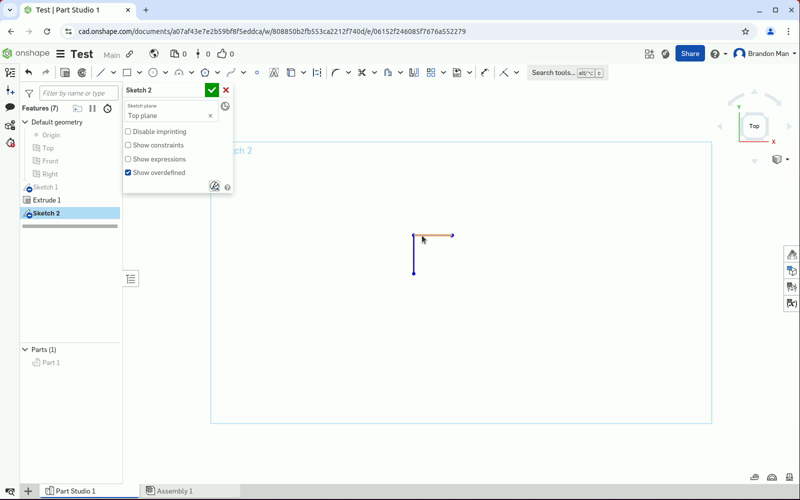
scroll(6)
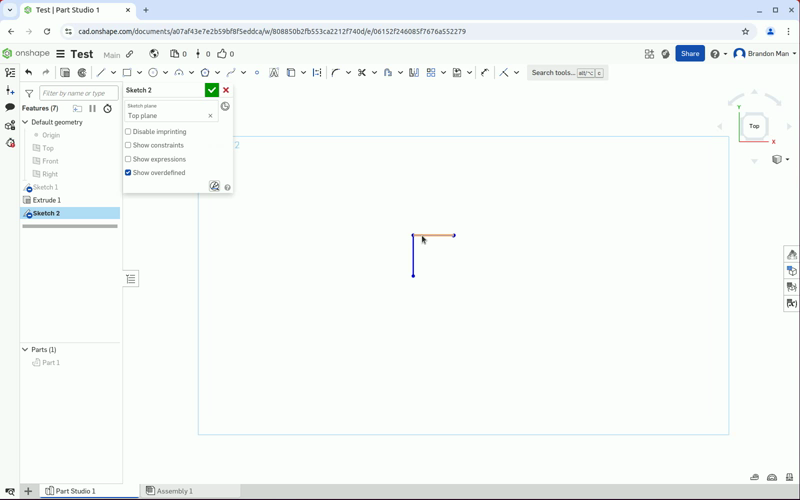
scroll(6)
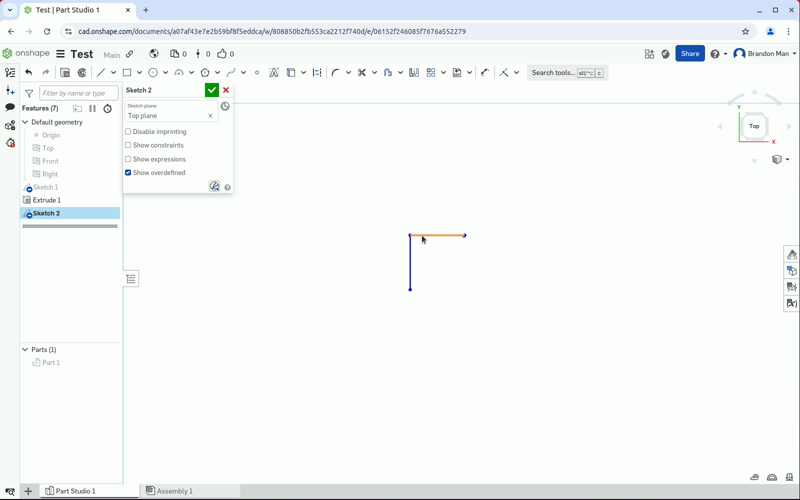
scroll(6)
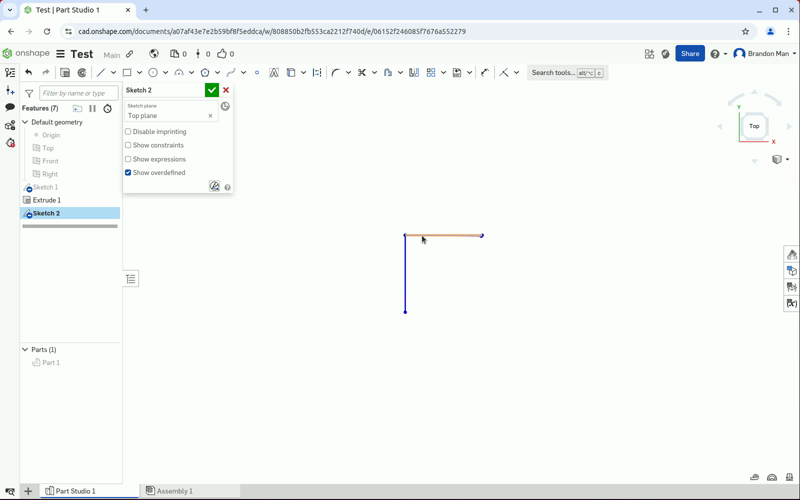
scroll(6)
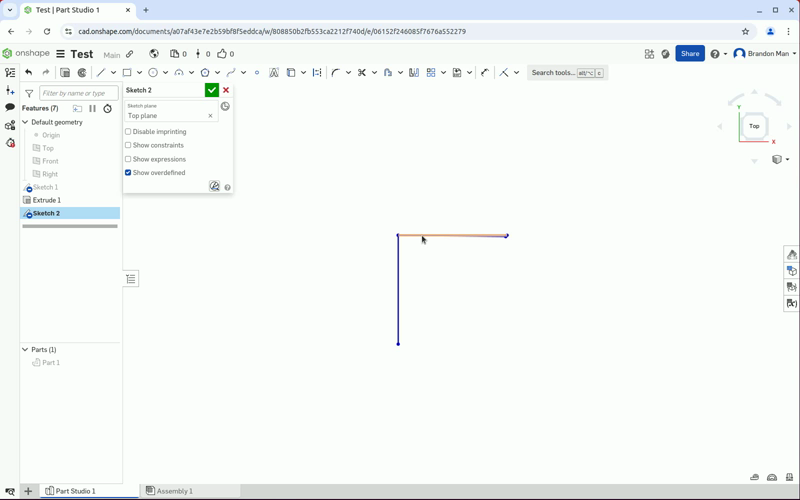
scroll(6)
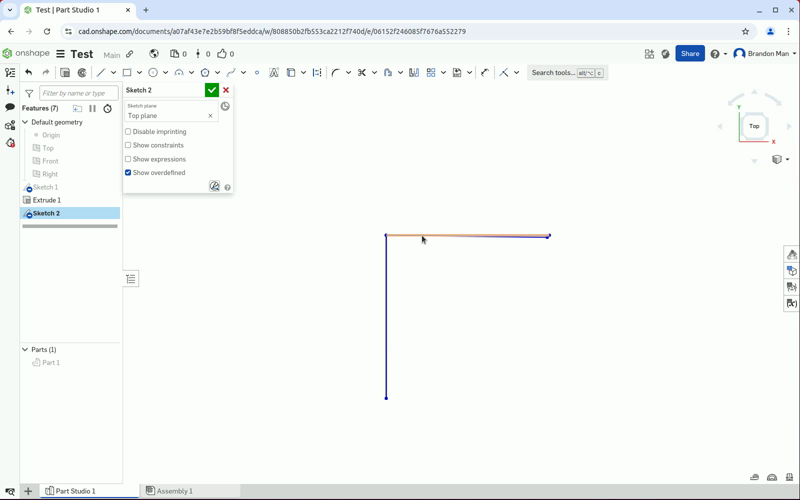
scroll(6)
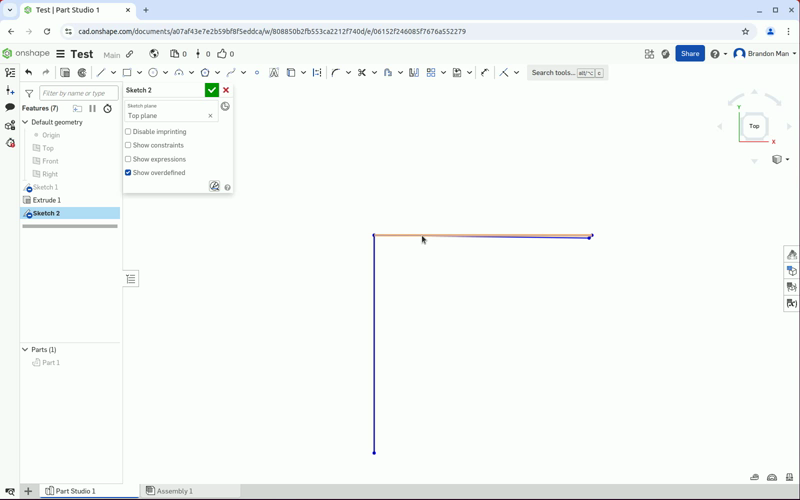
scroll(6)
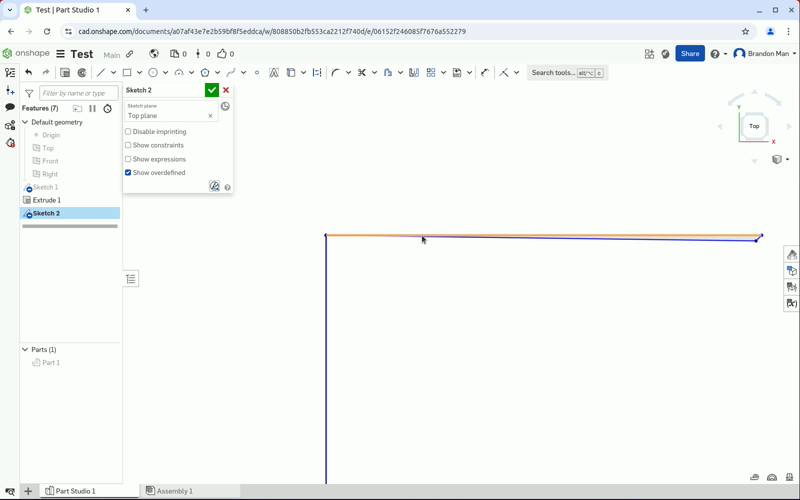
click(422, 235)
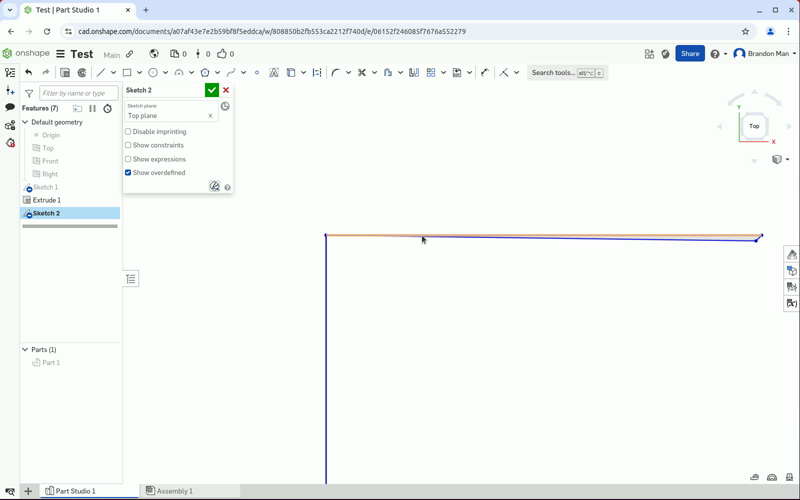
scroll(-6)
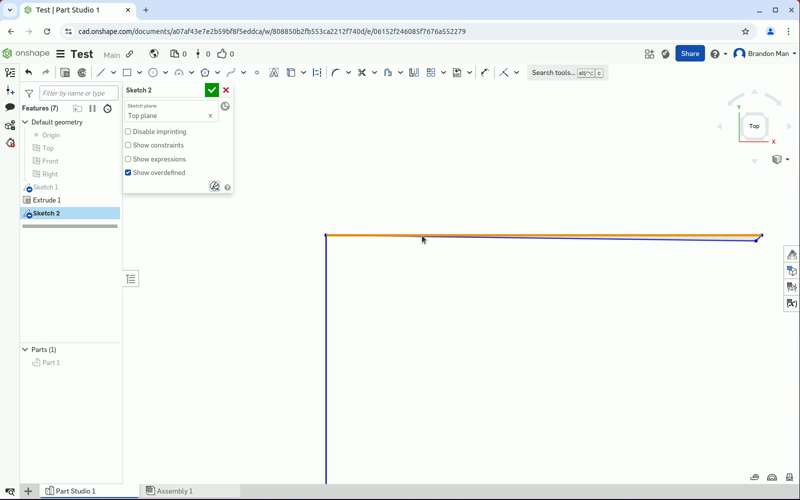
scroll(-6)
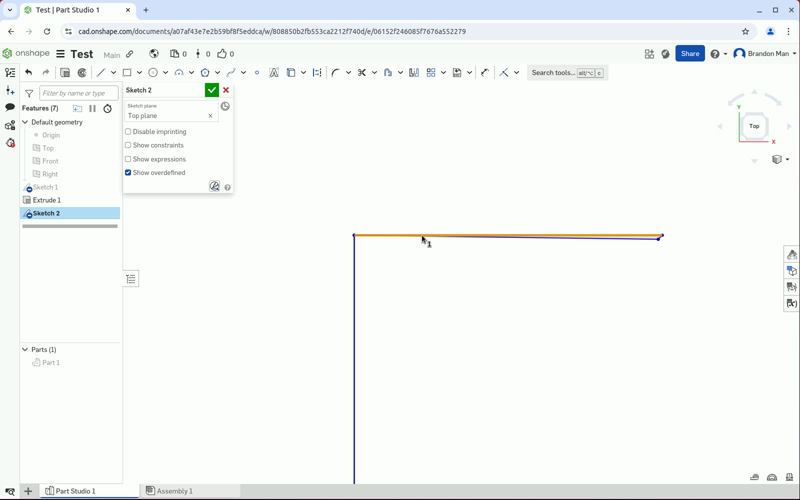
scroll(-6)
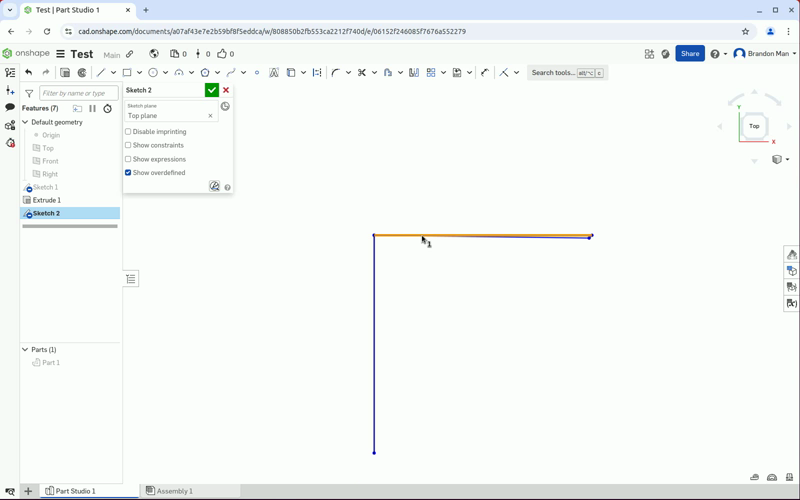
scroll(-6)
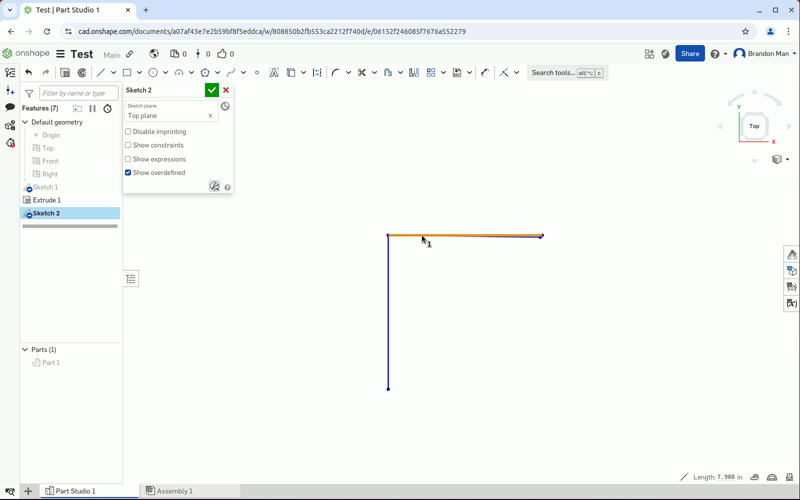
scroll(-6)
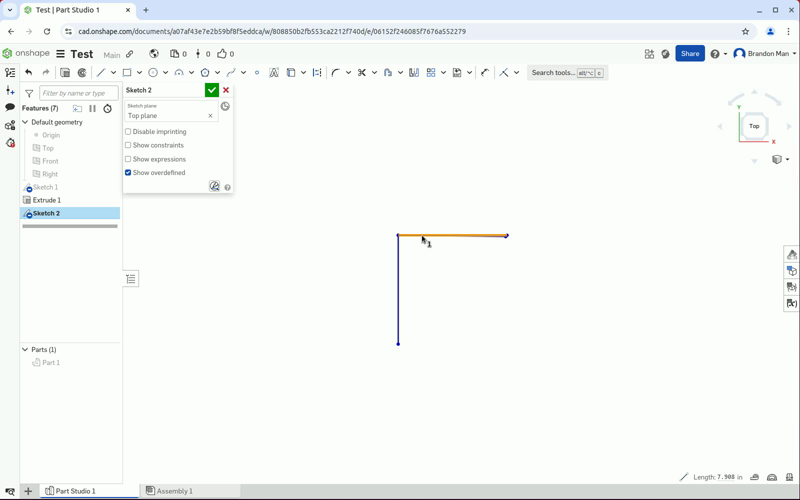
scroll(-6)
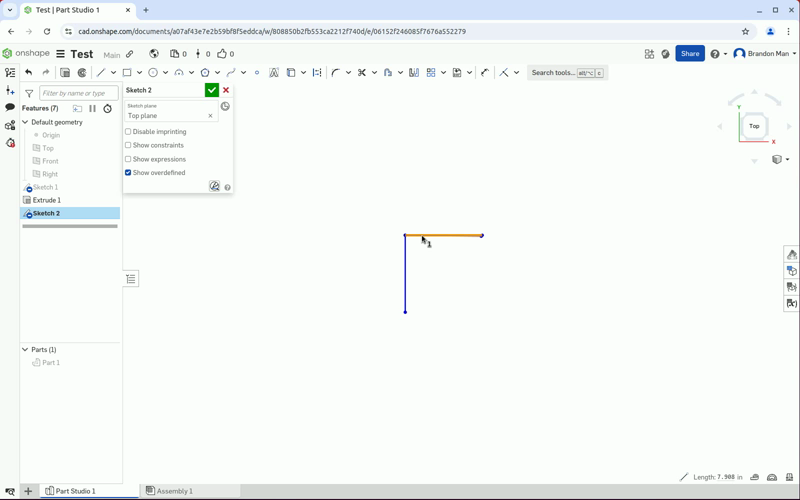
scroll(-6)
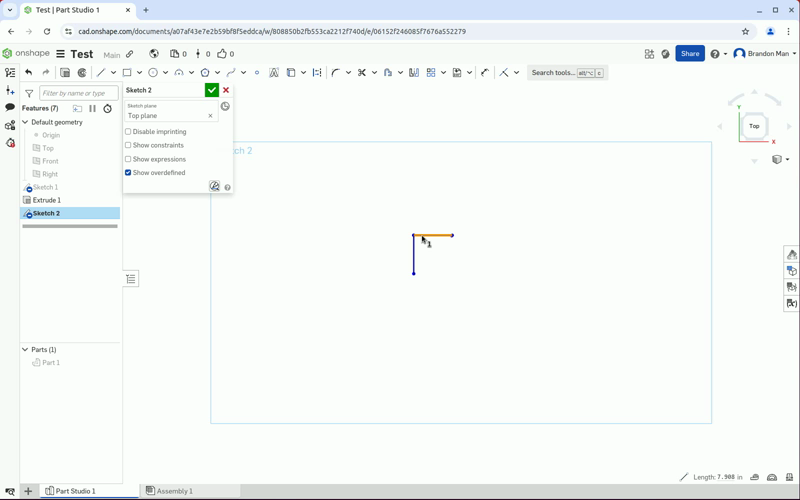
mouse_move(73, 352)
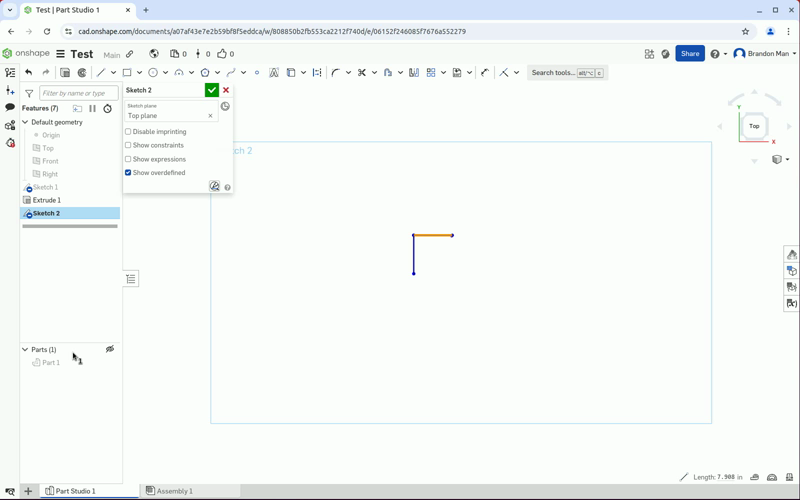
key(shift+y)
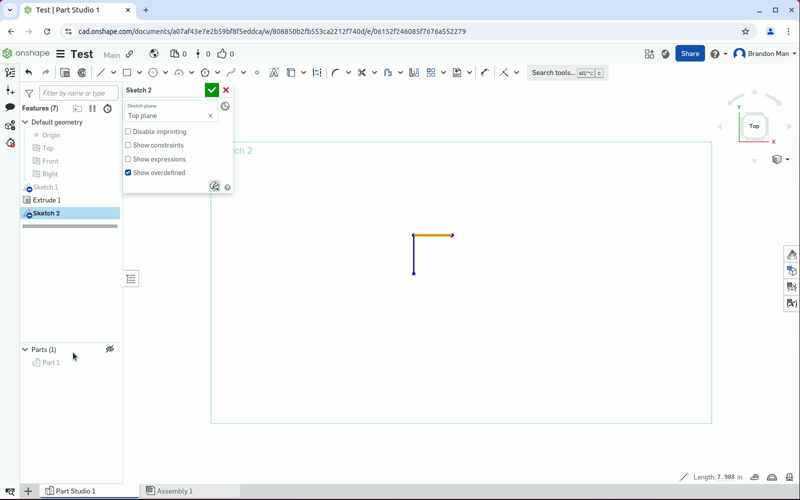
key(shift+e)
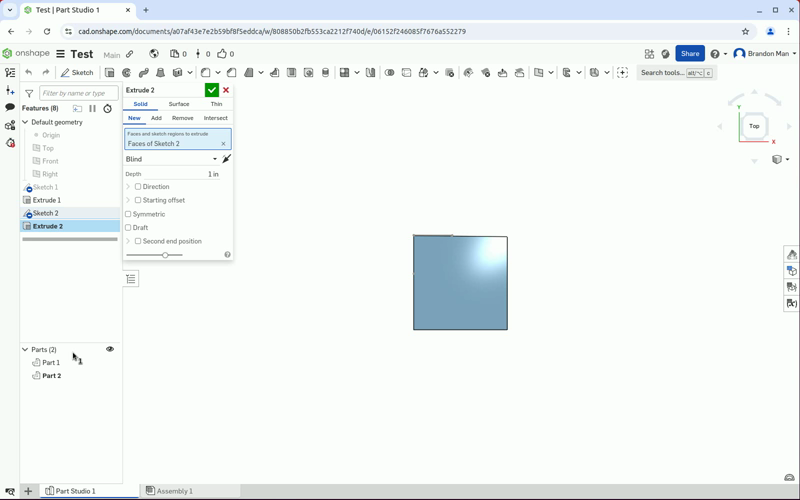
mouse_move(143, 106)
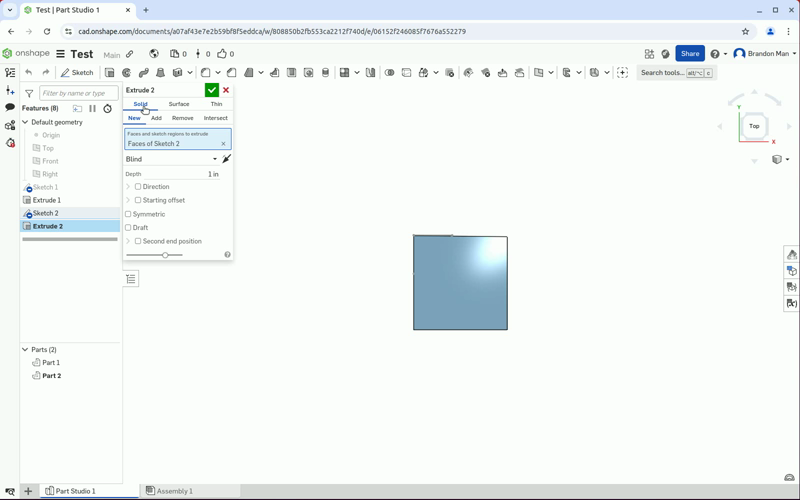
click(143, 106)
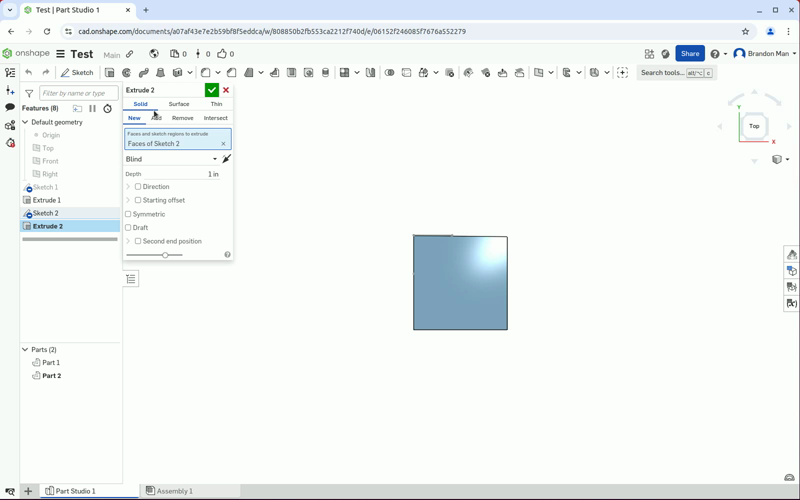
mouse_move(186, 120)
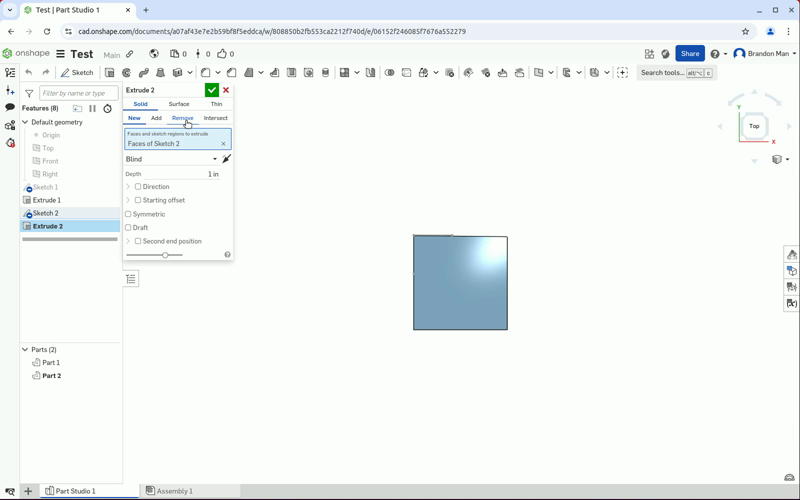
click(186, 120)
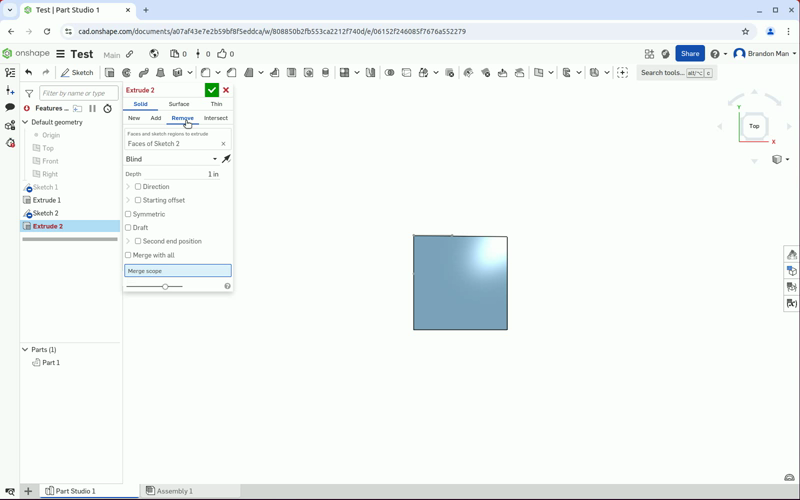
key(tab, 4)
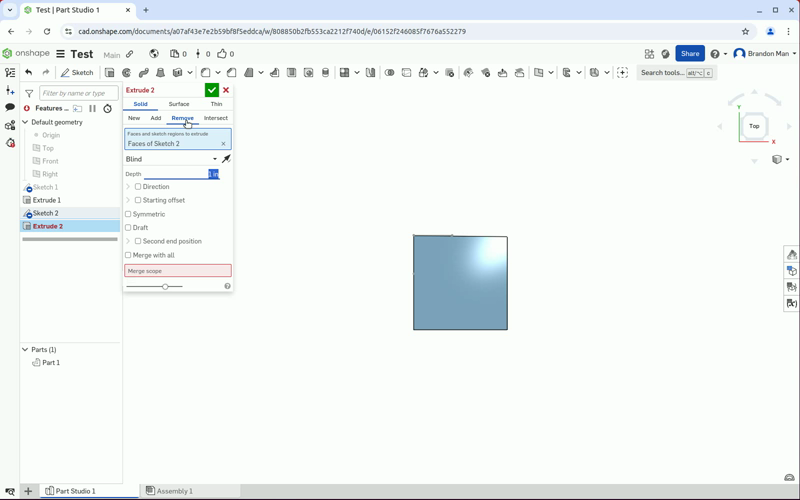
text(-15.405)
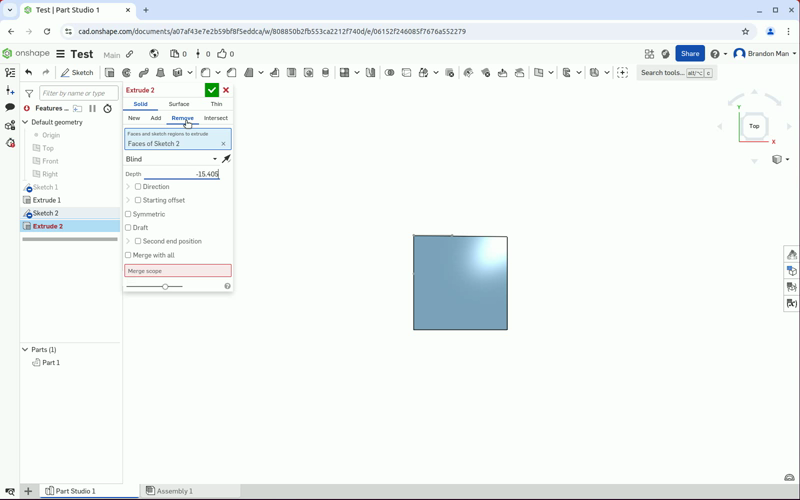
key(tab, 6)
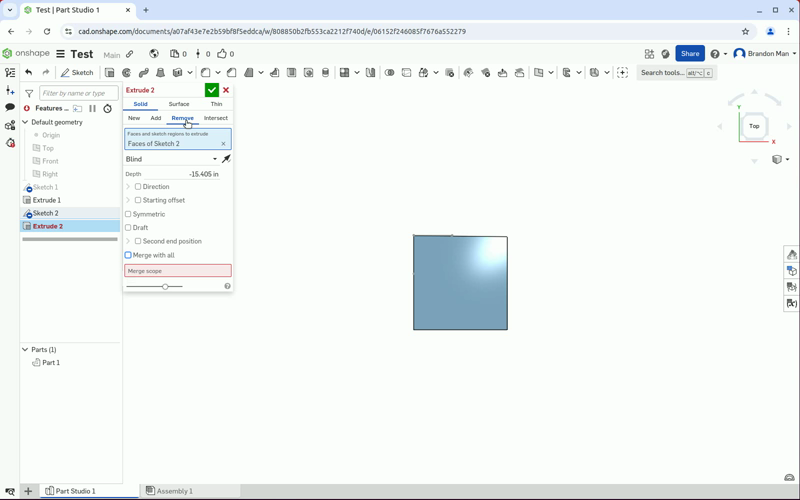
key(space)
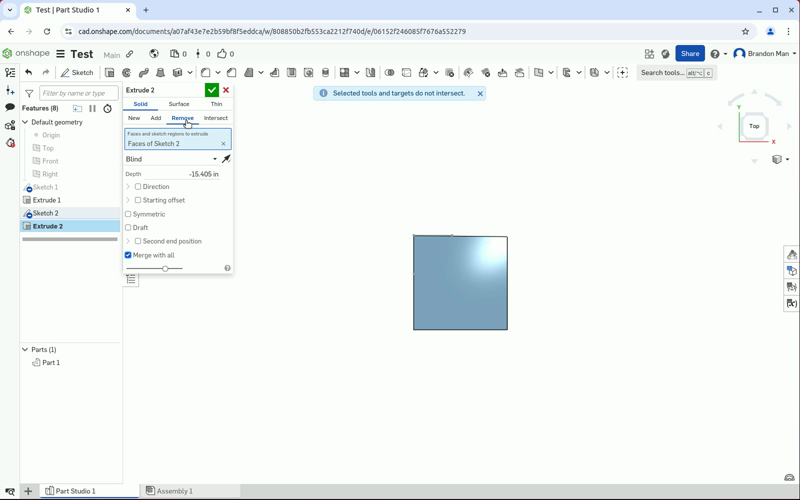
key(enter)
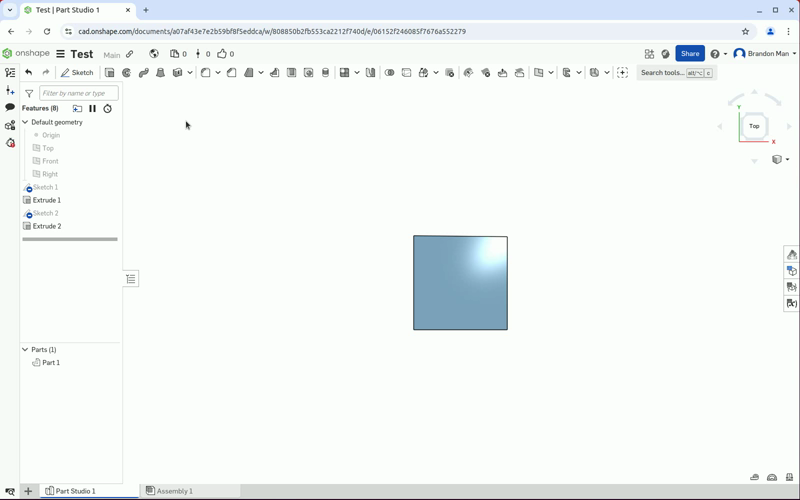
key(shift+h)
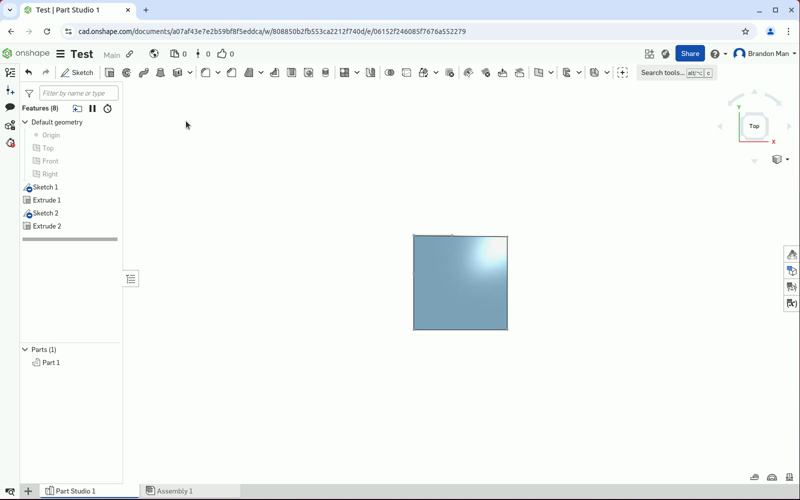
key(shift+h)
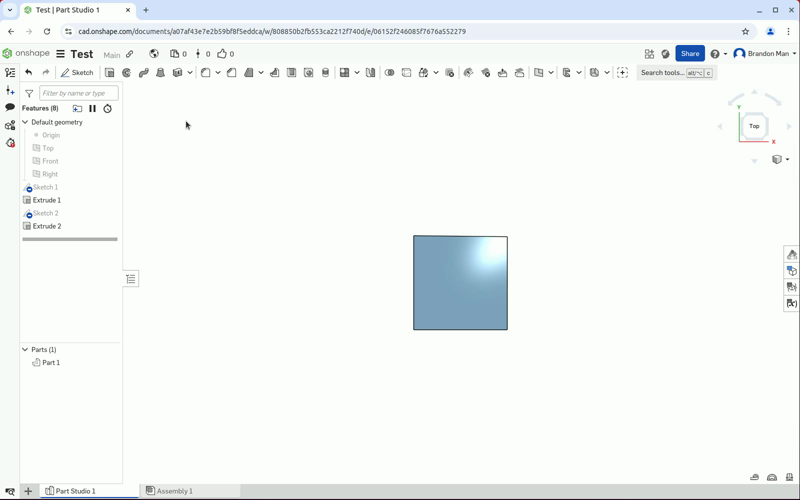
mouse_move(73, 189)
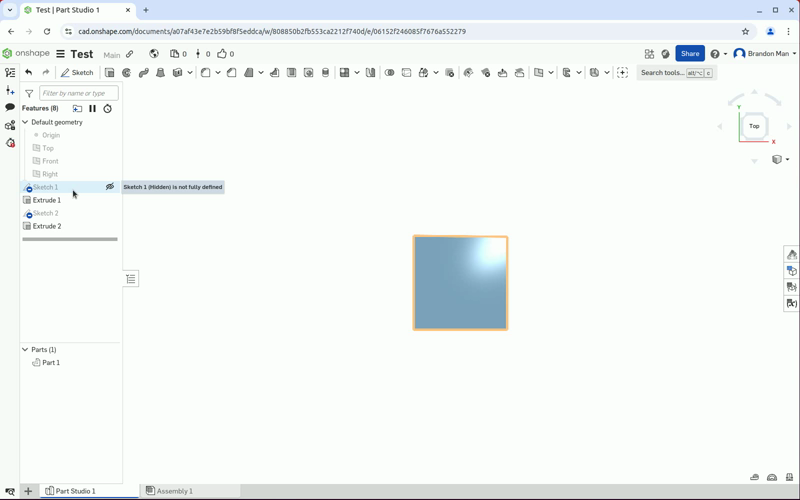
click(73, 189)
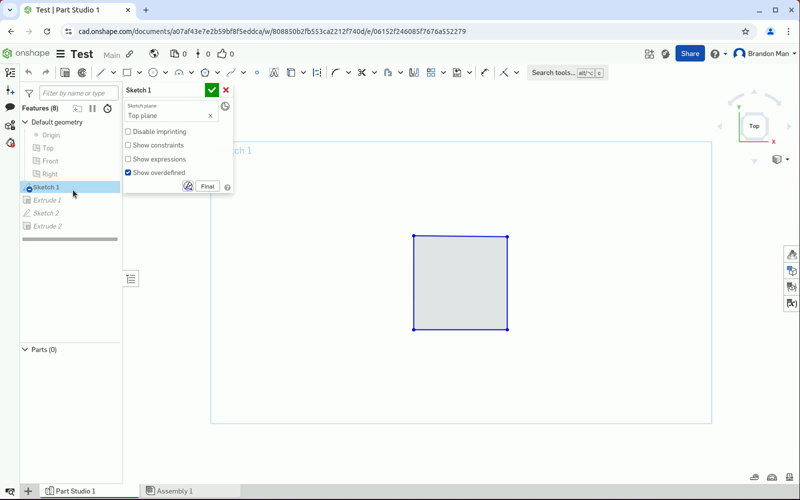
mouse_move(229, 92)
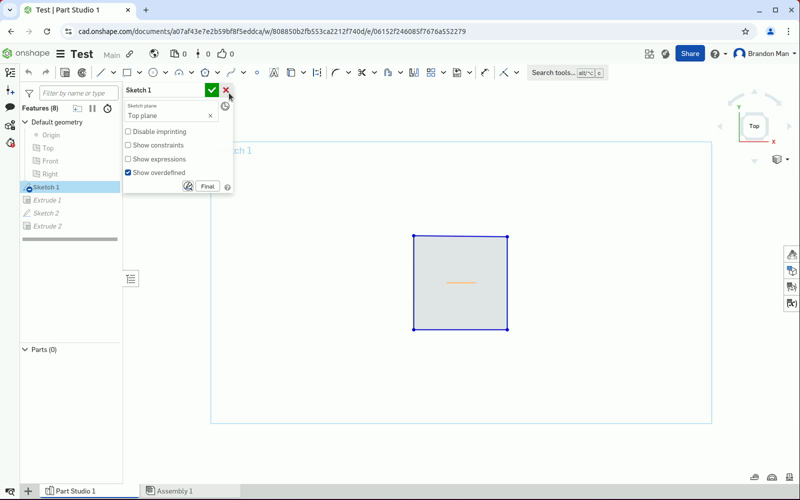
click(229, 92)
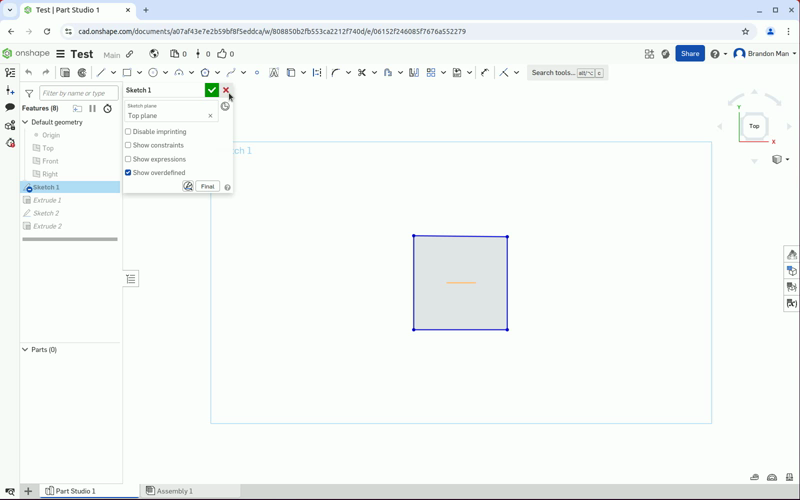
key(shift+s)
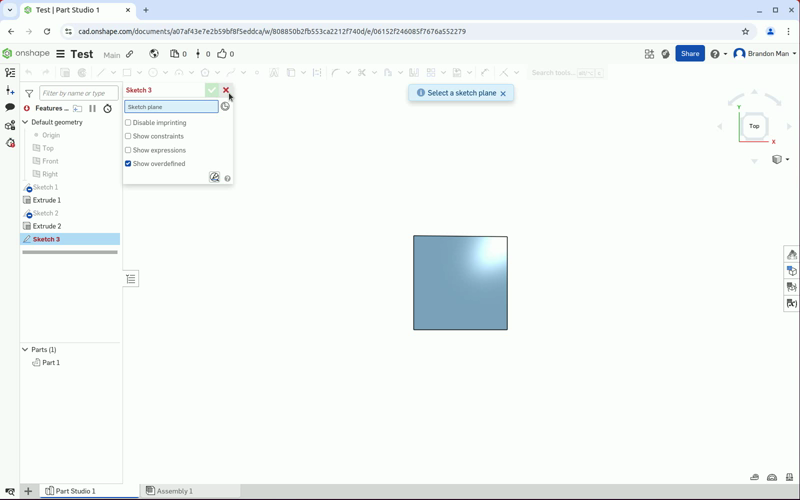
mouse_move(73, 150)
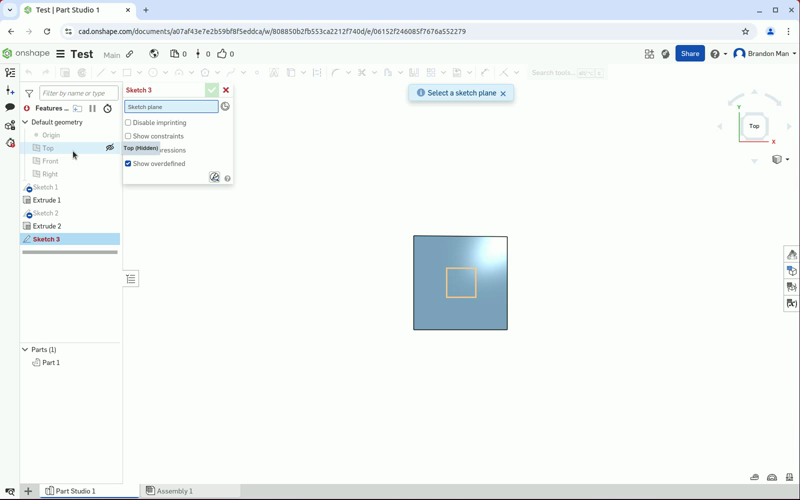
click(73, 150)
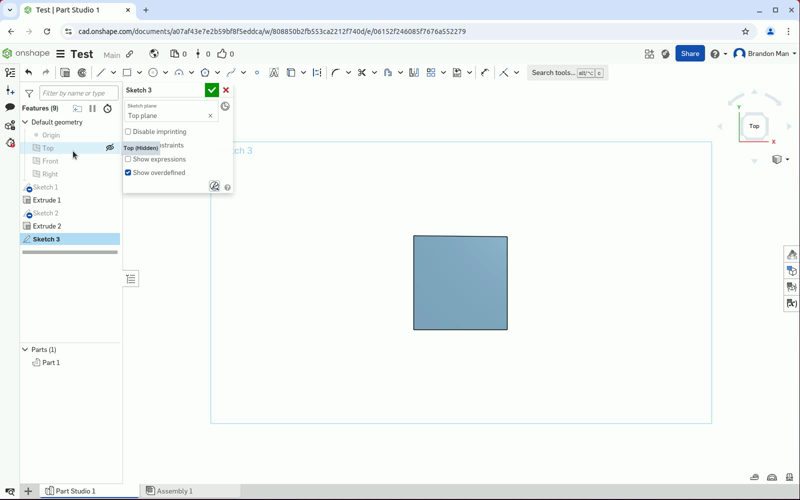
mouse_move(73, 352)
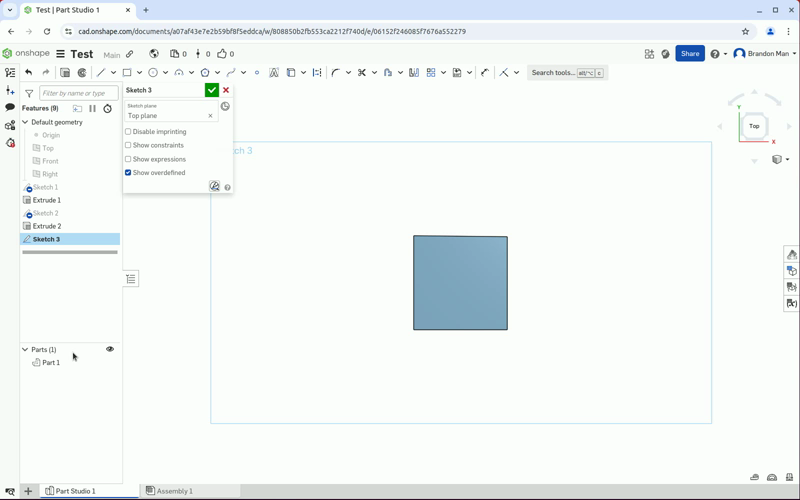
key(y)
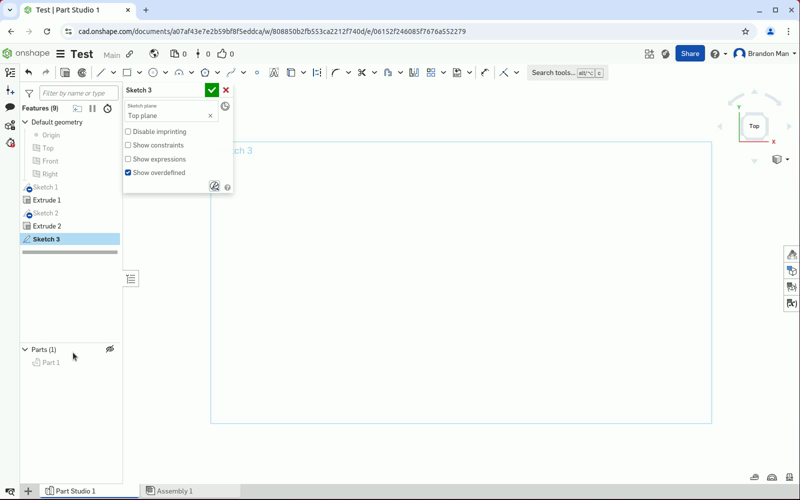
key(l)
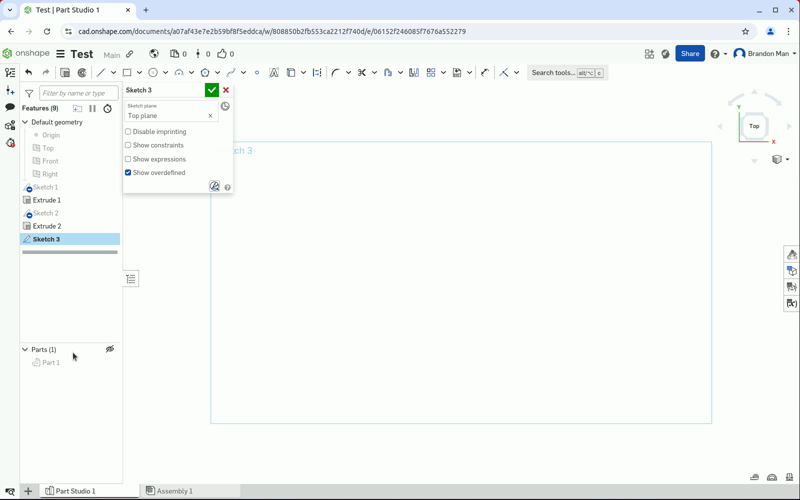
key_down(shift)
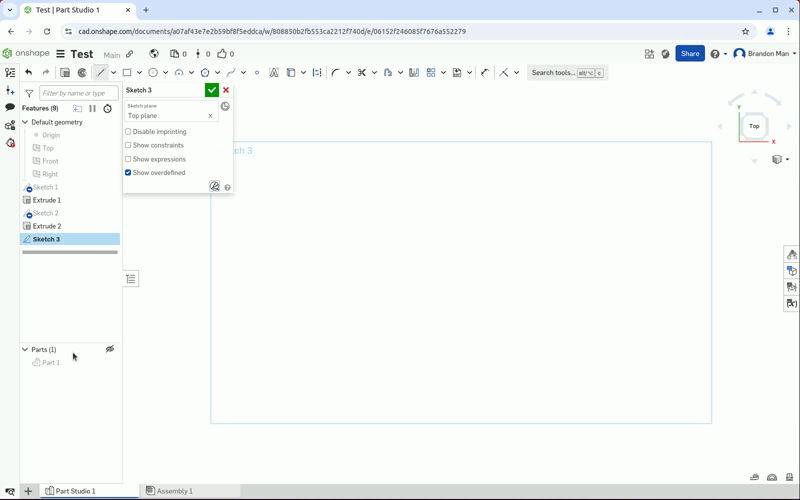
mouse_move(413, 273)
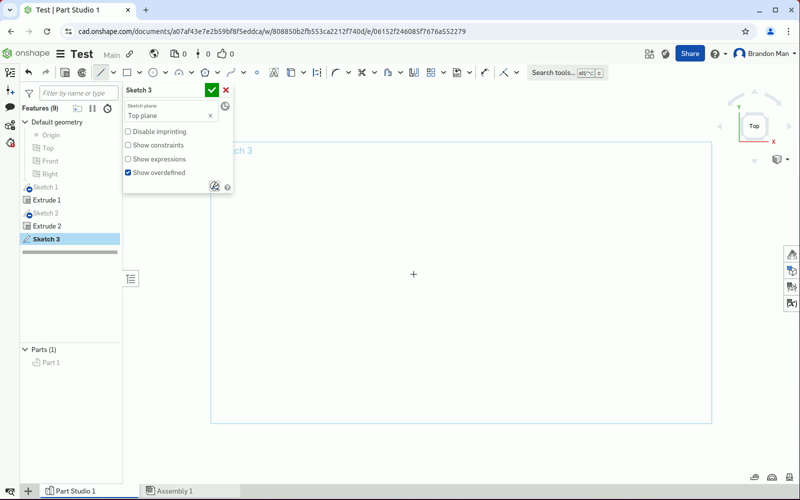
click(413, 273)
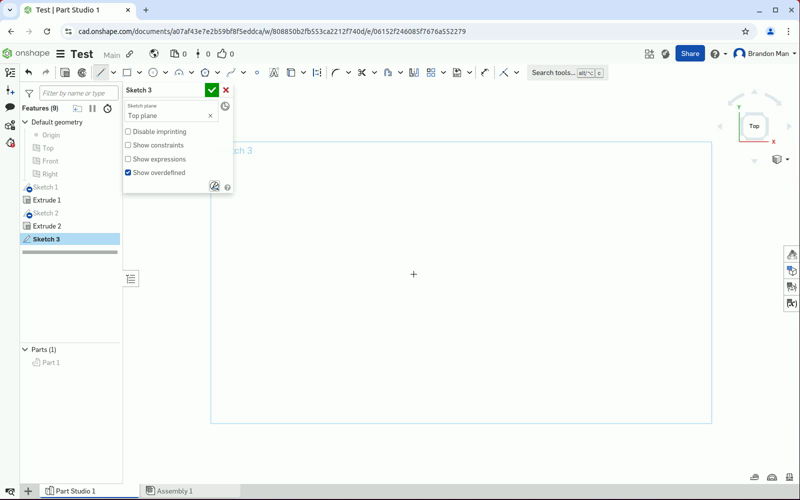
key_up(shift)
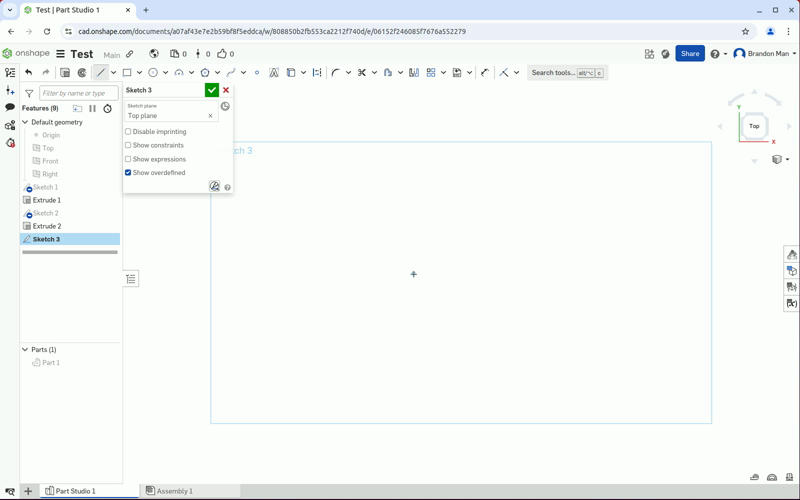
key_down(shift)
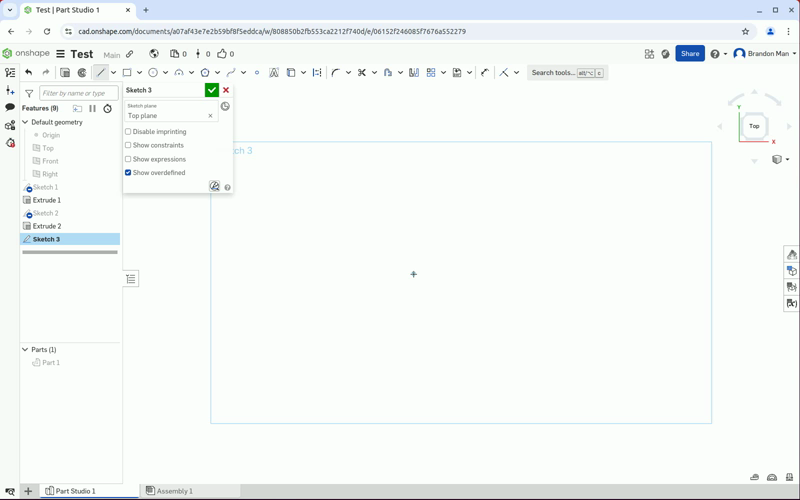
mouse_move(444, 273)
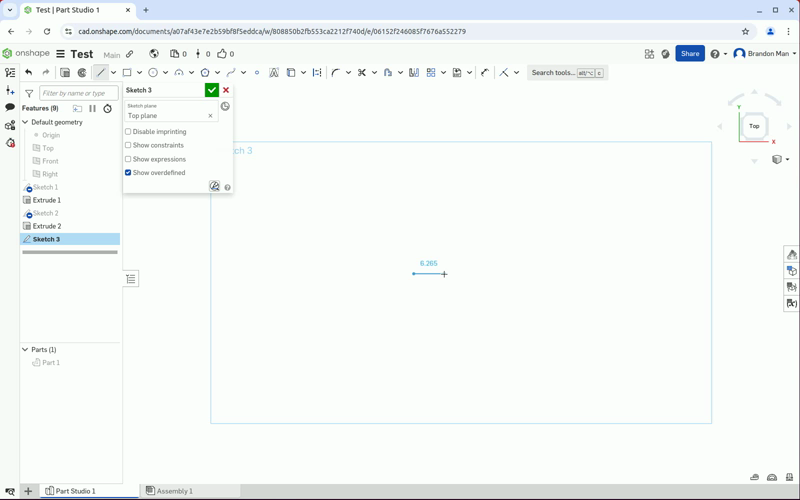
mouse_move(451, 235)
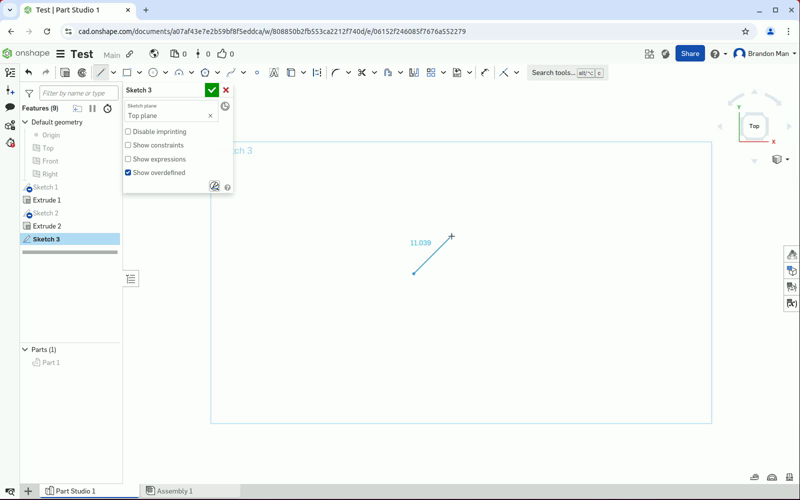
click(451, 235)
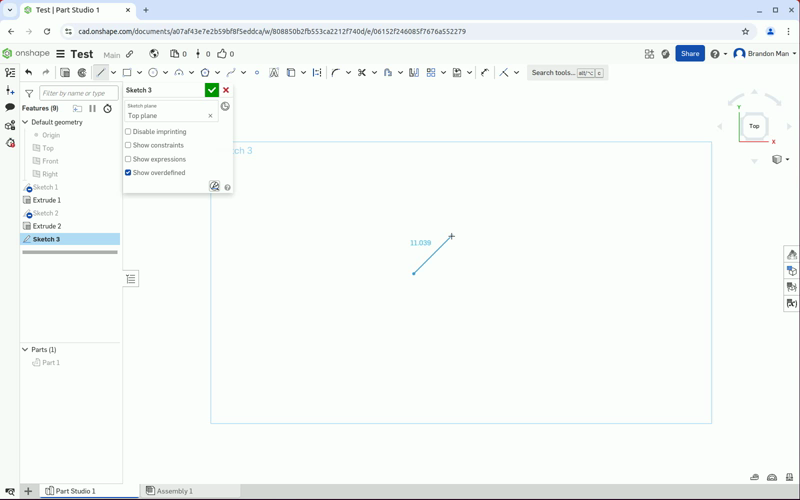
key_up(shift)
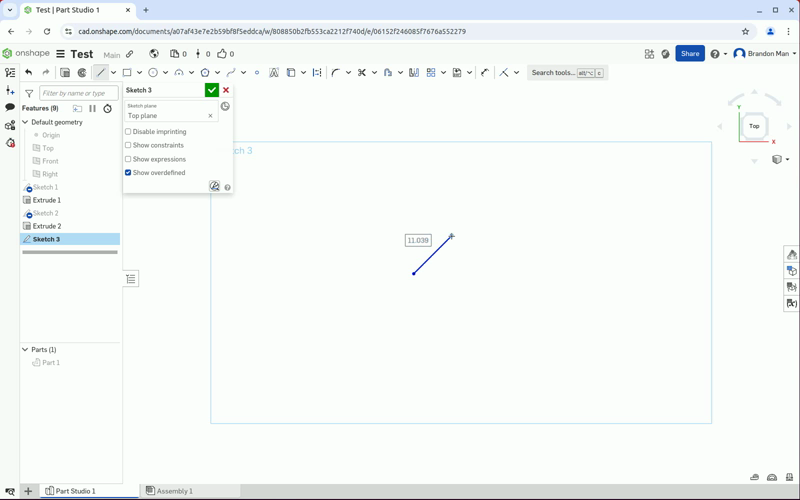
key_down(shift)
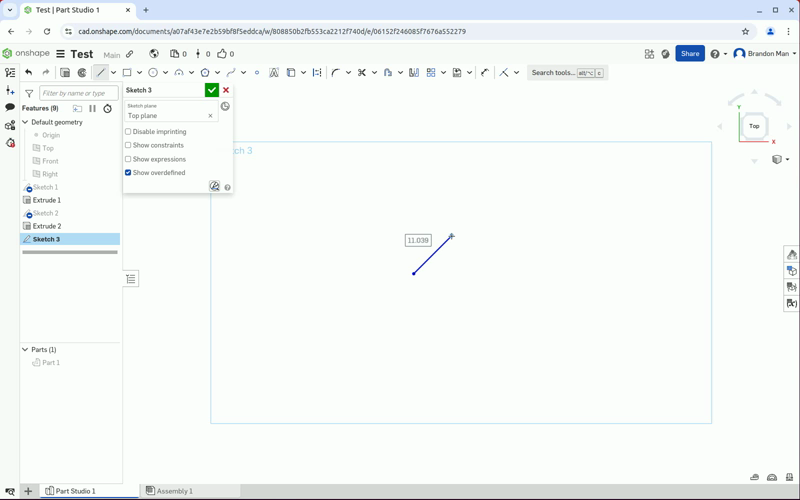
mouse_move(481, 235)
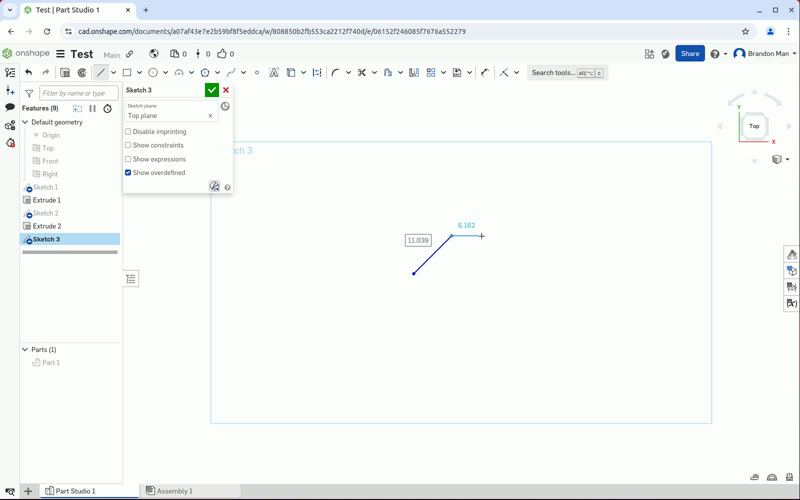
mouse_move(413, 235)
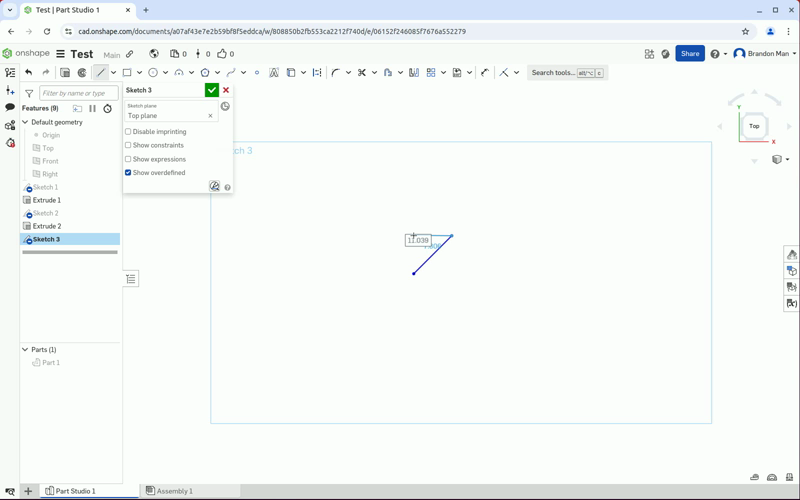
click(413, 235)
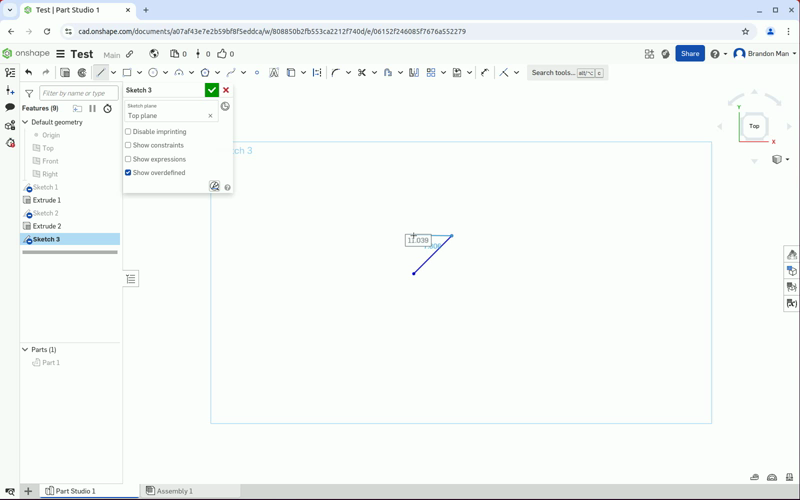
key_up(shift)
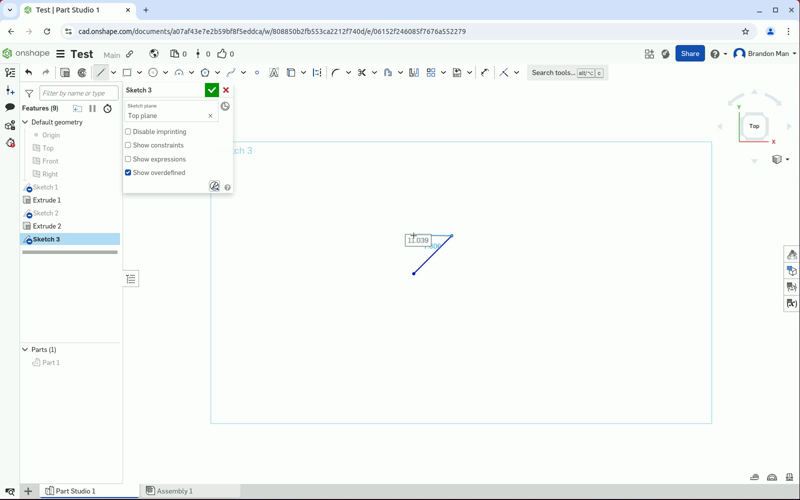
mouse_move(444, 235)
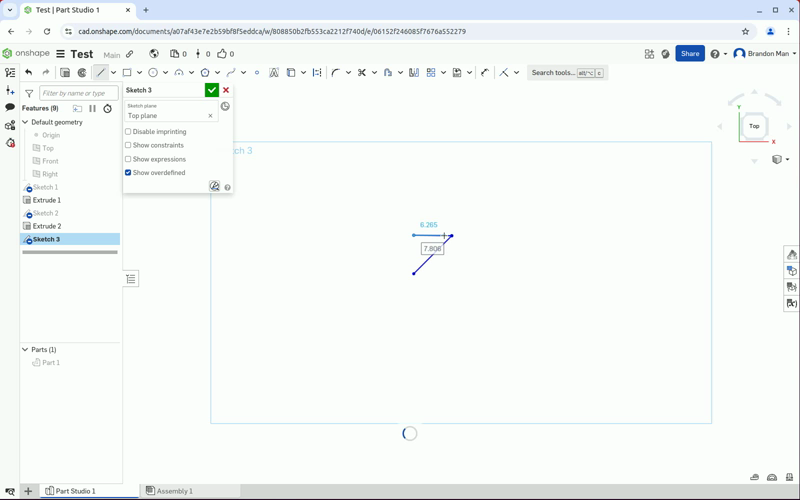
key_down(shift)
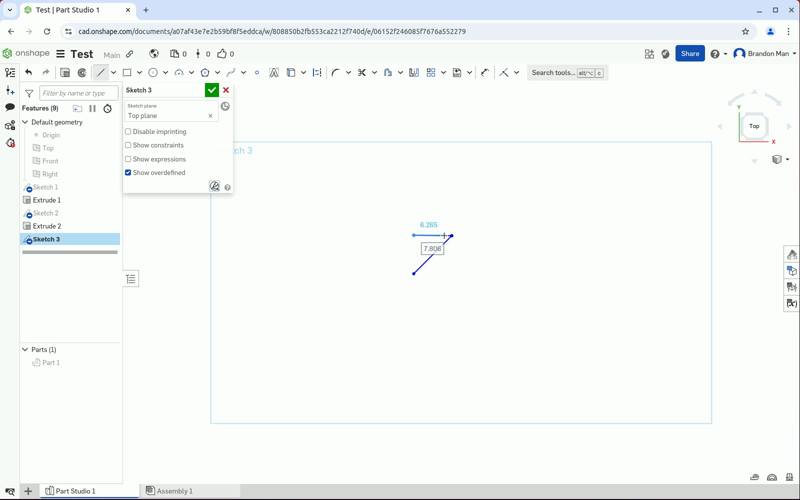
mouse_move(413, 273)
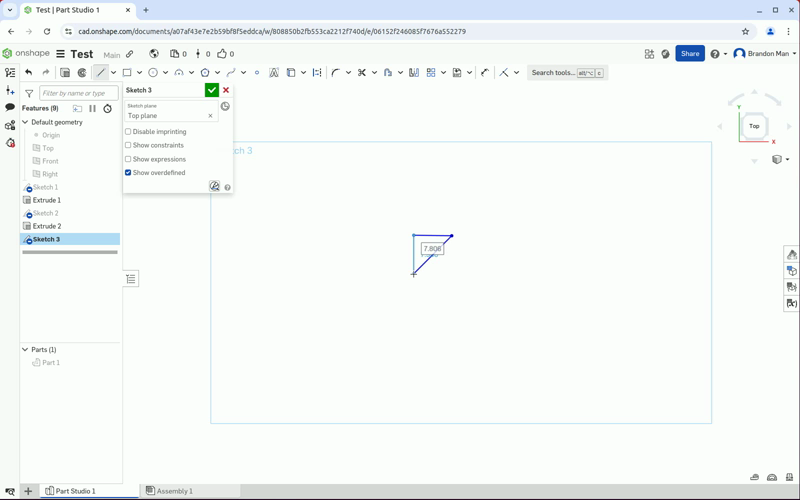
key_up(shift)
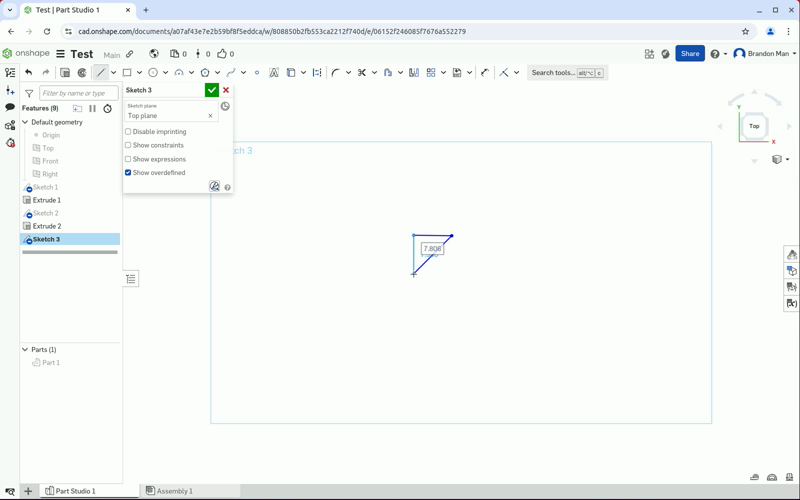
click(413, 273)
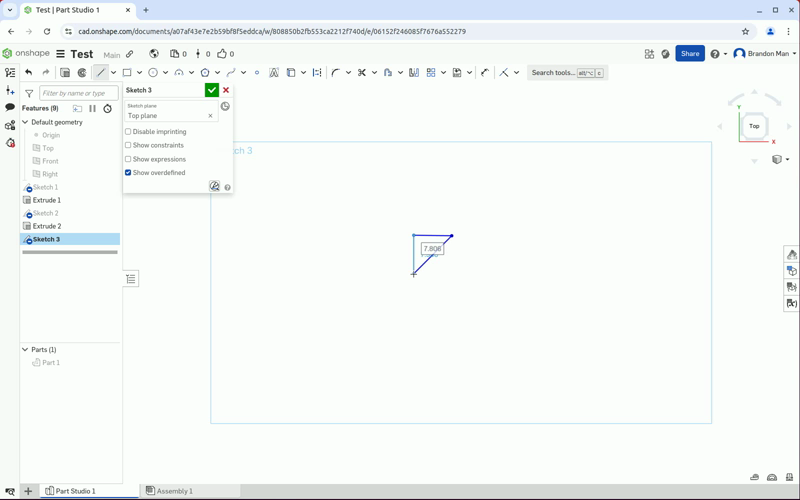
key(esc)
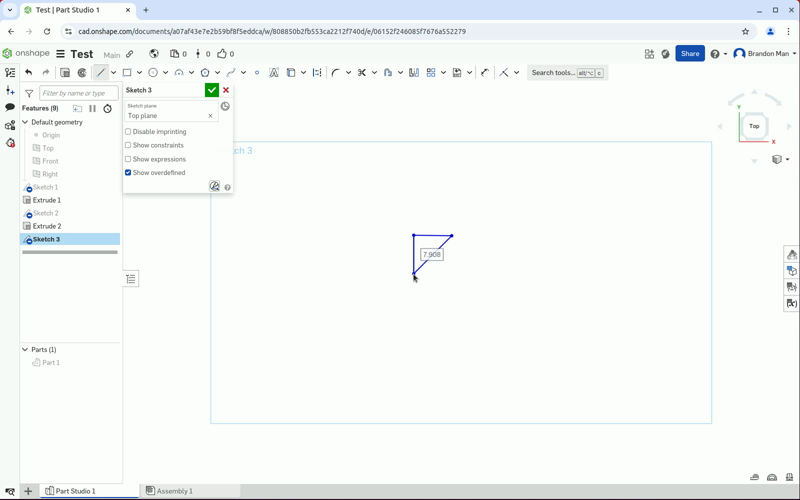
mouse_move(418, 267)
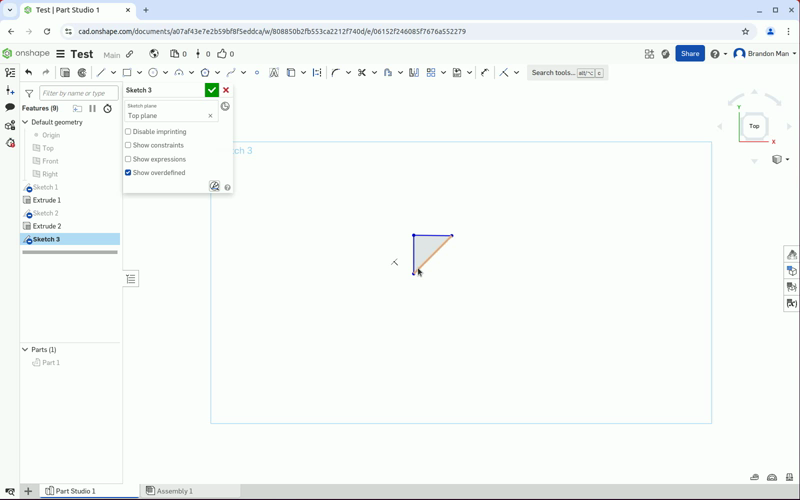
scroll(6)
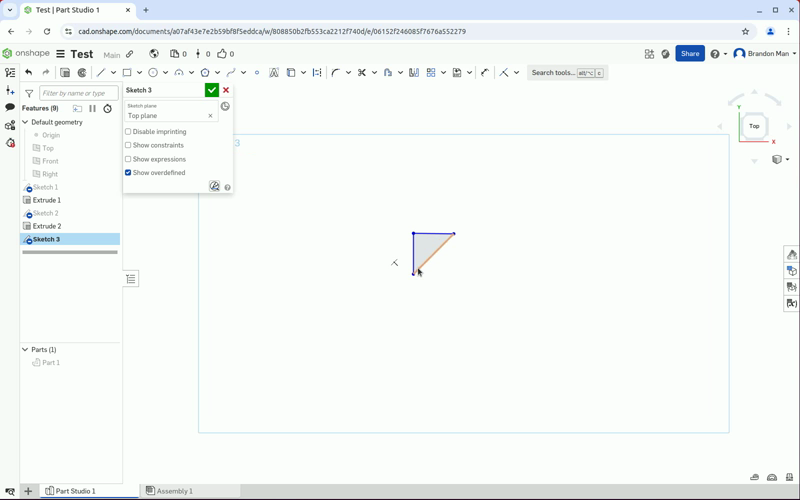
scroll(6)
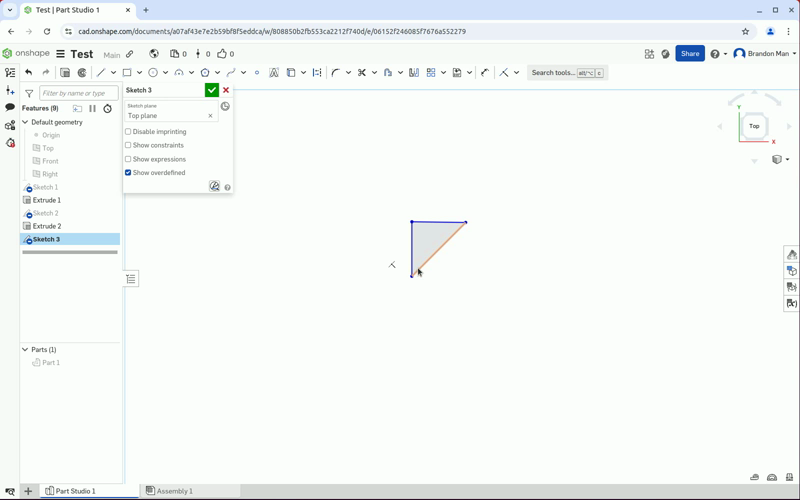
scroll(6)
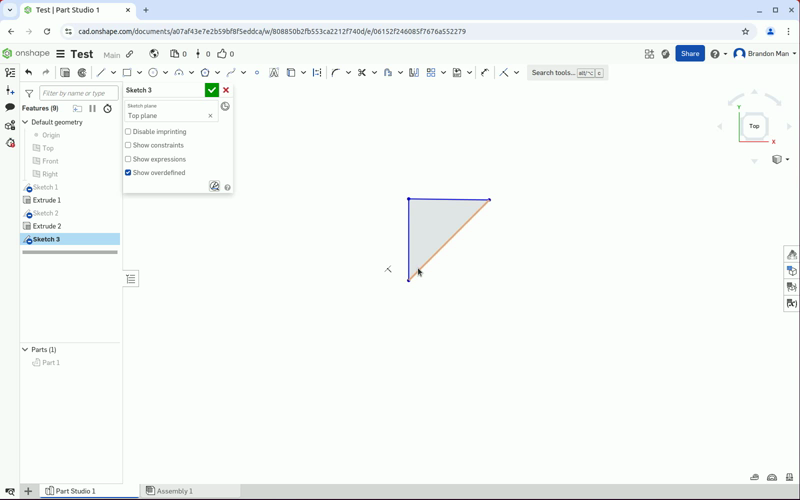
scroll(6)
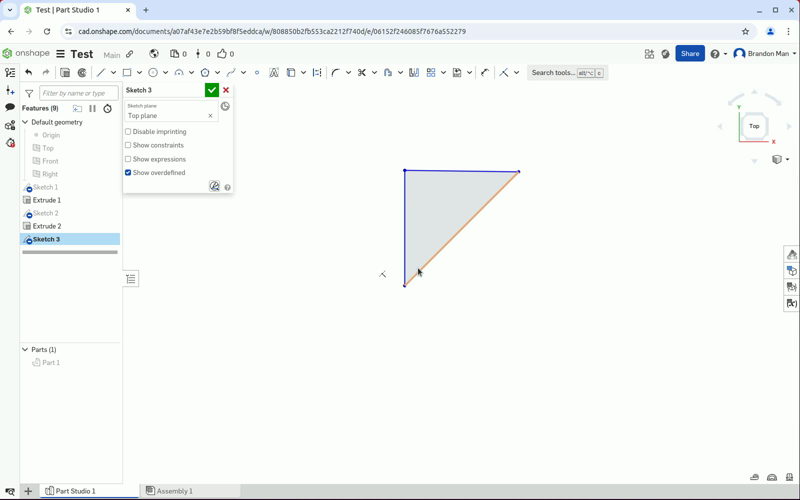
scroll(6)
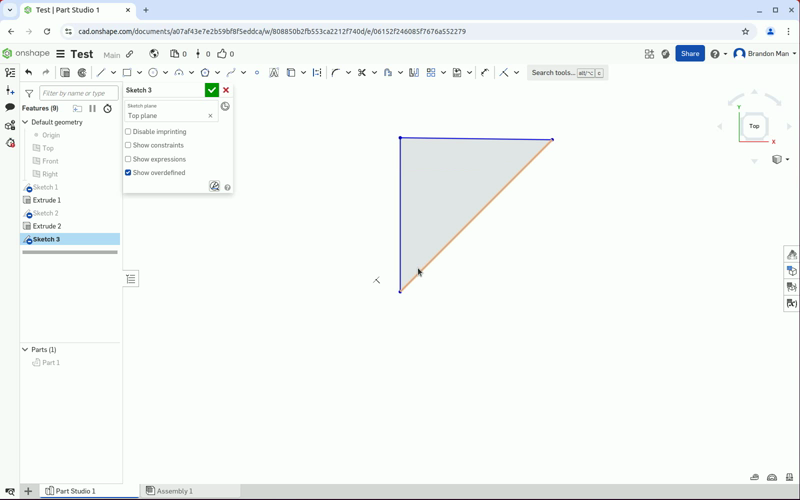
scroll(6)
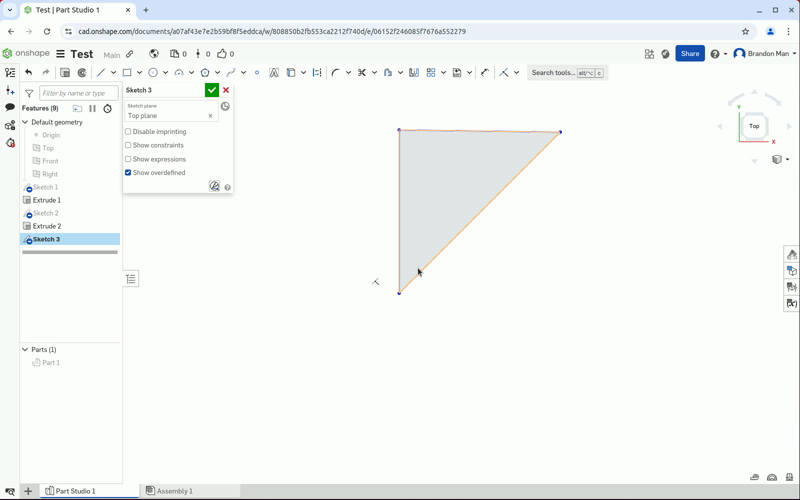
scroll(6)
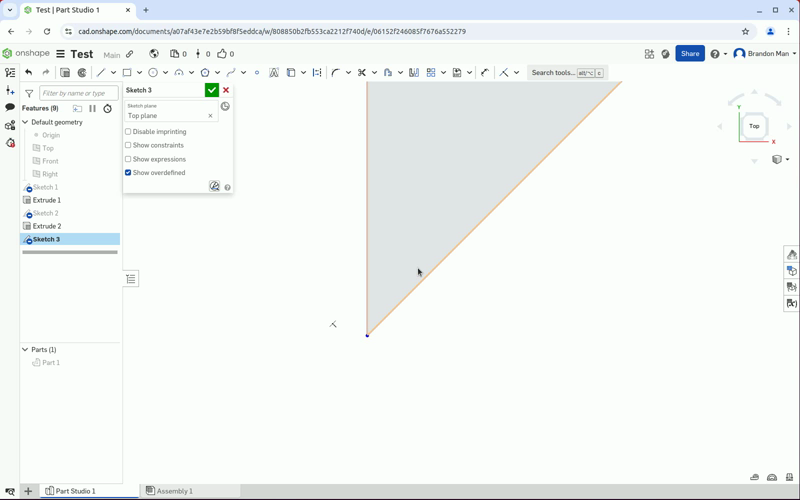
click(418, 267)
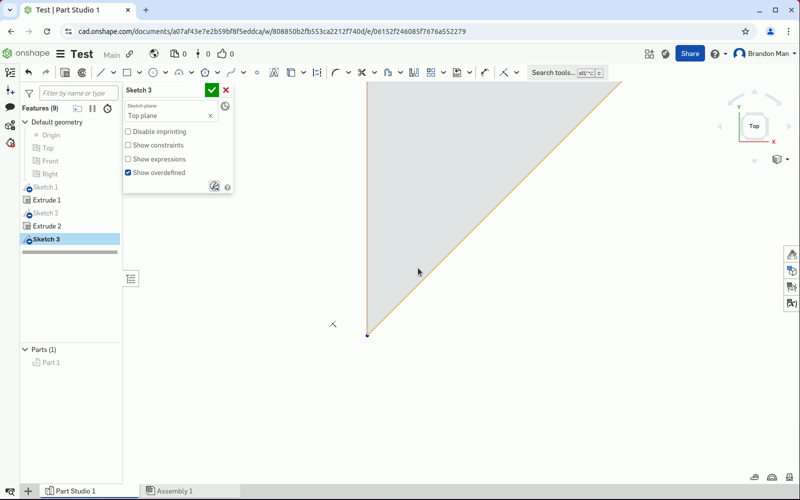
scroll(-6)
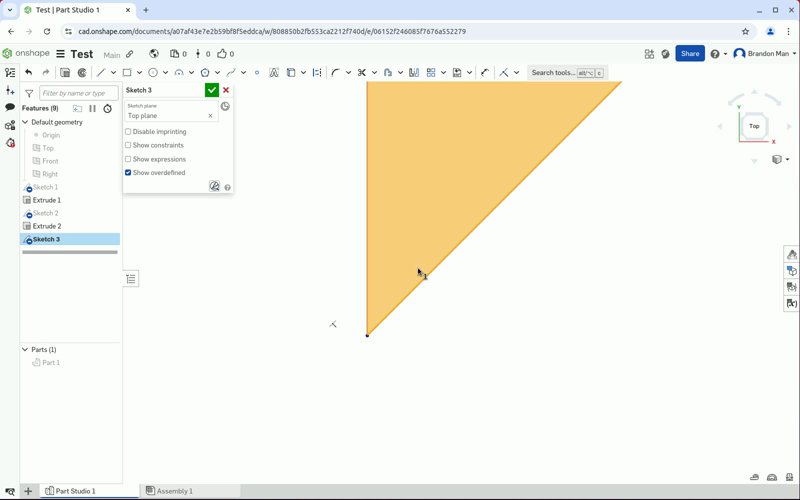
scroll(-6)
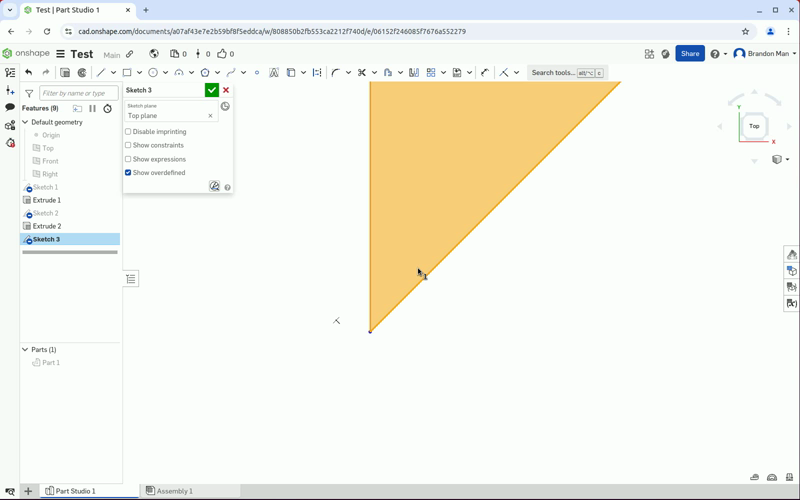
scroll(-6)
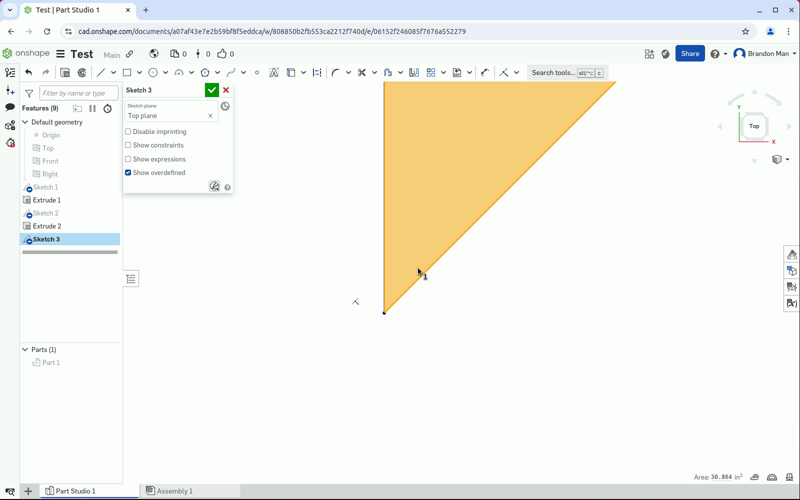
scroll(-6)
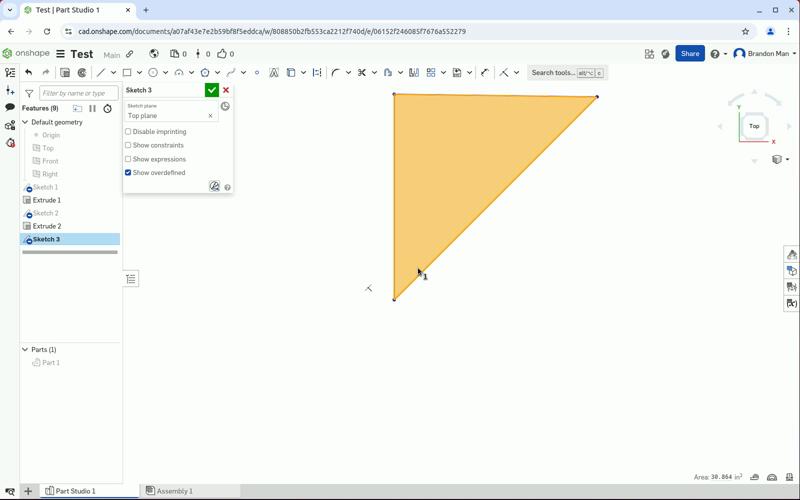
scroll(-6)
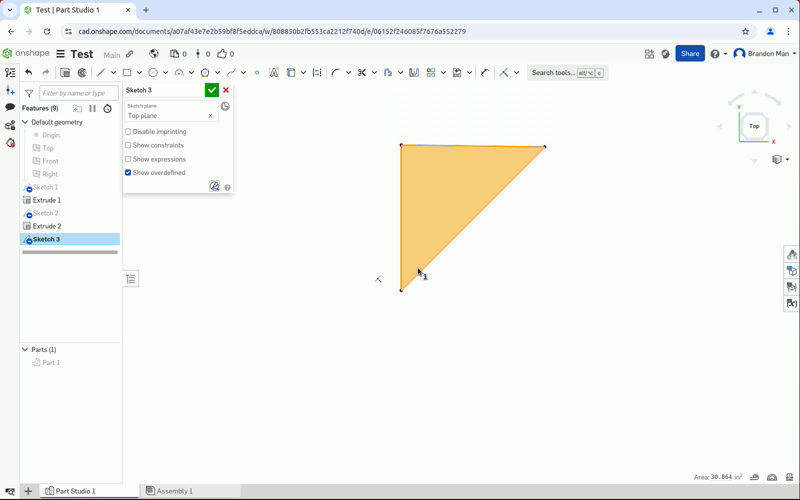
scroll(-6)
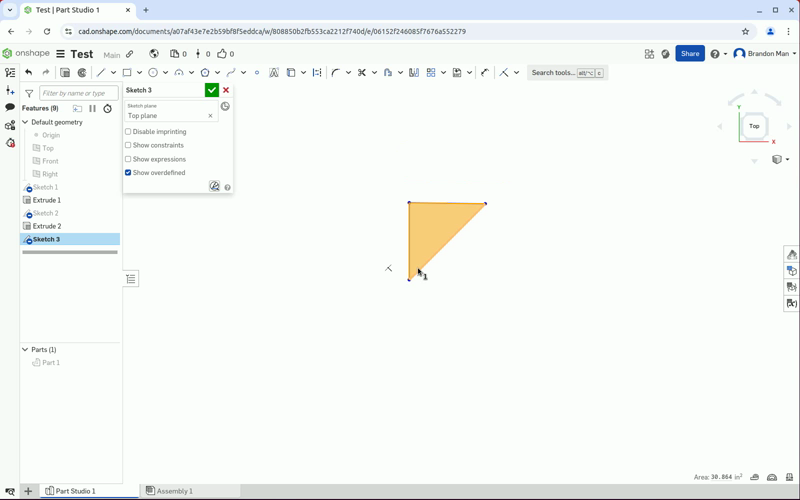
scroll(-6)
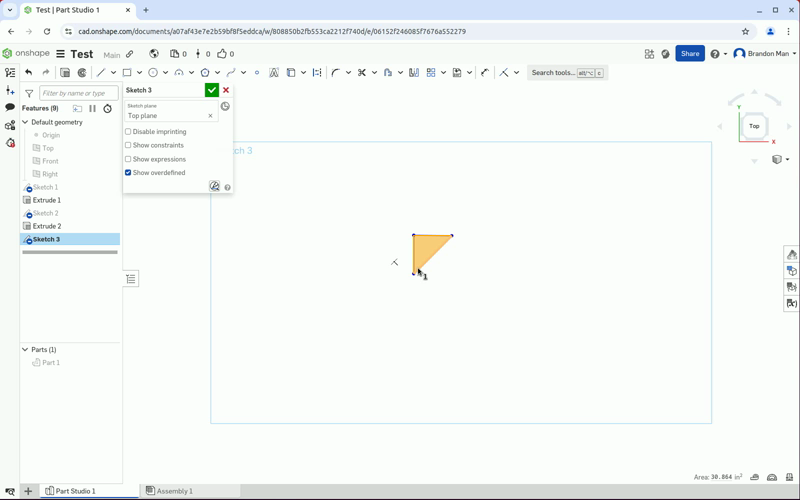
mouse_move(73, 352)
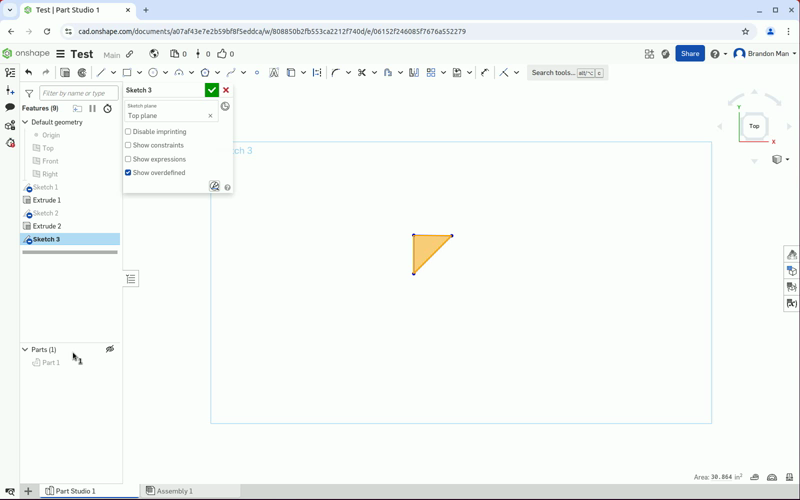
key(shift+y)
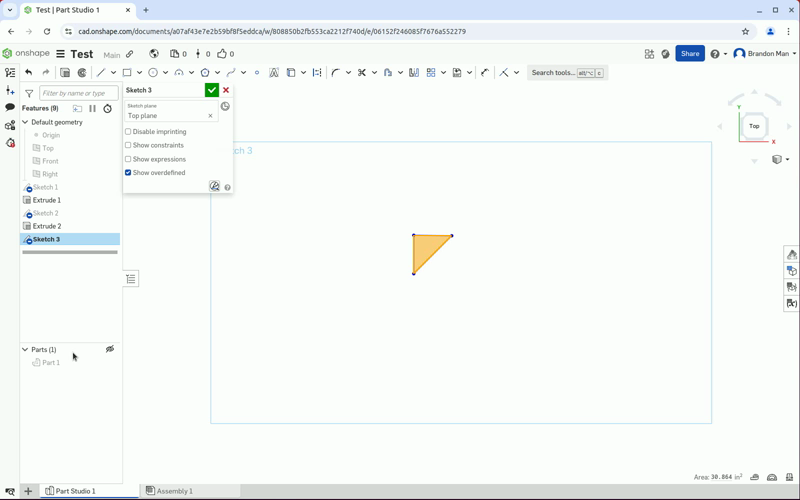
key(shift+e)
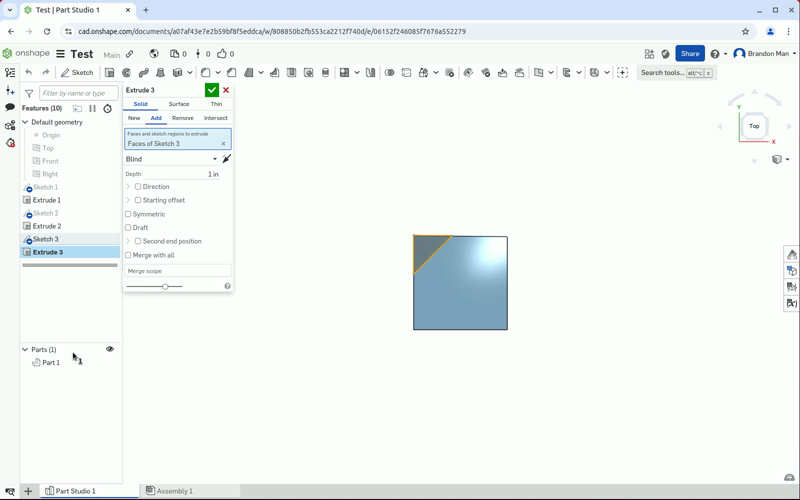
mouse_move(143, 106)
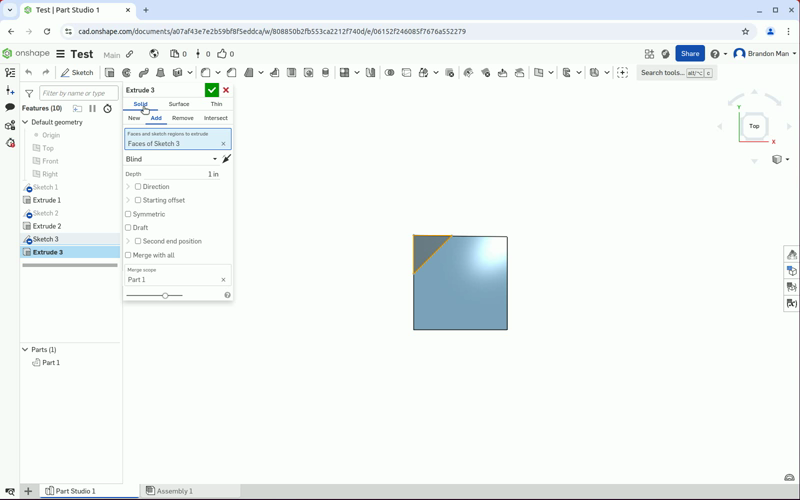
click(143, 106)
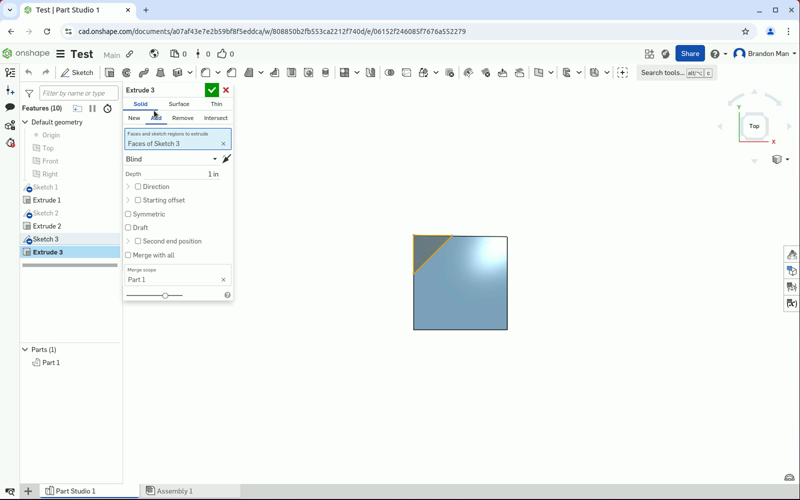
mouse_move(186, 120)
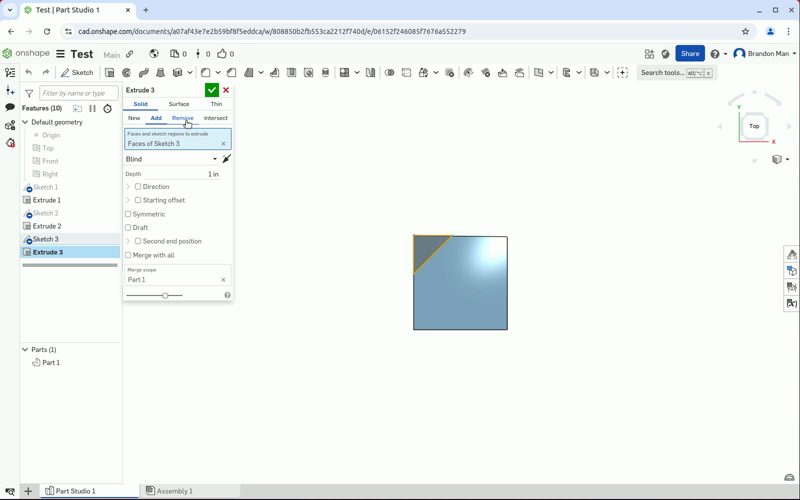
click(186, 120)
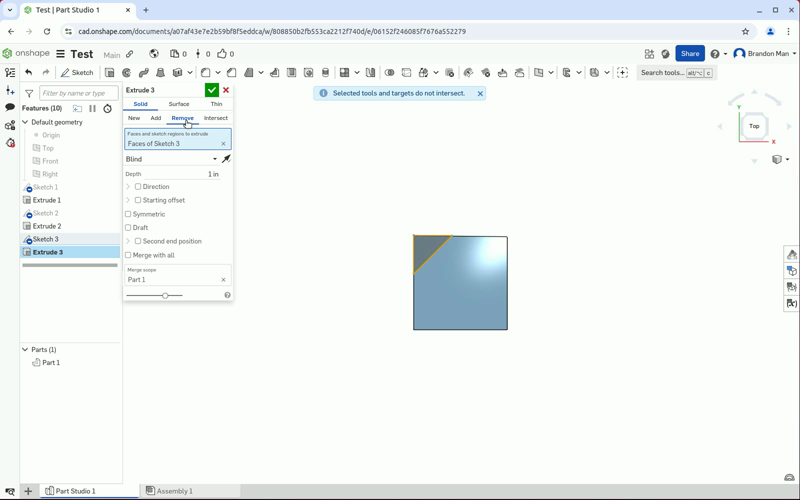
key(tab, 4)
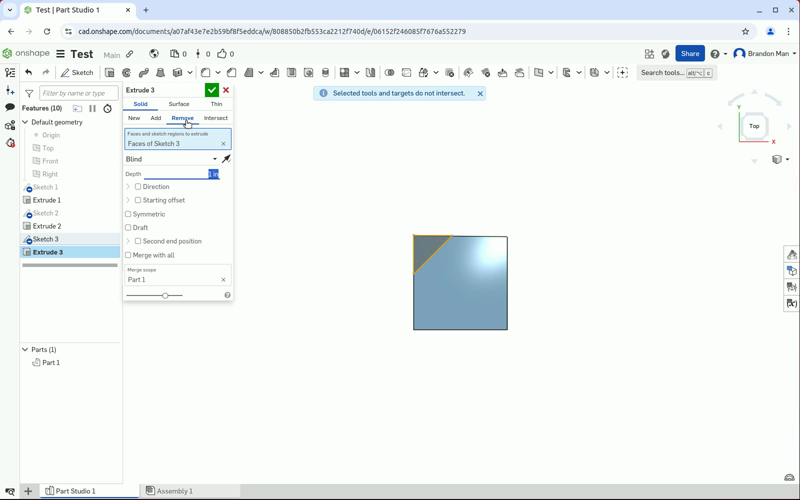
text(-15.405)
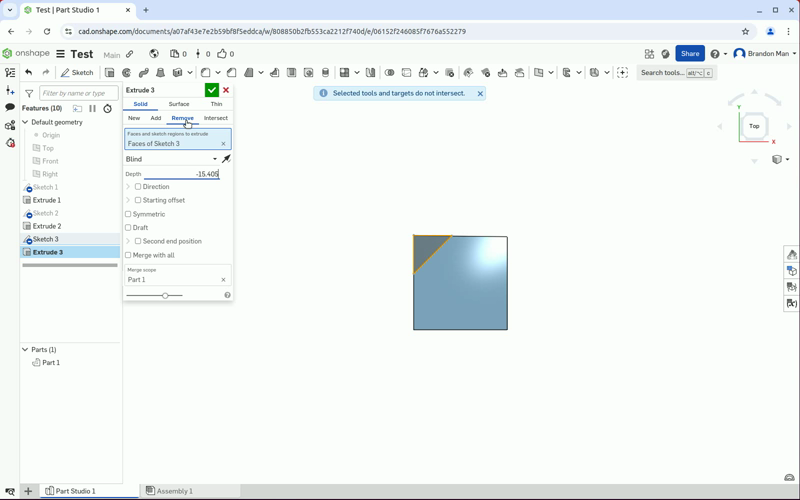
key(tab, 6)
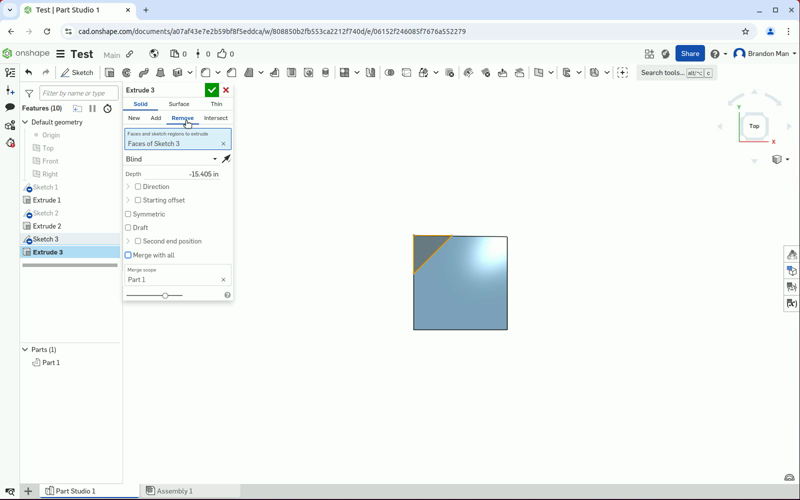
key(space)
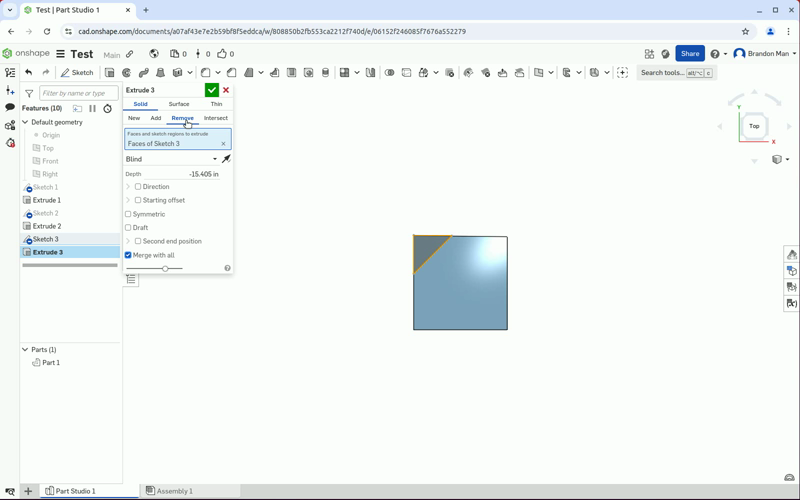
key(enter)
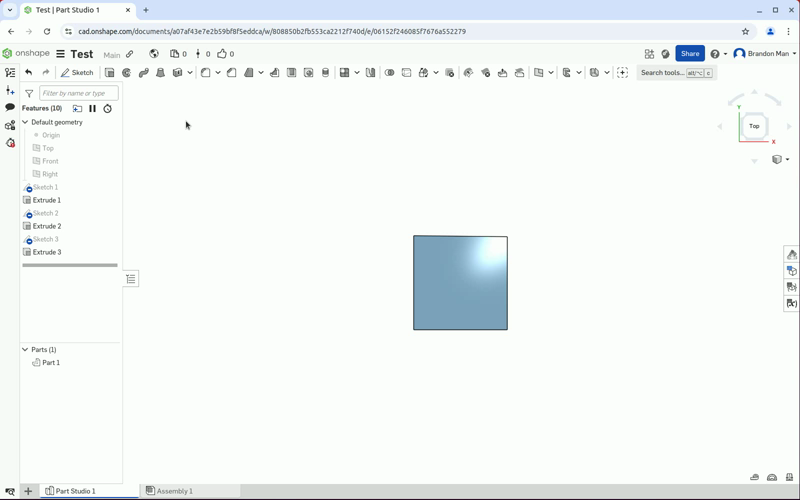
key(shift+h)
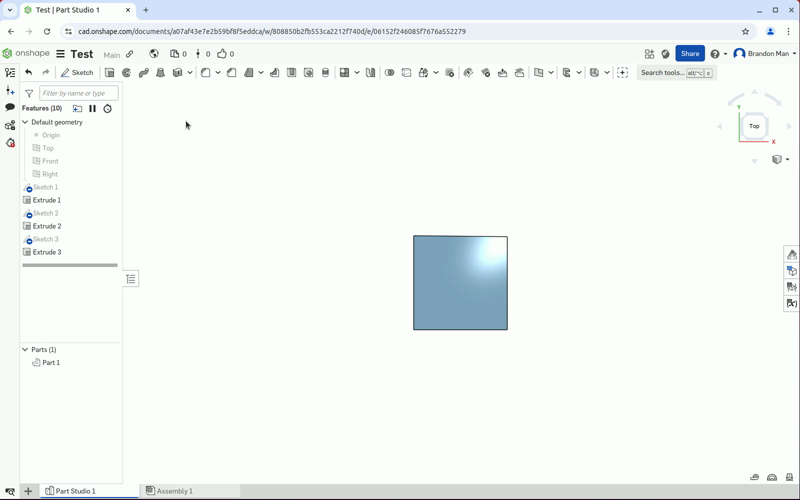
key(shift+h)
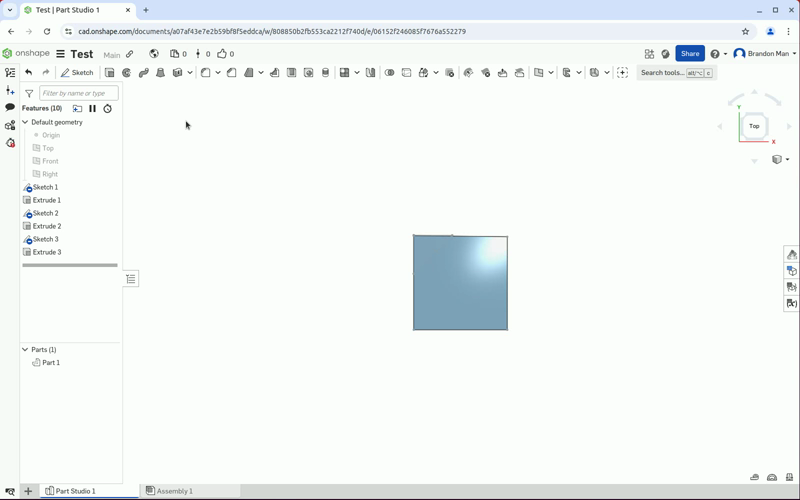
key(shift+7)
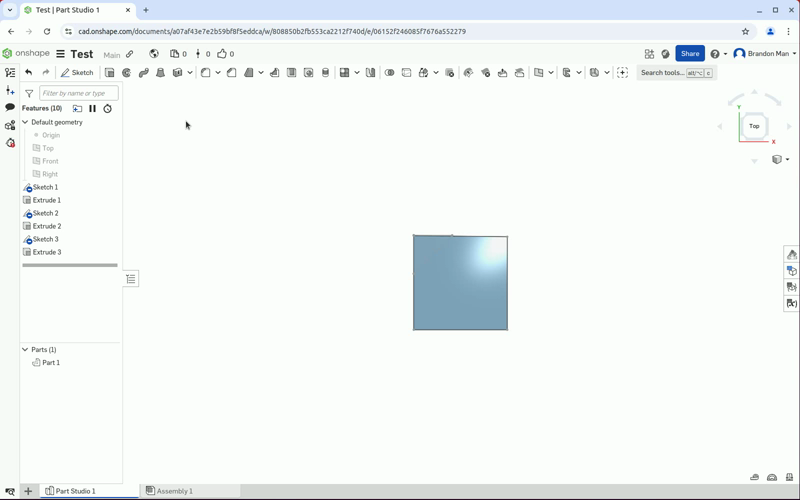
key(up, 3)
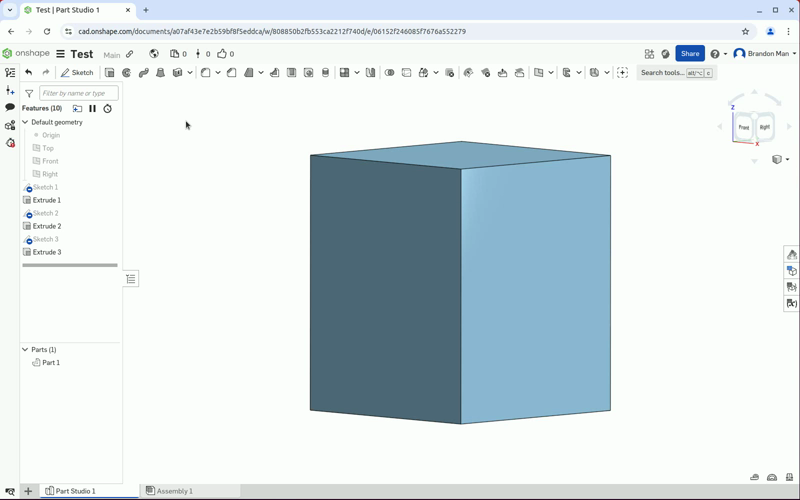
key(left, 3)
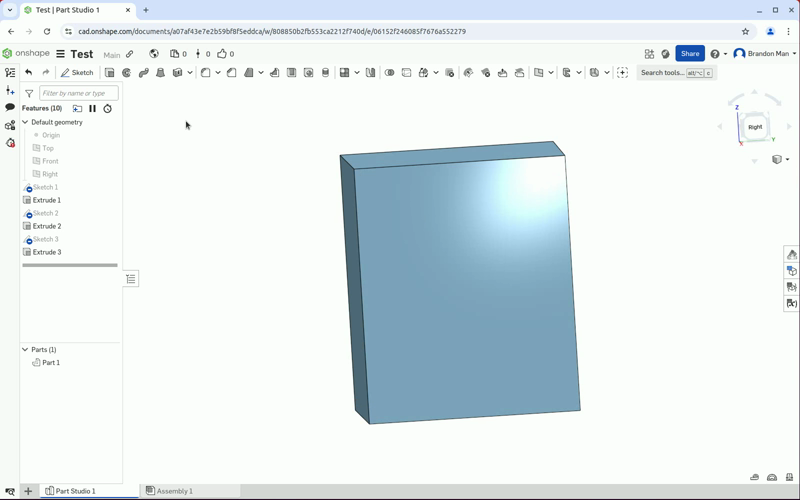
key(right, 3)
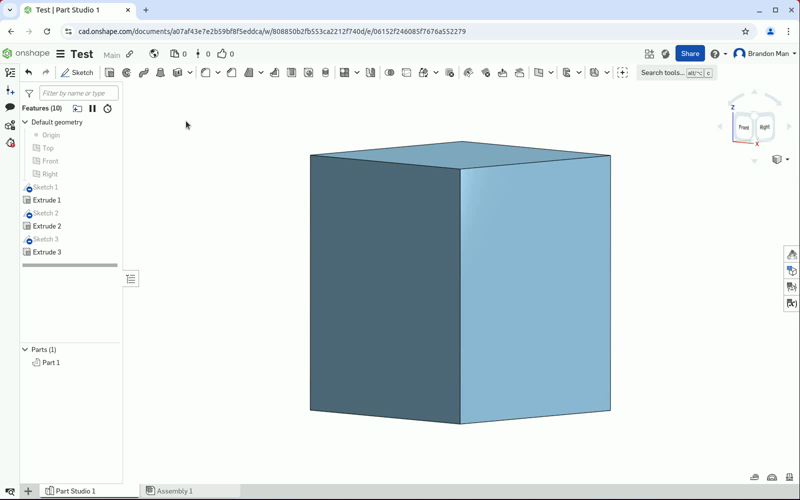
key(down, 3)
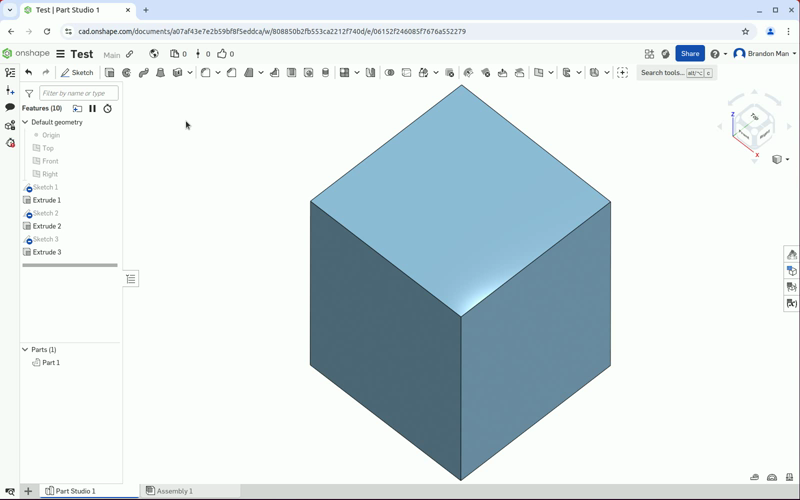
mouse_move(73, 189)
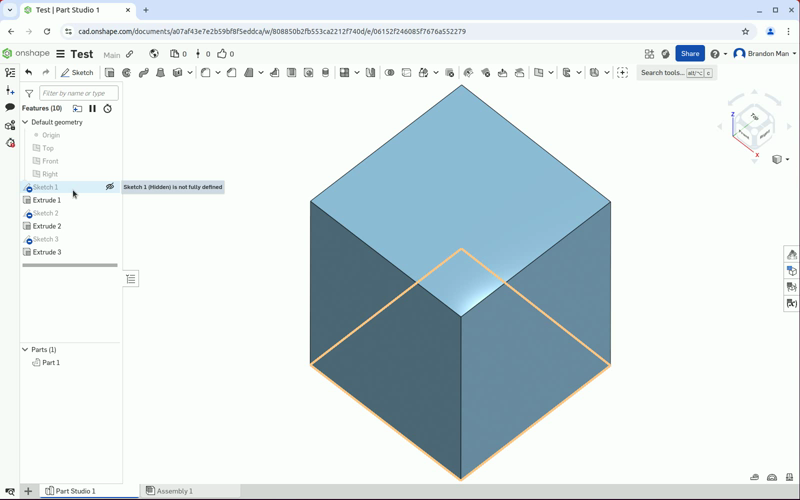
click(73, 189)